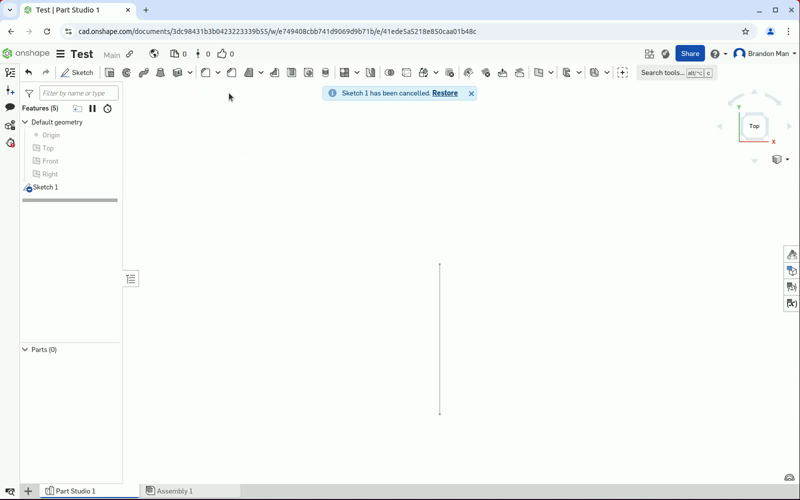
key(shift+h)
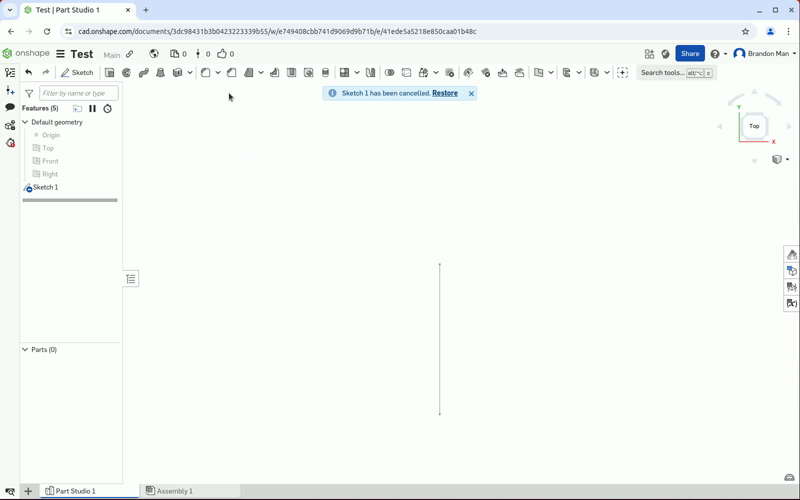
key(shift+s)
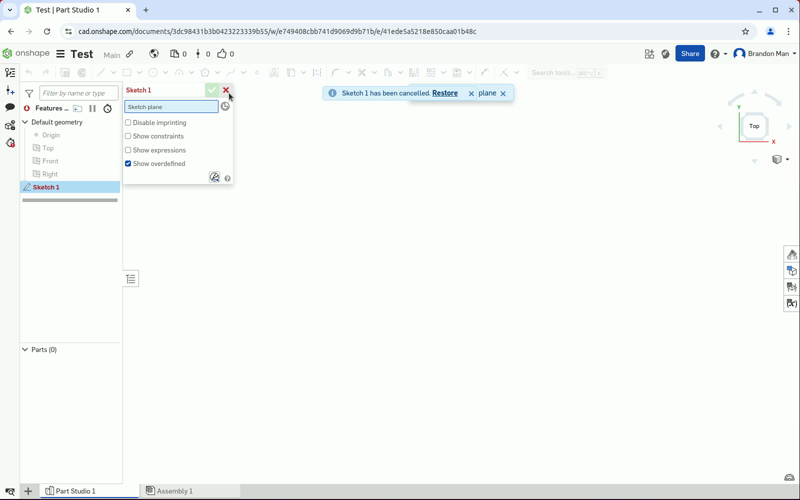
mouse_move(73, 150)
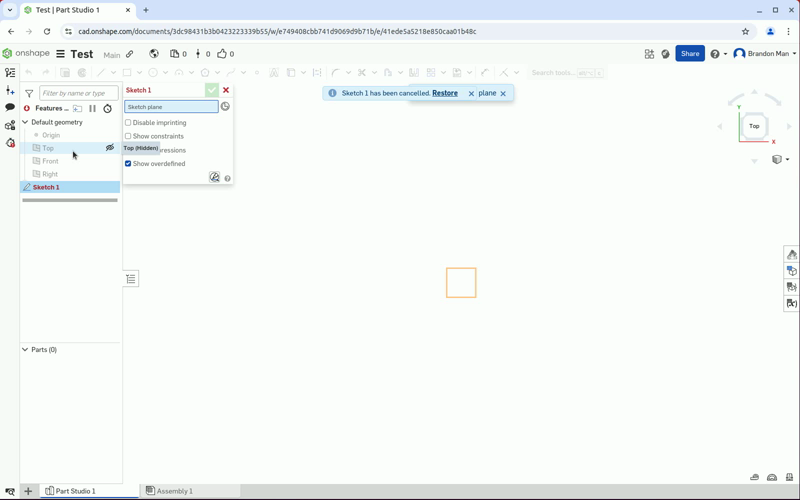
click(73, 150)
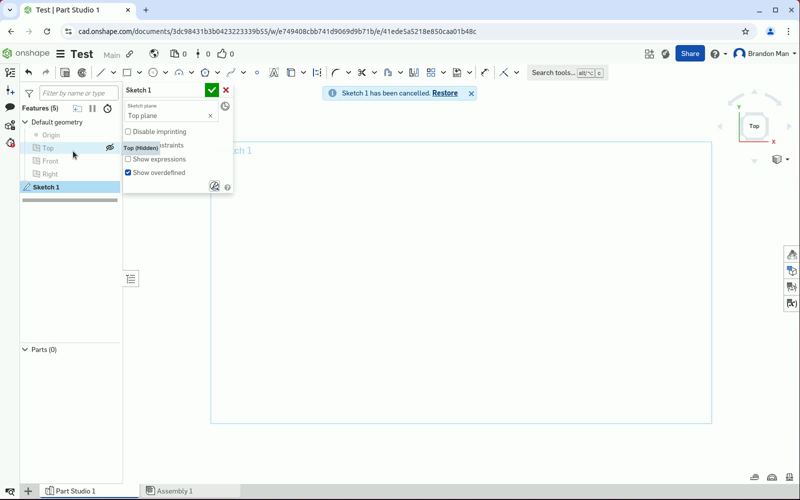
mouse_move(73, 352)
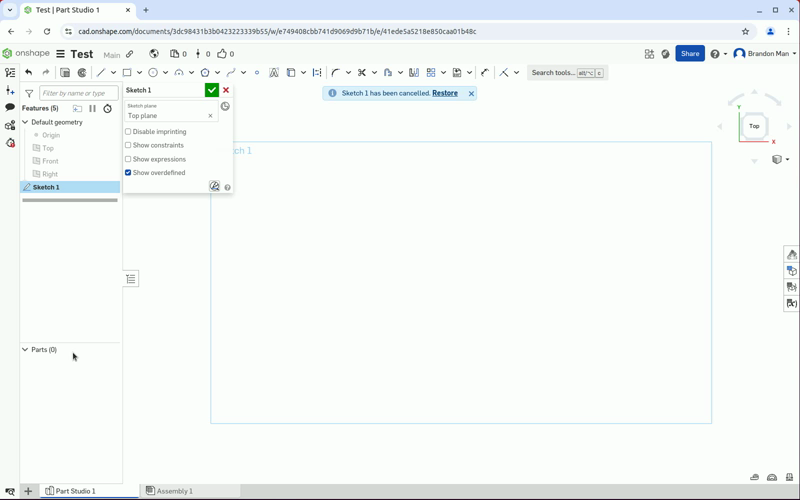
key(y)
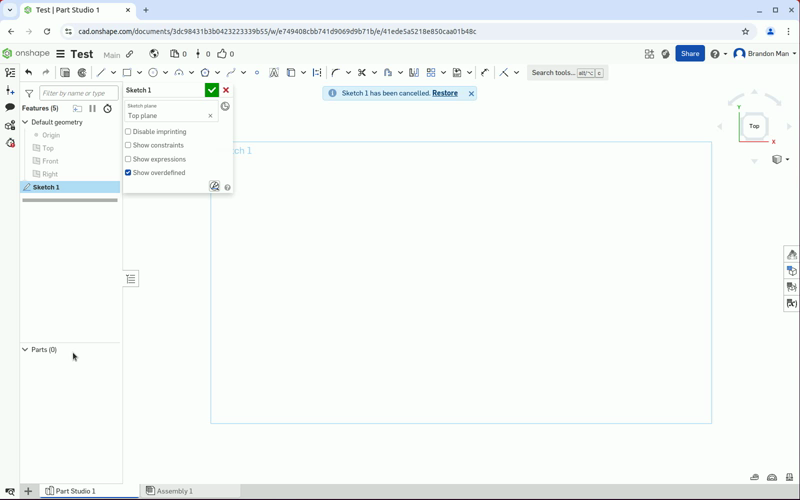
key(c)
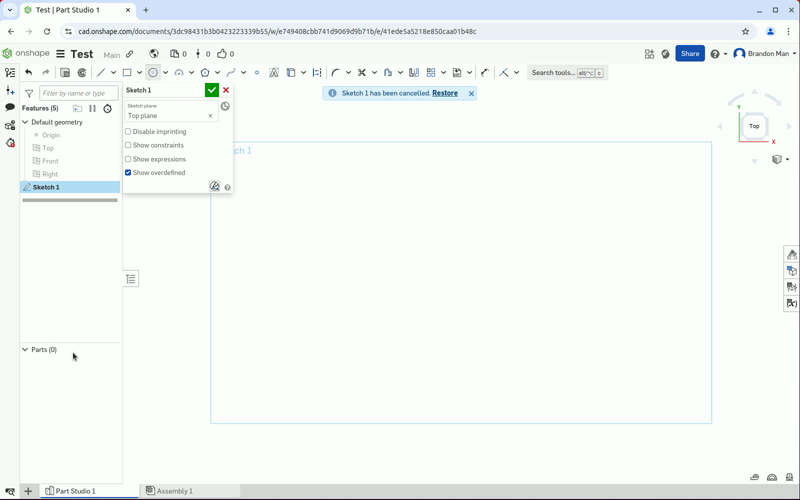
key_down(shift)
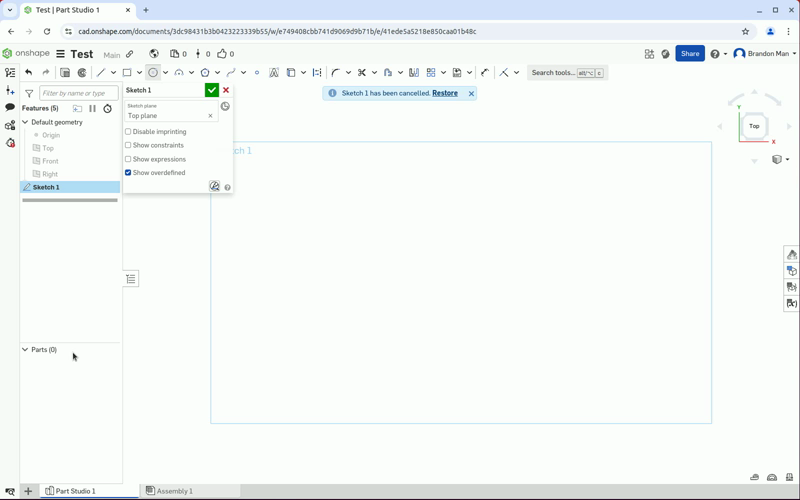
mouse_move(461, 282)
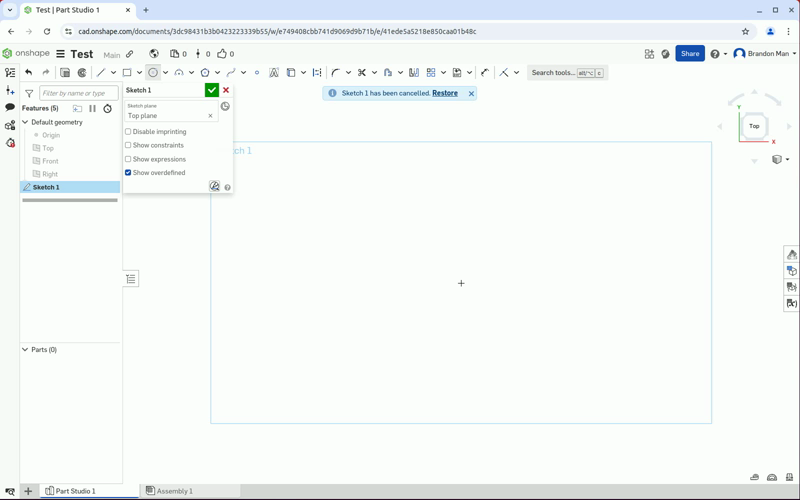
click(461, 282)
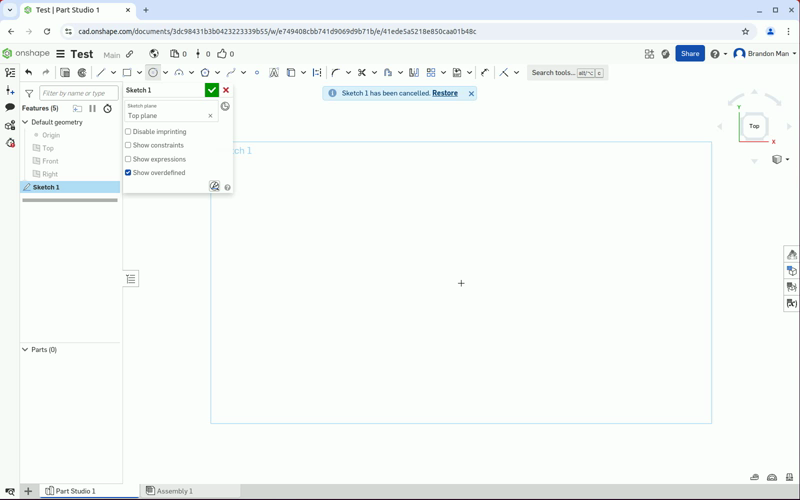
key_up(shift)
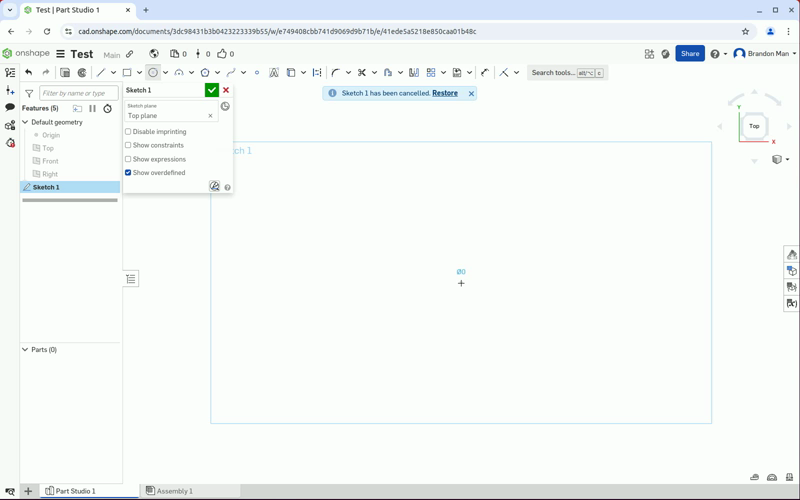
mouse_move(477, 282)
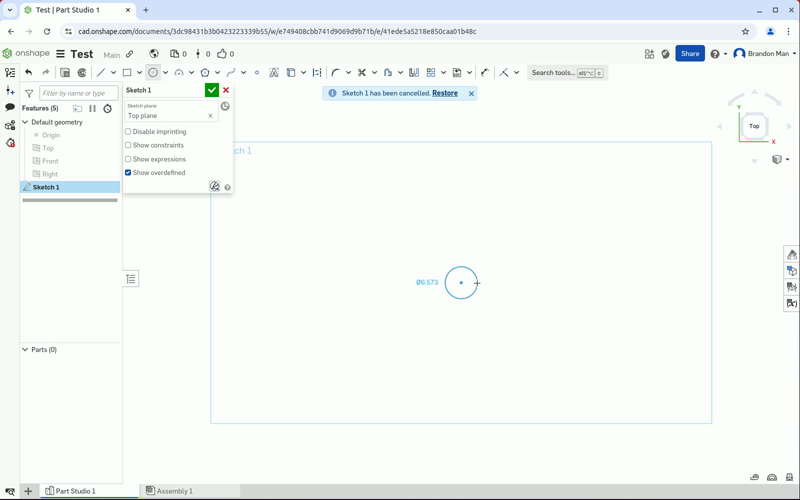
click(477, 282)
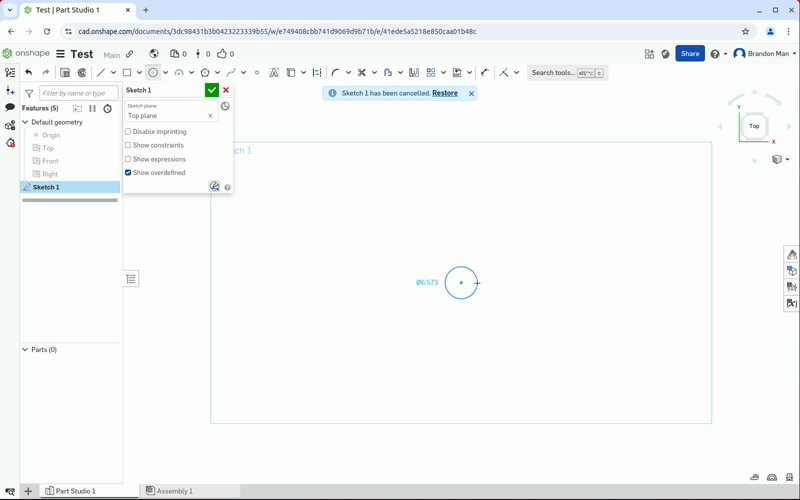
key(esc)
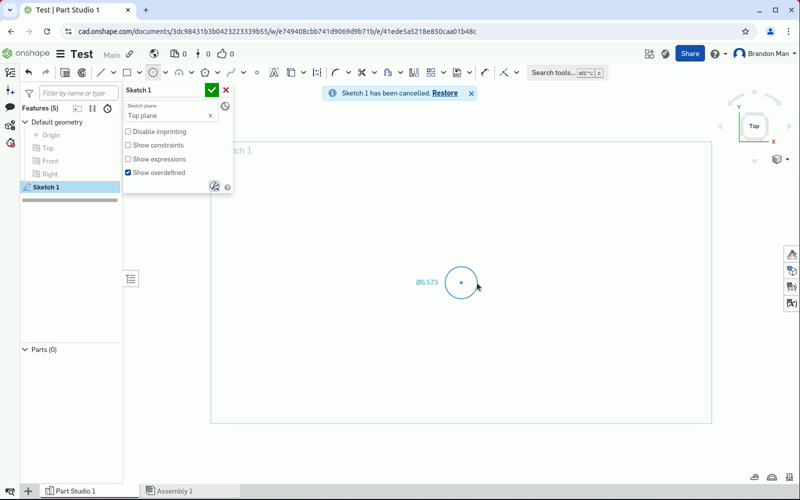
key(c)
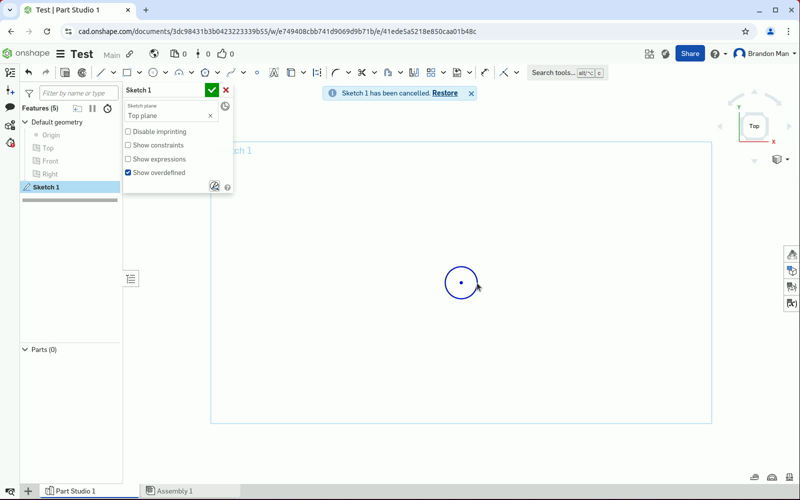
key_down(shift)
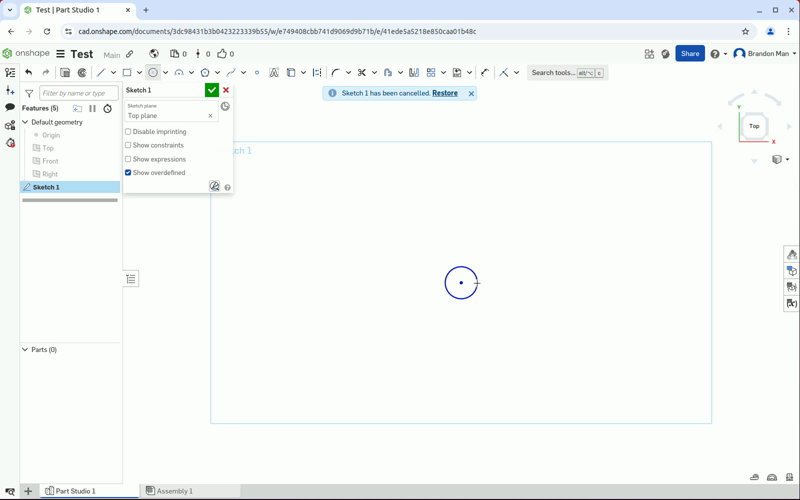
mouse_move(461, 282)
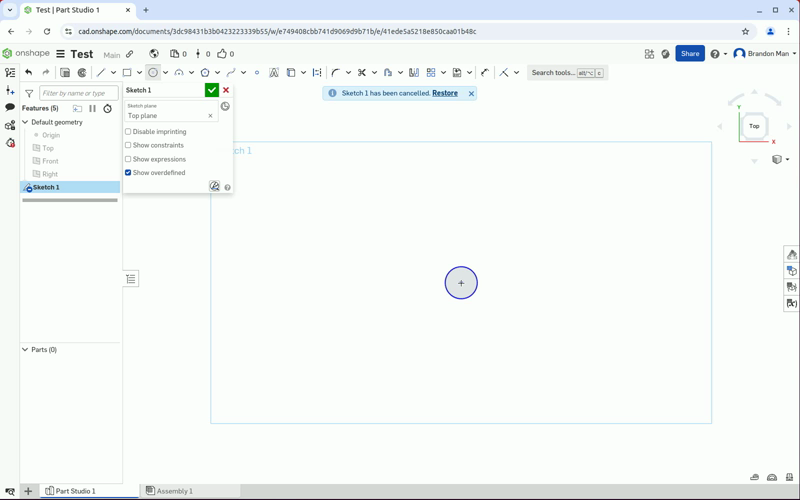
click(461, 282)
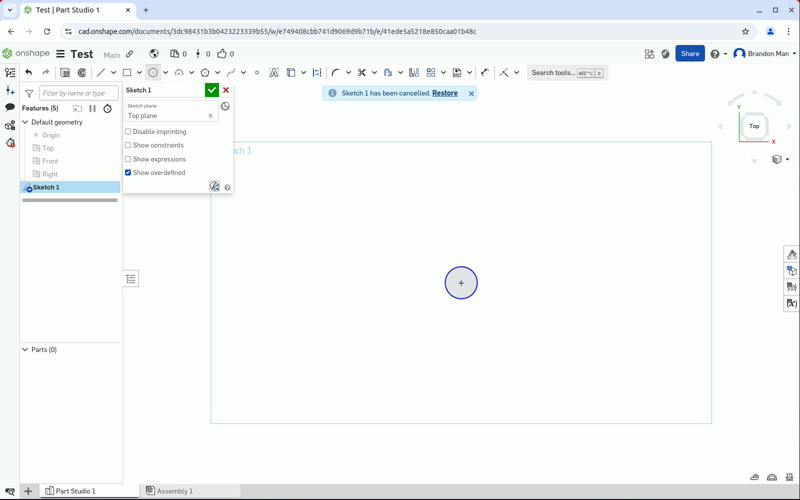
key_up(shift)
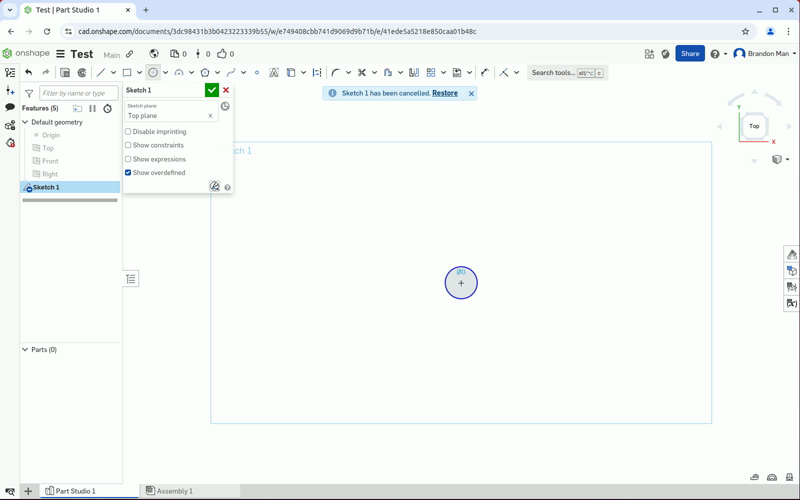
mouse_move(465, 282)
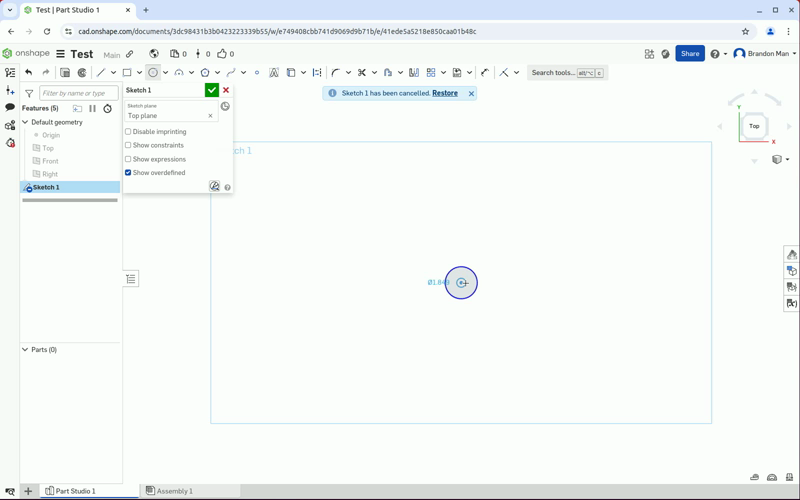
click(465, 282)
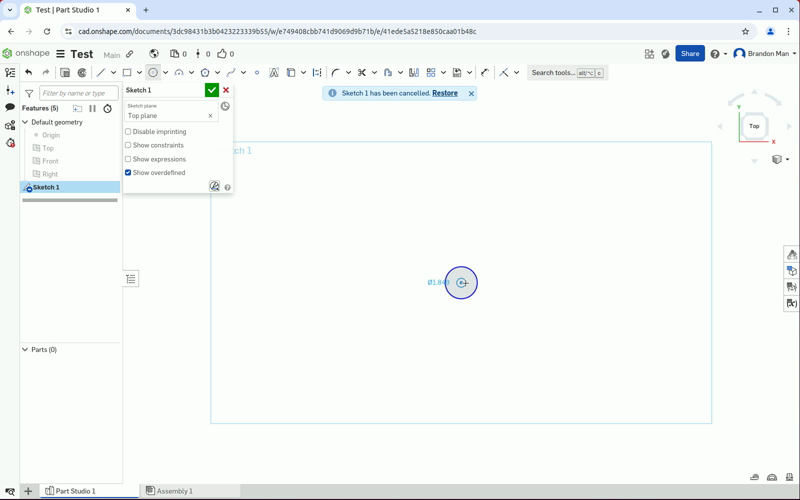
key(esc)
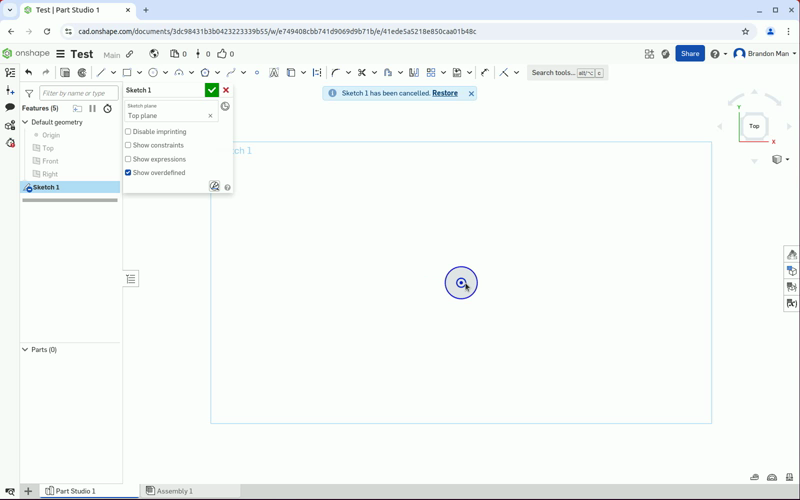
mouse_move(455, 276)
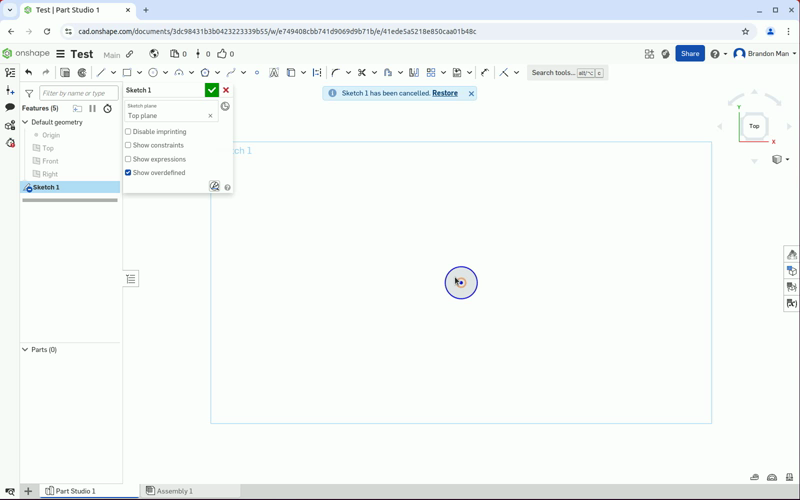
scroll(6)
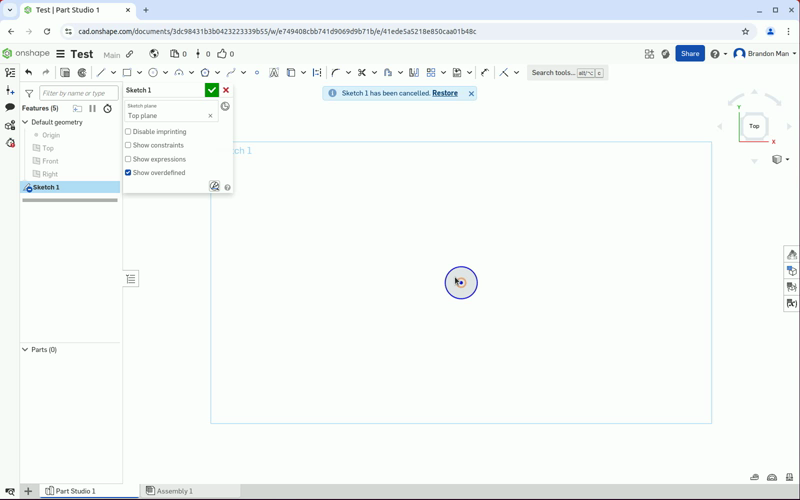
scroll(6)
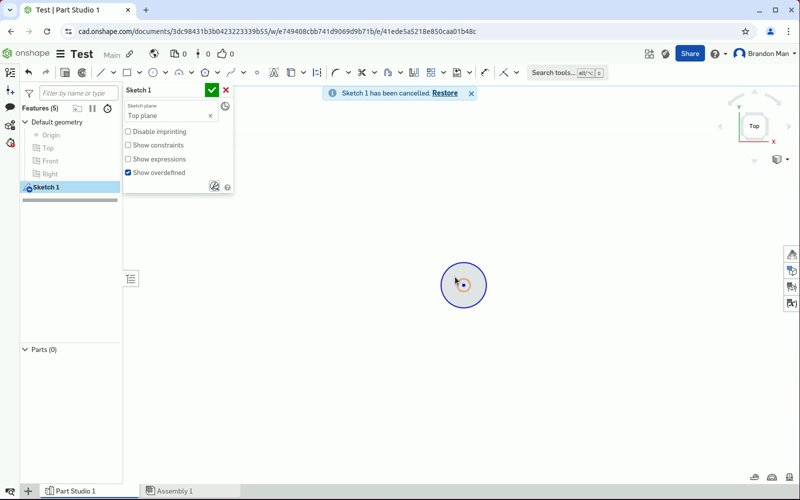
scroll(6)
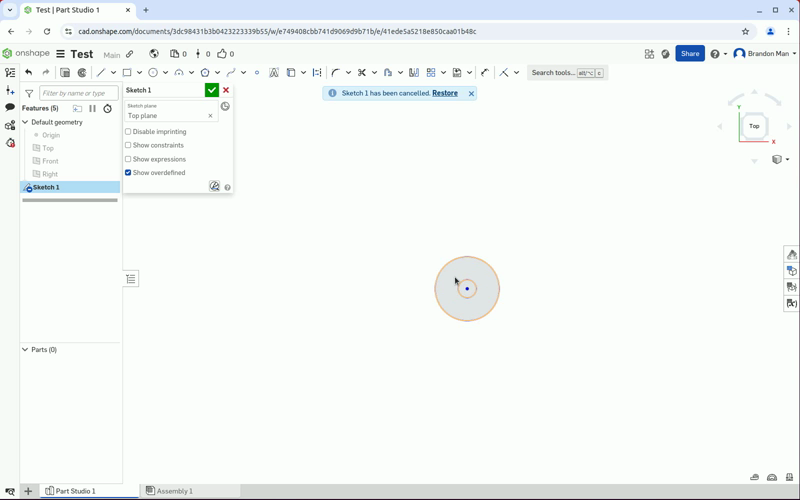
scroll(6)
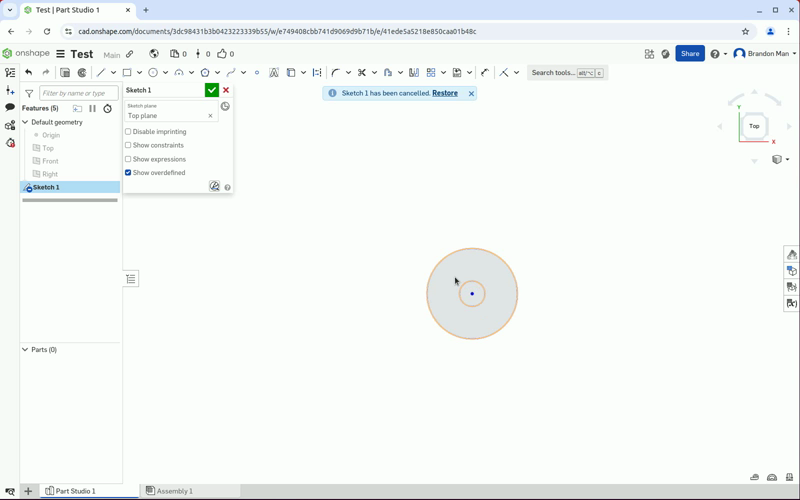
scroll(6)
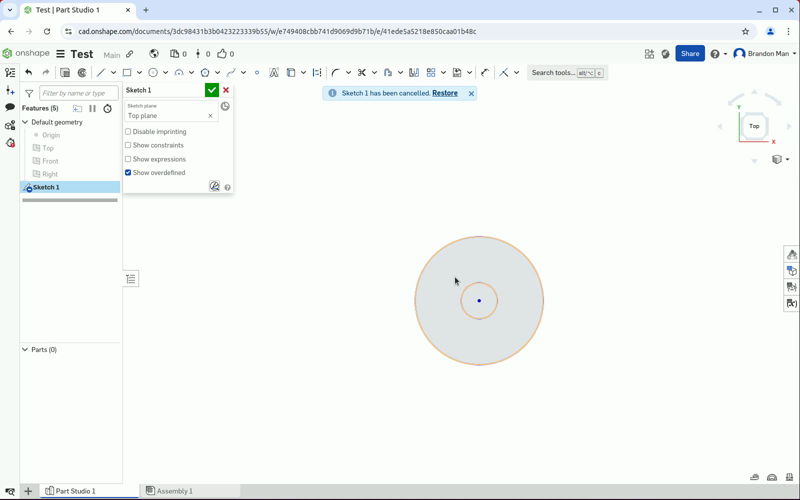
scroll(6)
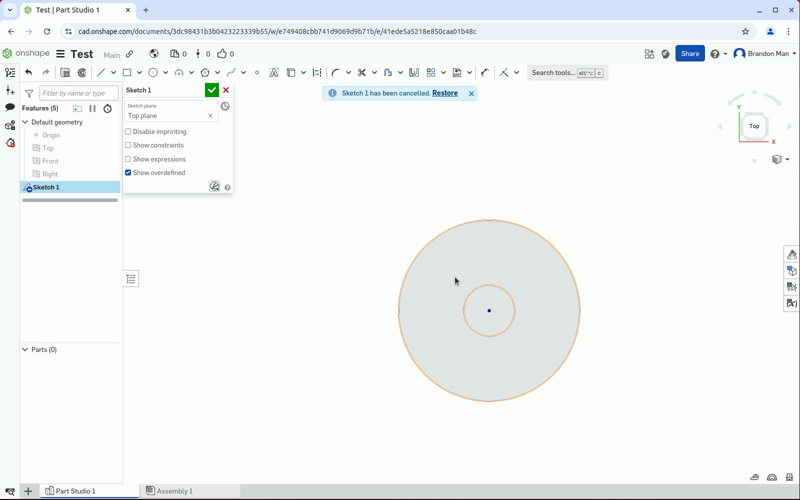
scroll(6)
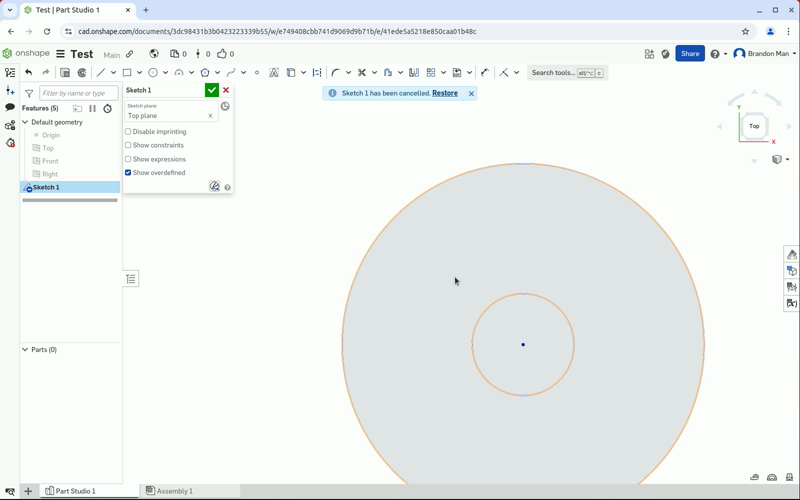
click(455, 276)
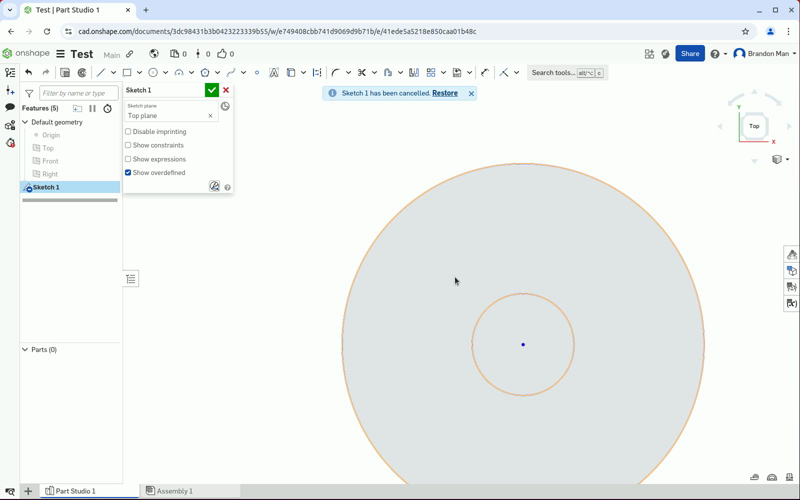
scroll(-6)
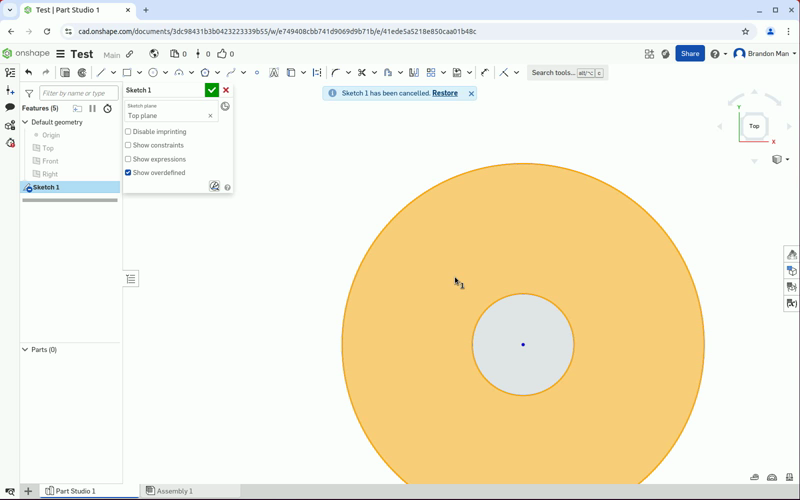
scroll(-6)
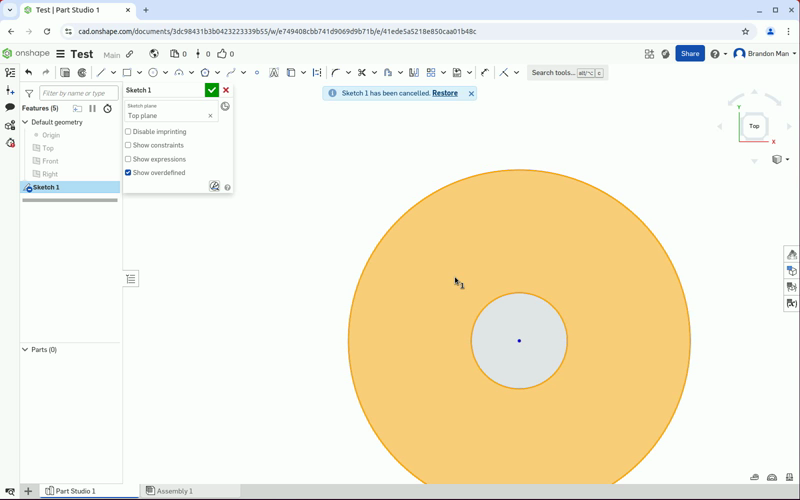
scroll(-6)
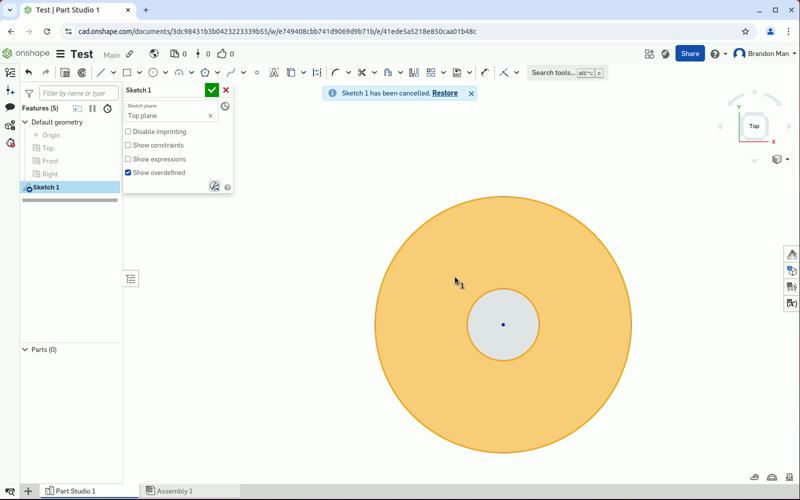
scroll(-6)
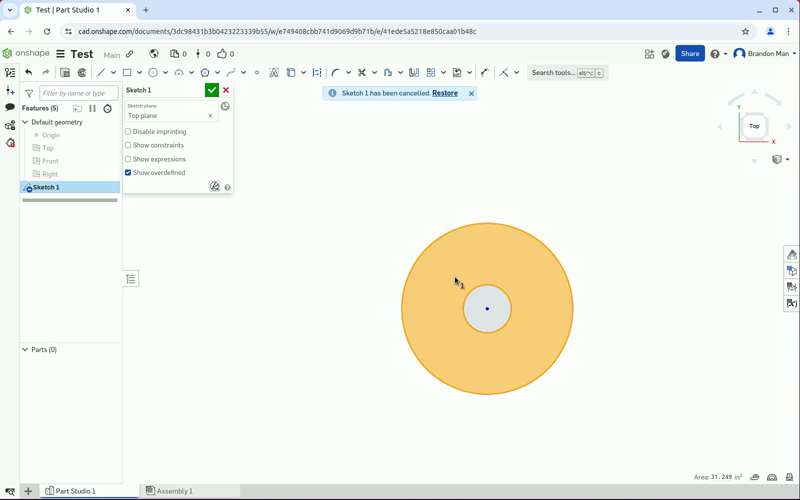
scroll(-6)
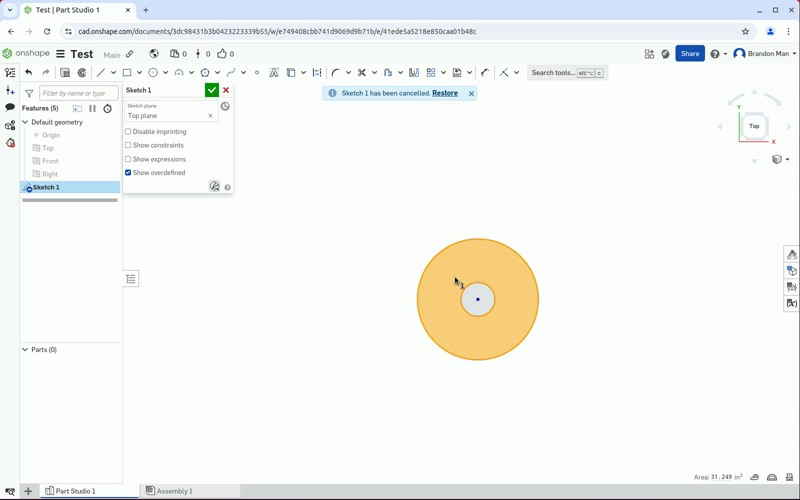
scroll(-6)
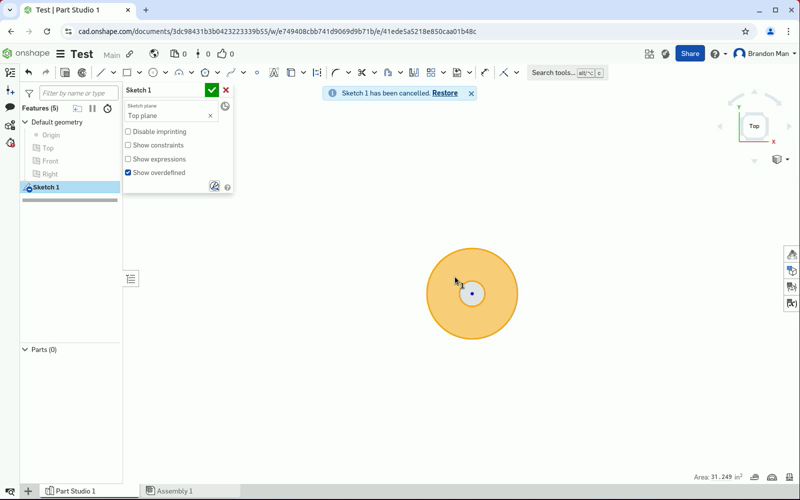
scroll(-6)
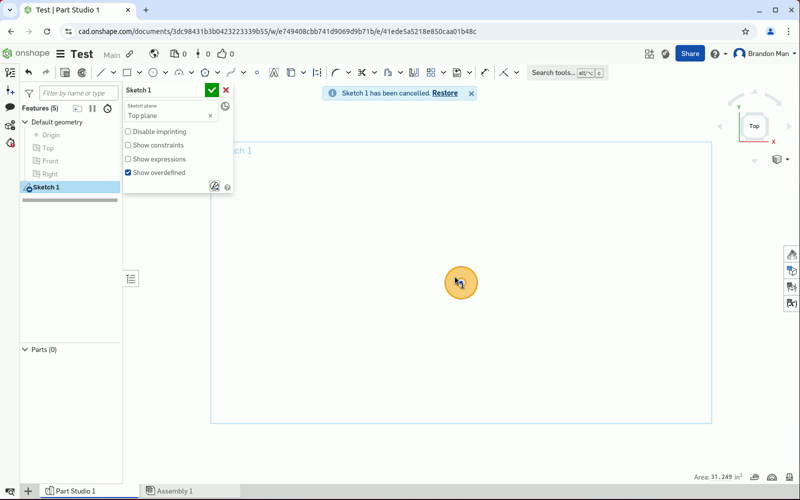
mouse_move(73, 352)
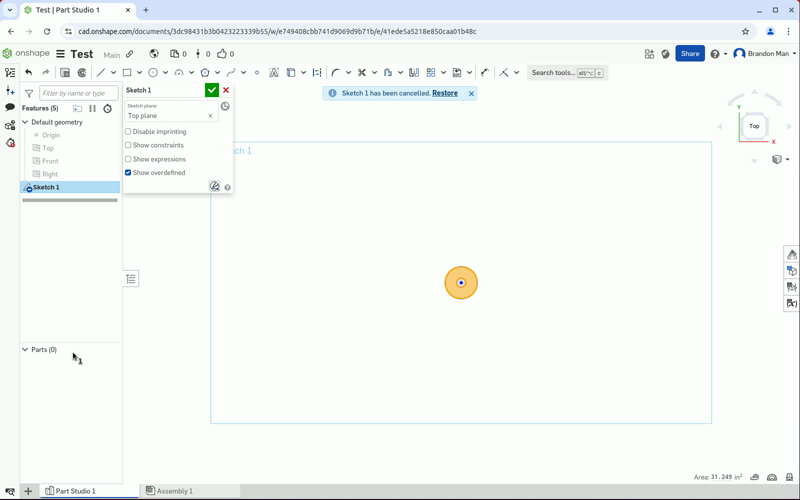
key(shift+y)
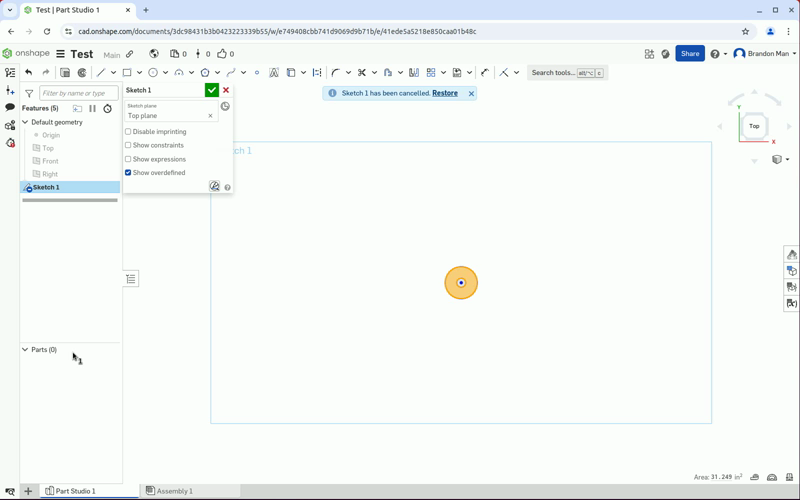
key(shift+e)
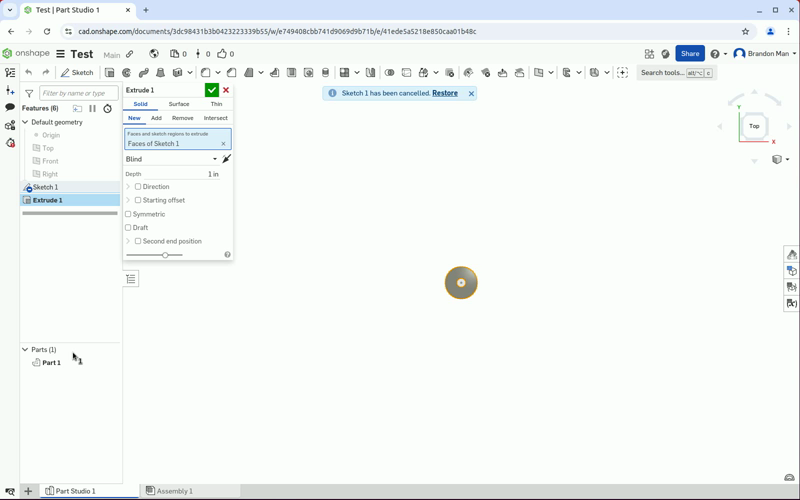
mouse_move(143, 106)
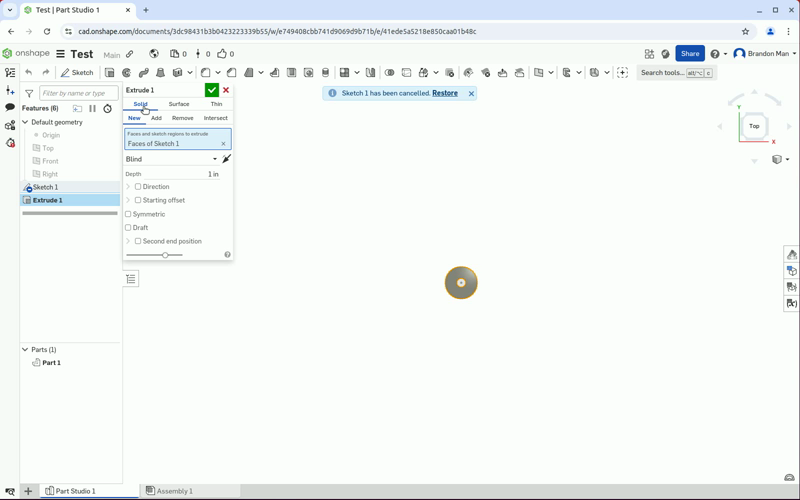
click(143, 106)
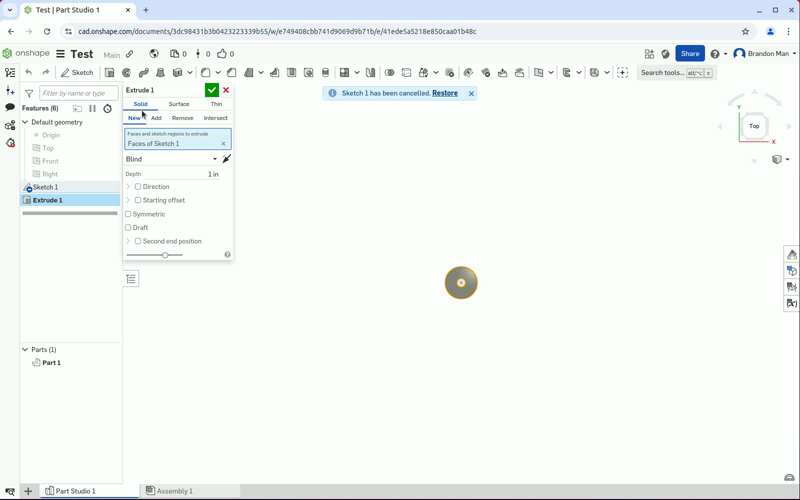
mouse_move(137, 120)
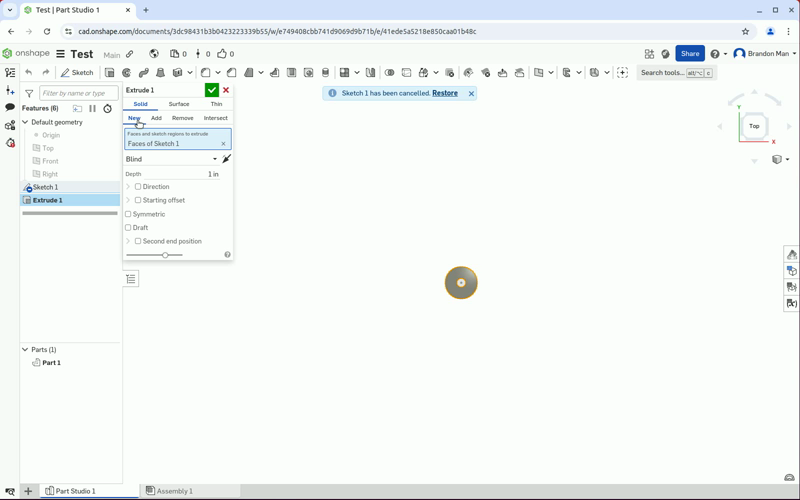
click(137, 120)
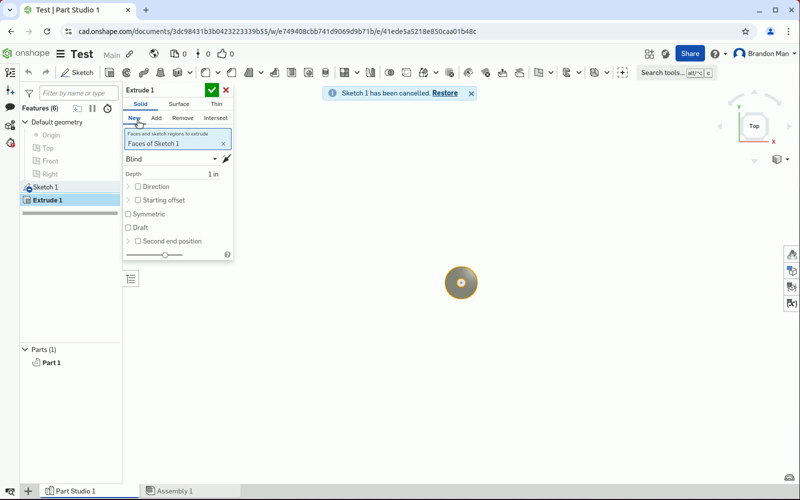
key(tab, 4)
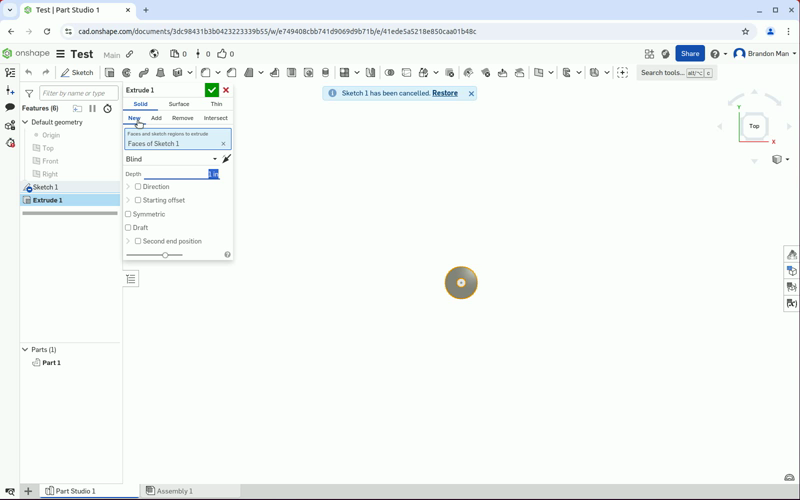
text(1.926)
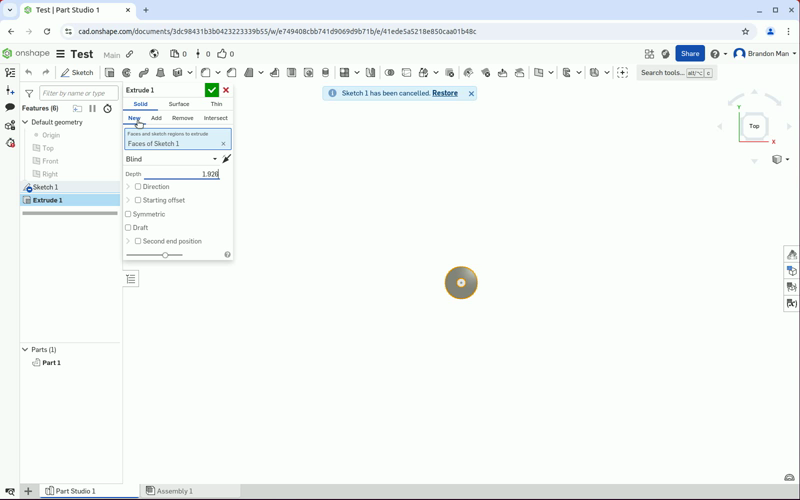
key(enter)
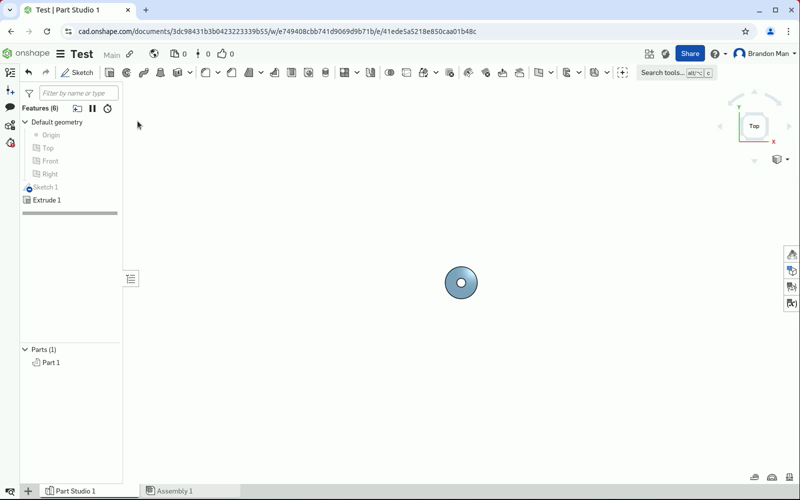
key(shift+h)
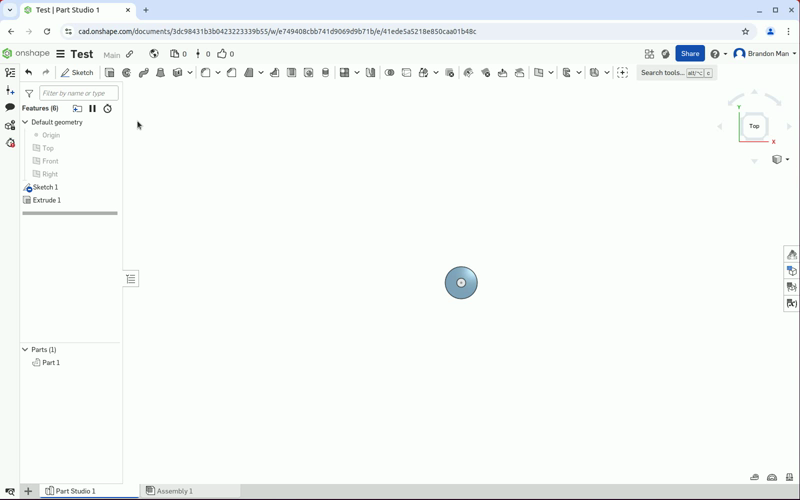
key(shift+h)
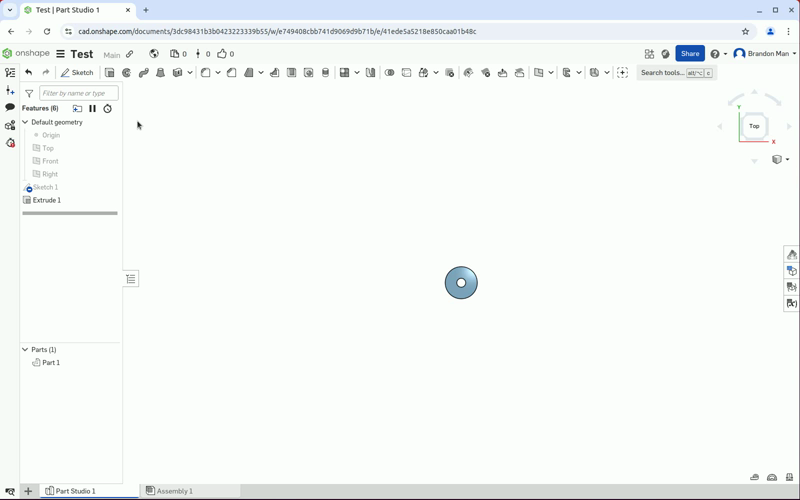
mouse_move(73, 189)
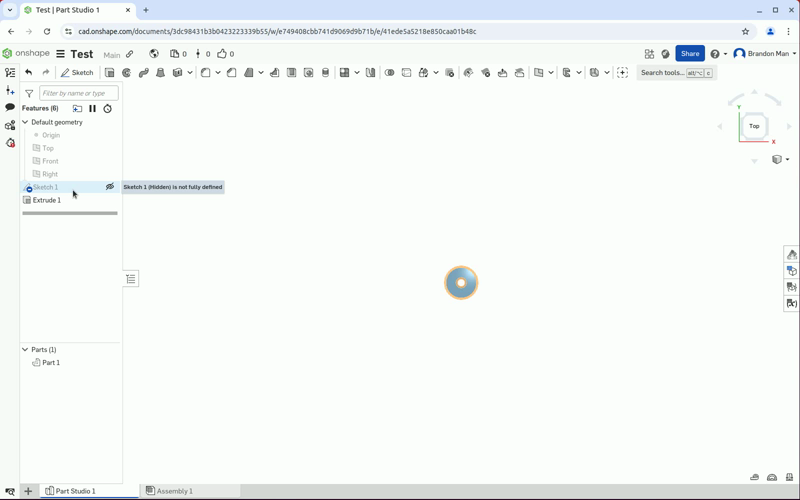
click(73, 189)
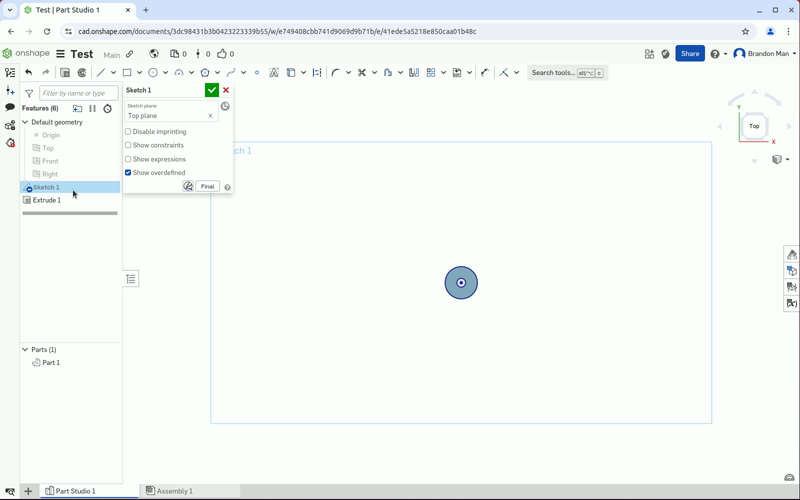
mouse_move(229, 92)
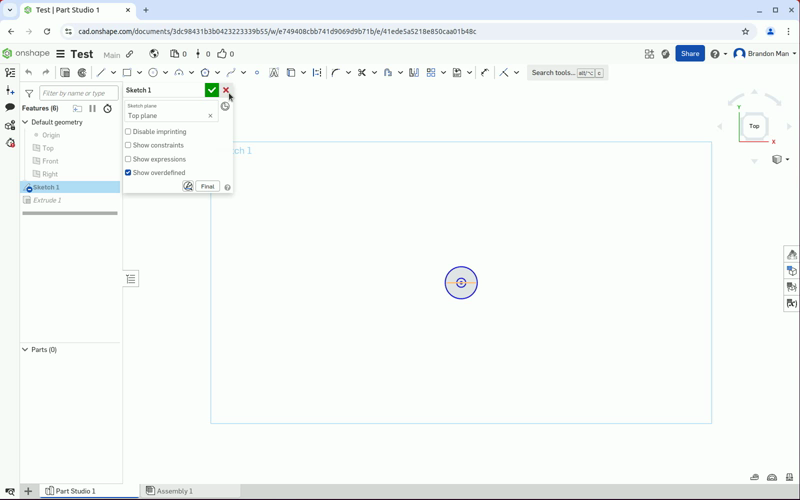
click(229, 92)
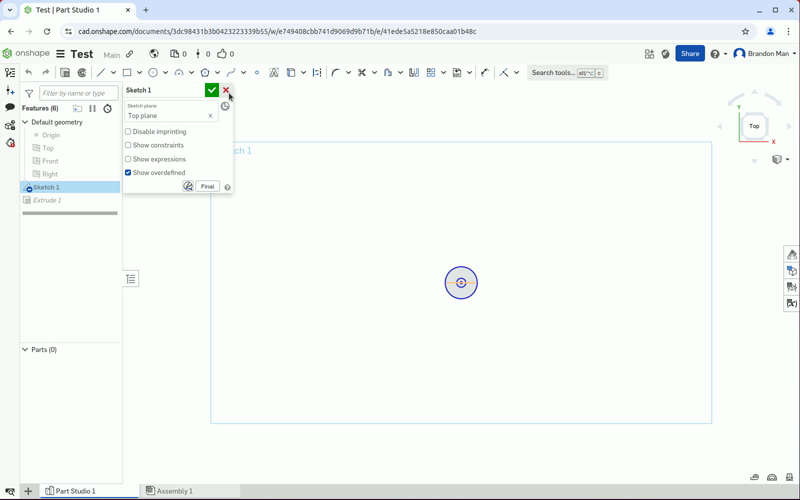
key(shift+s)
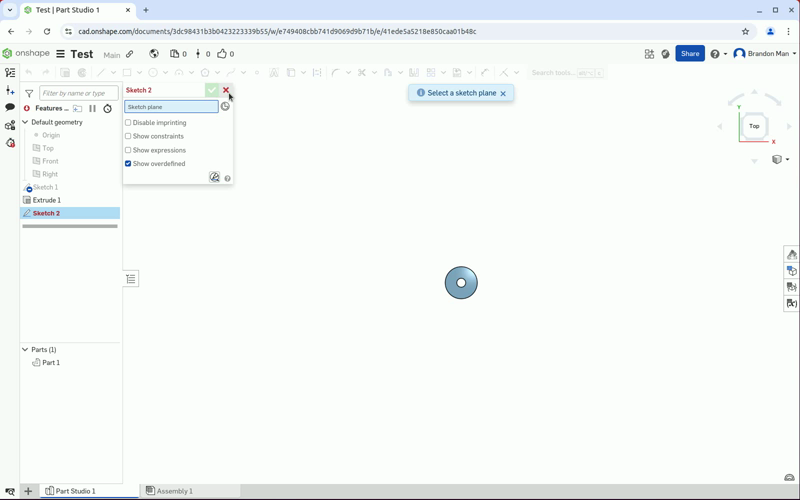
mouse_move(73, 150)
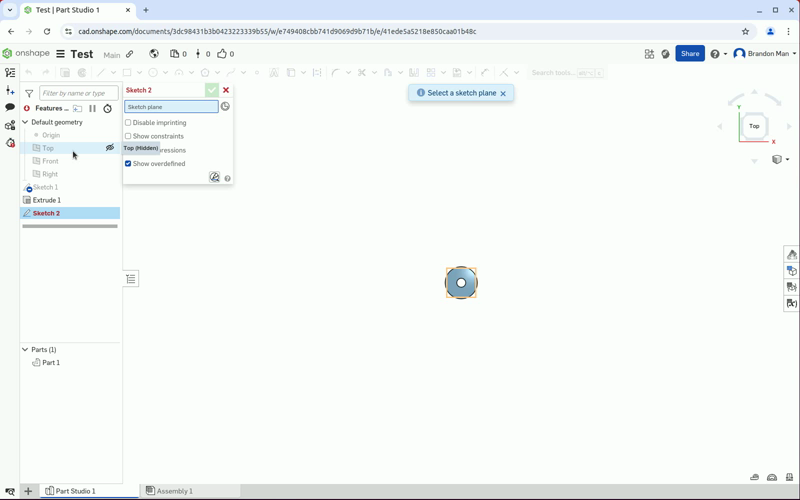
click(73, 150)
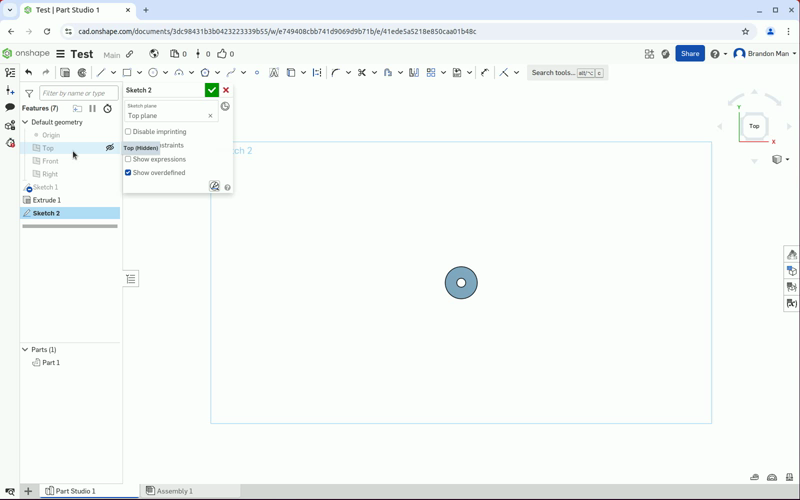
mouse_move(73, 352)
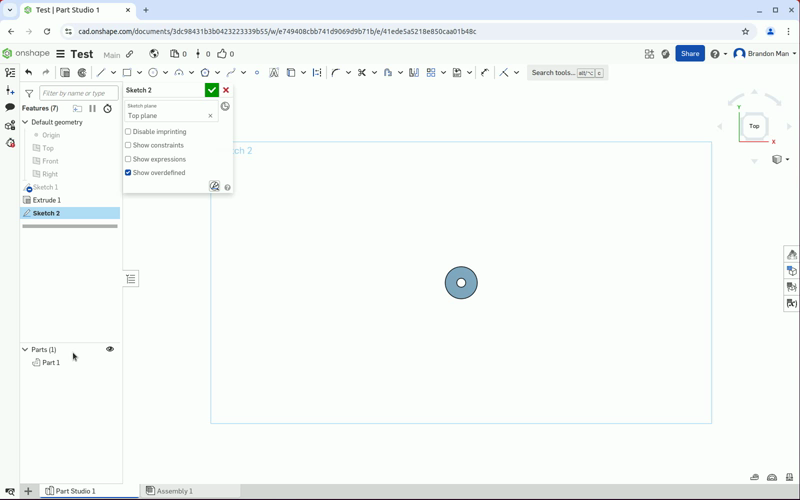
key(y)
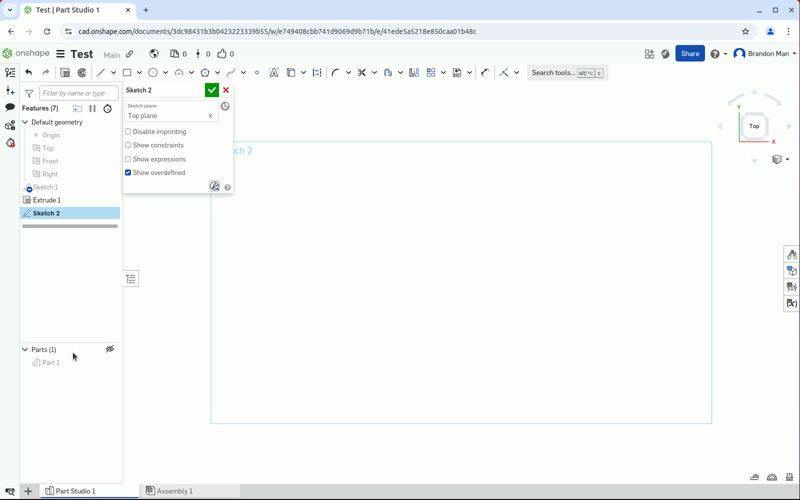
key(c)
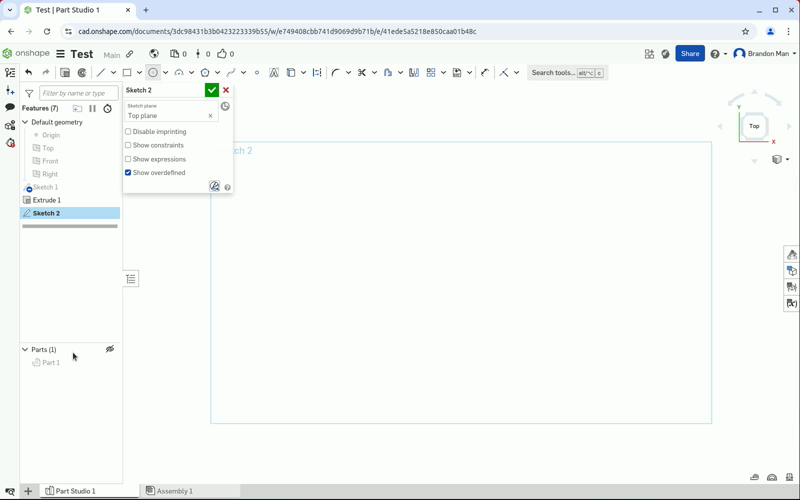
key_down(shift)
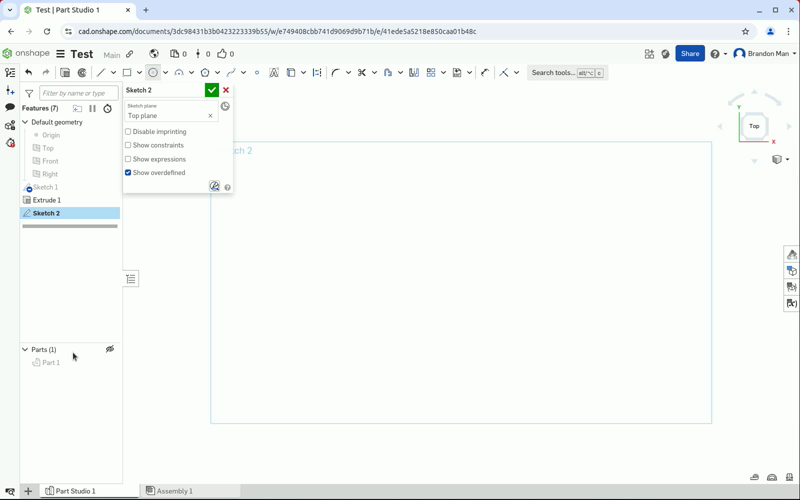
mouse_move(461, 282)
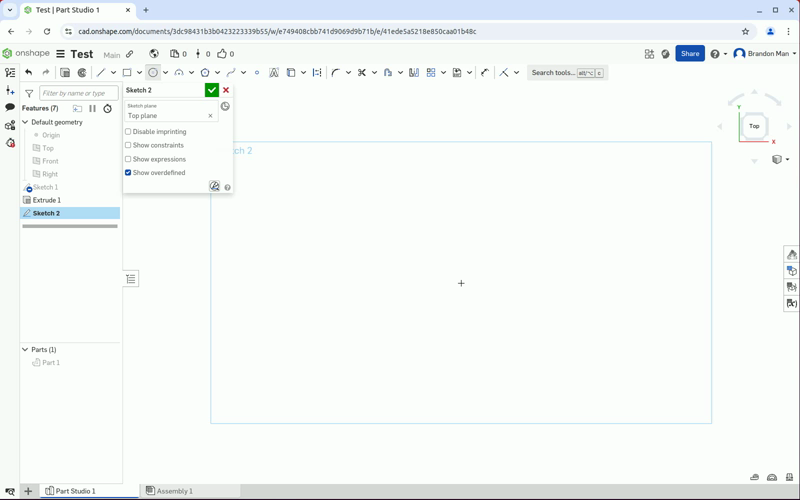
click(461, 282)
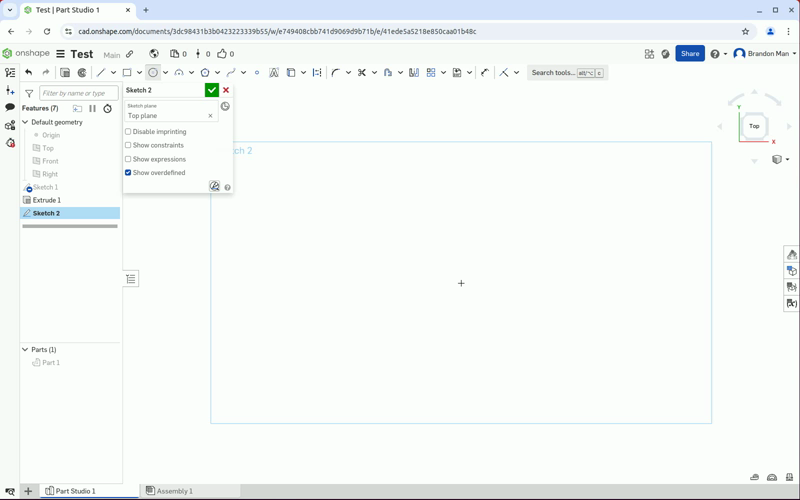
key_up(shift)
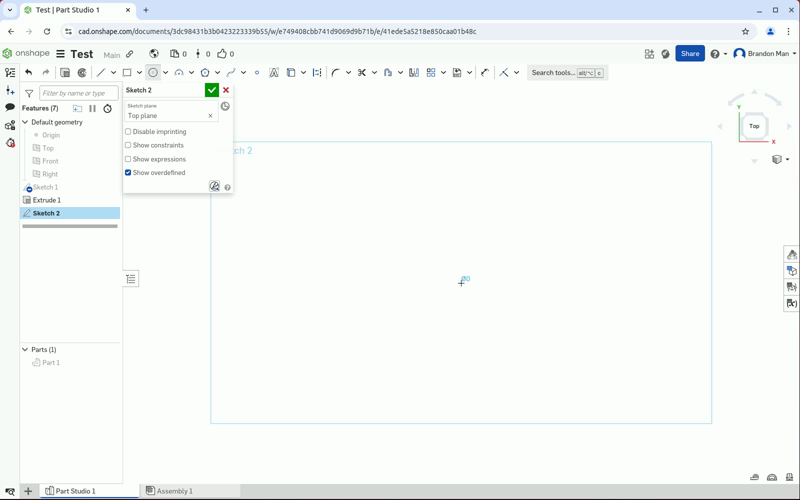
mouse_move(466, 282)
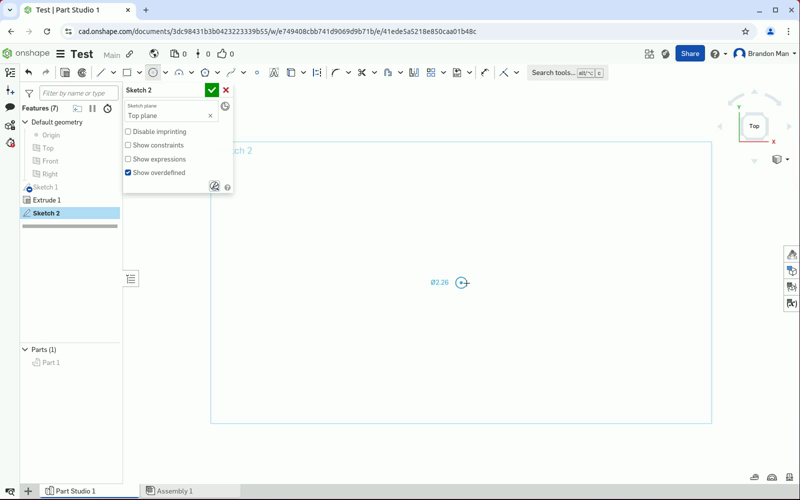
click(466, 282)
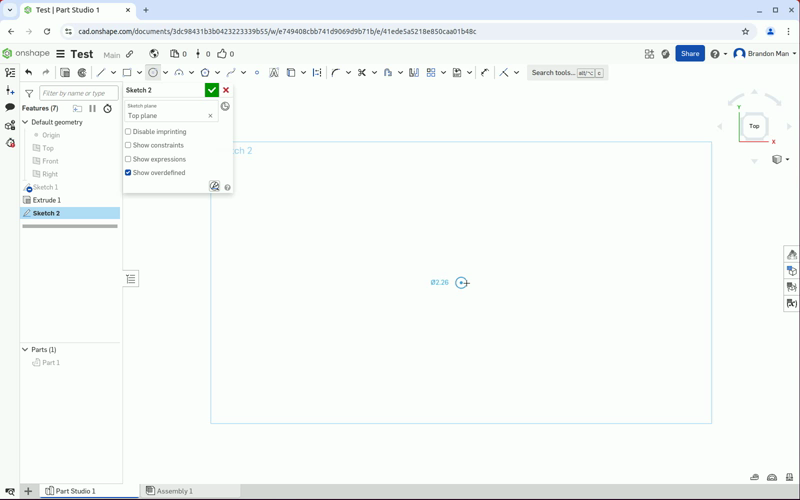
key(esc)
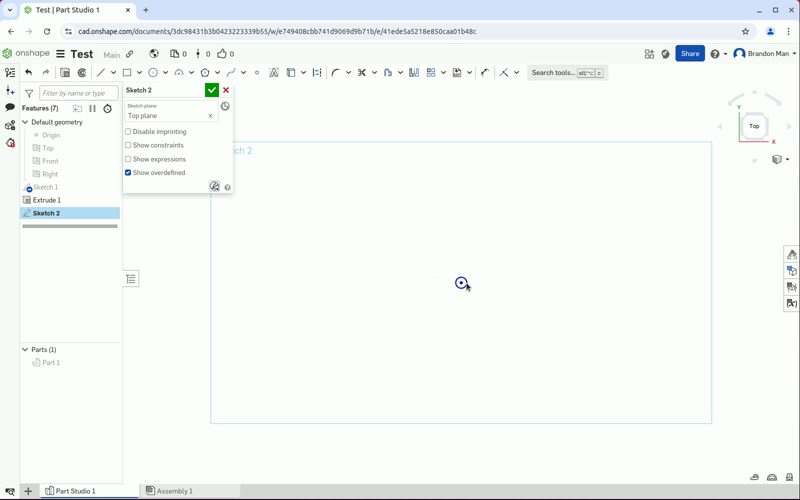
mouse_move(463, 280)
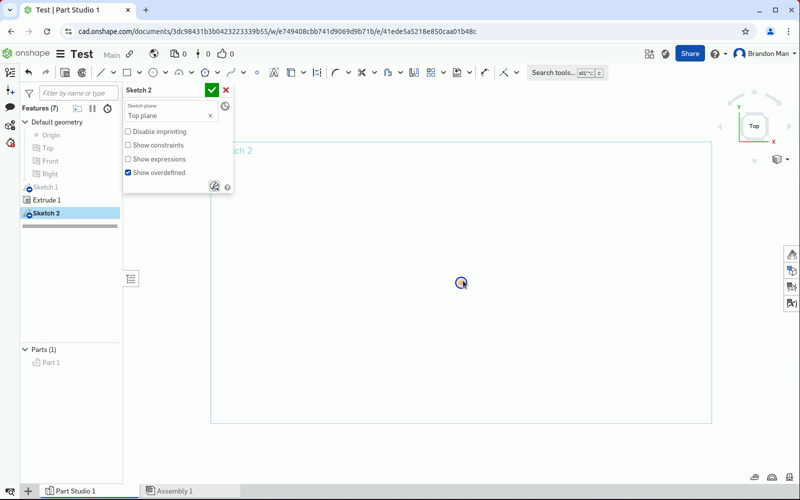
scroll(6)
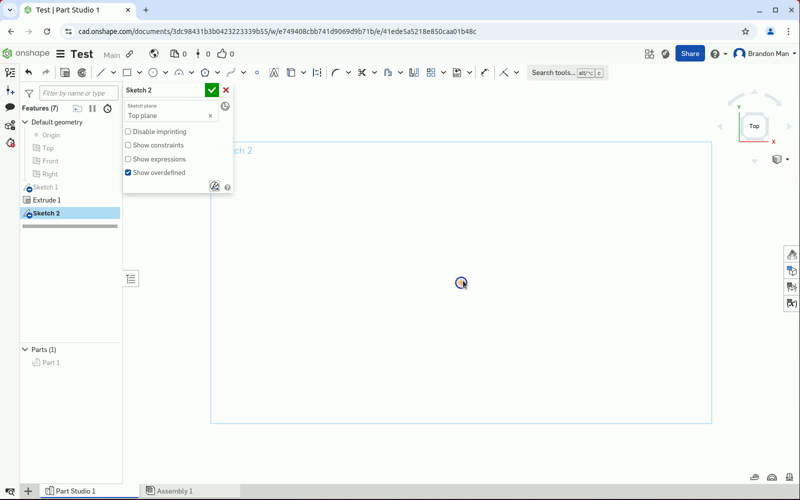
scroll(6)
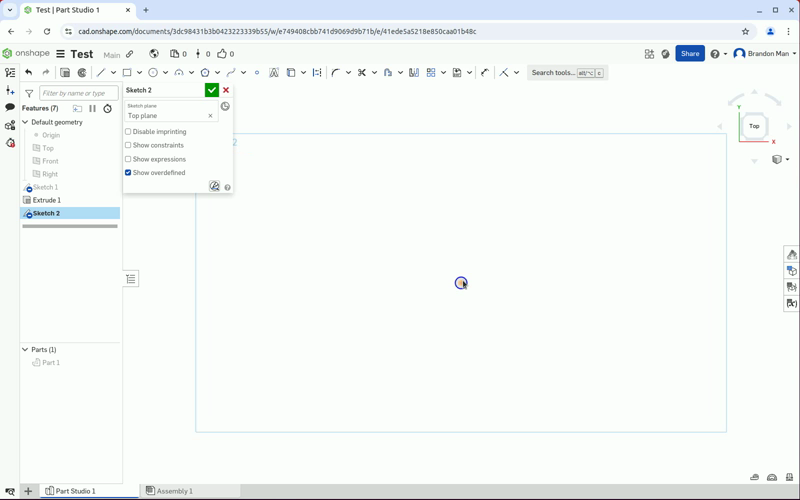
scroll(6)
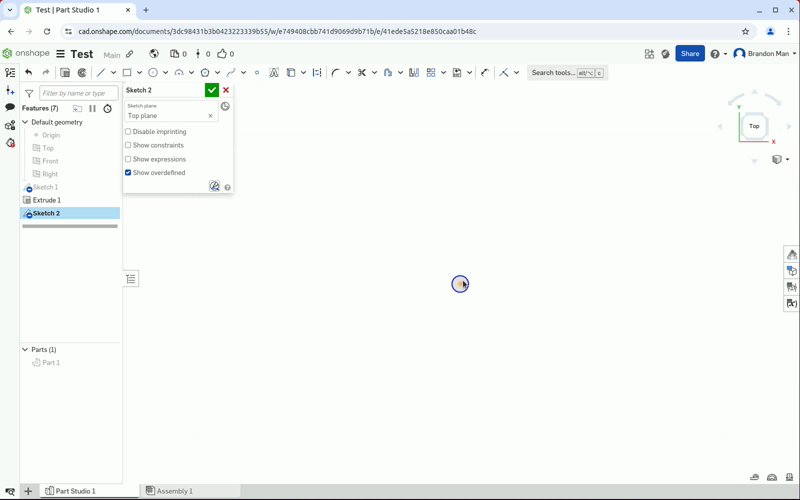
scroll(6)
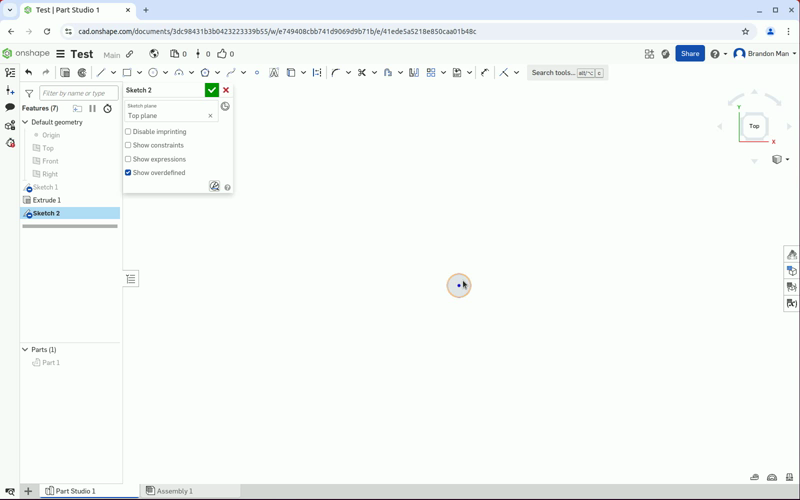
scroll(6)
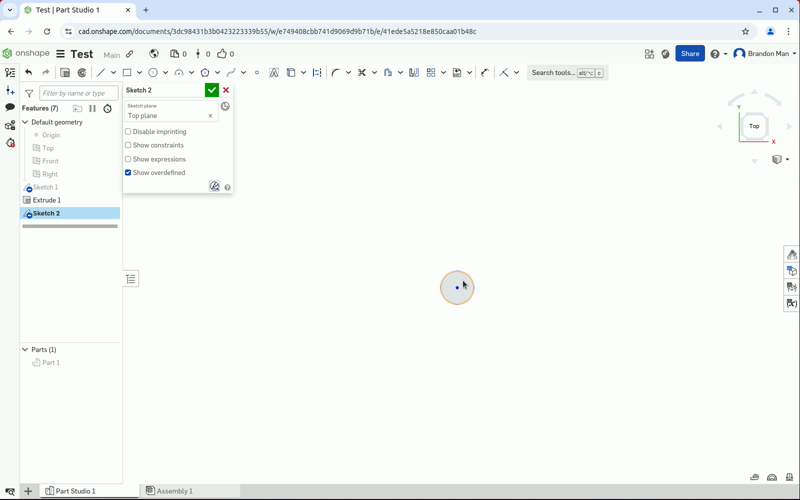
scroll(6)
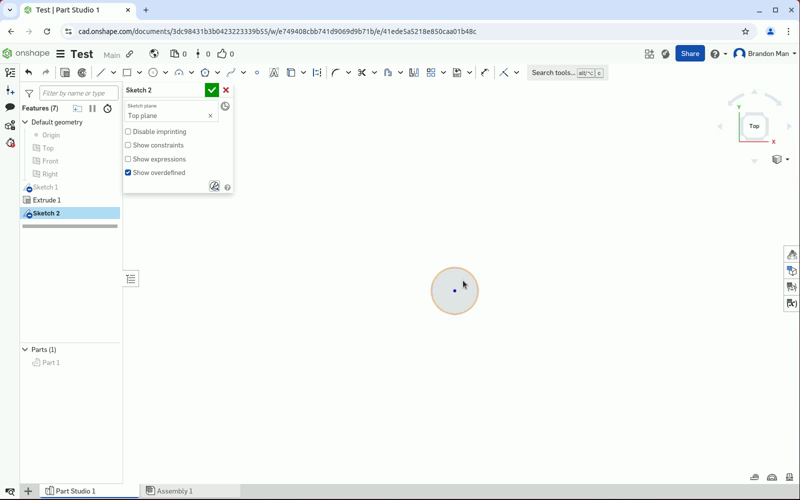
scroll(6)
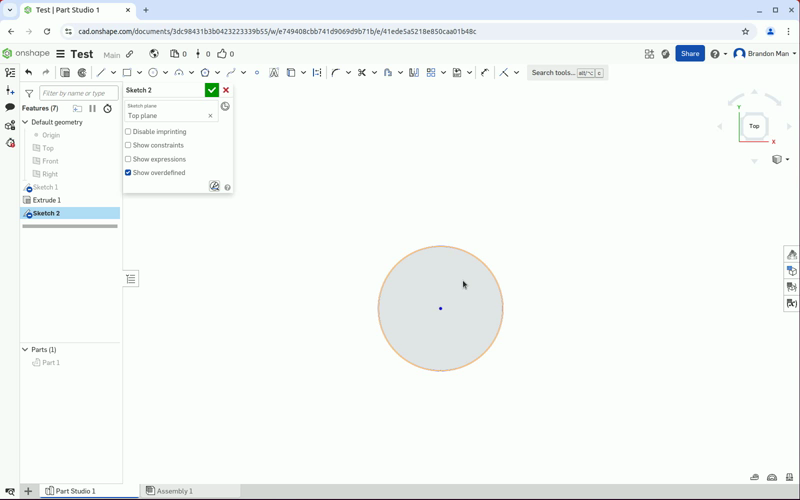
click(463, 280)
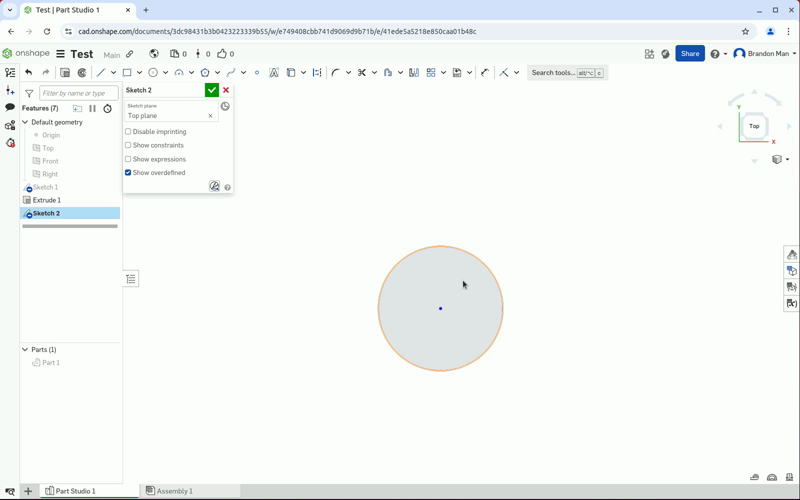
scroll(-6)
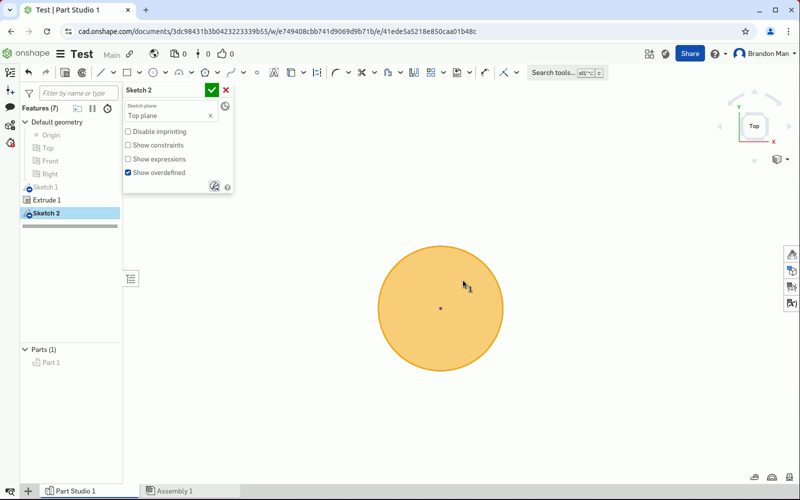
scroll(-6)
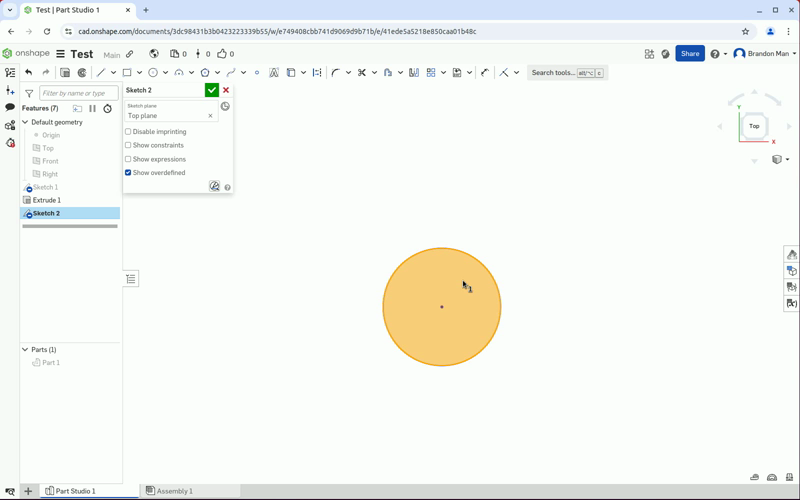
scroll(-6)
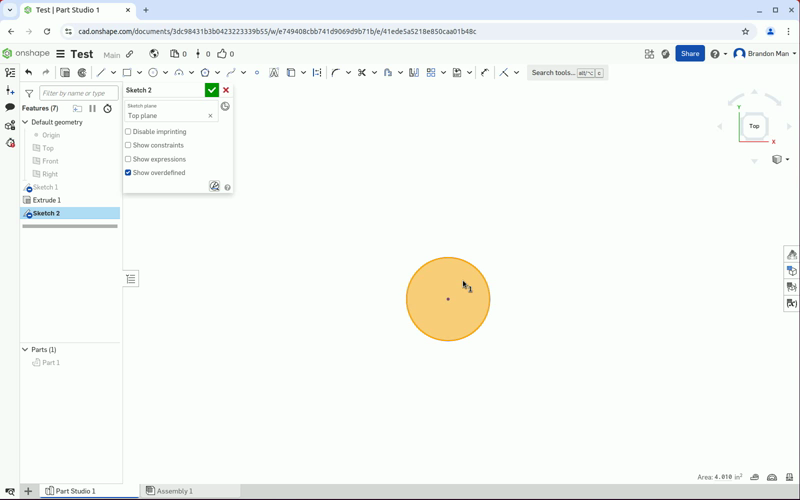
scroll(-6)
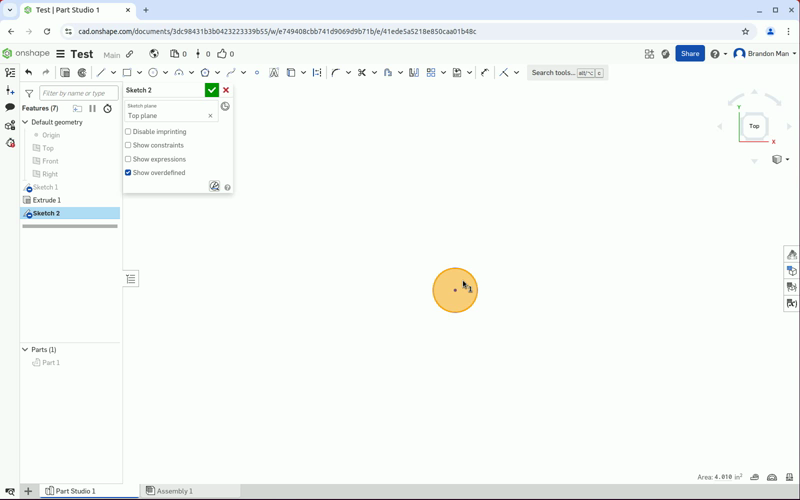
scroll(-6)
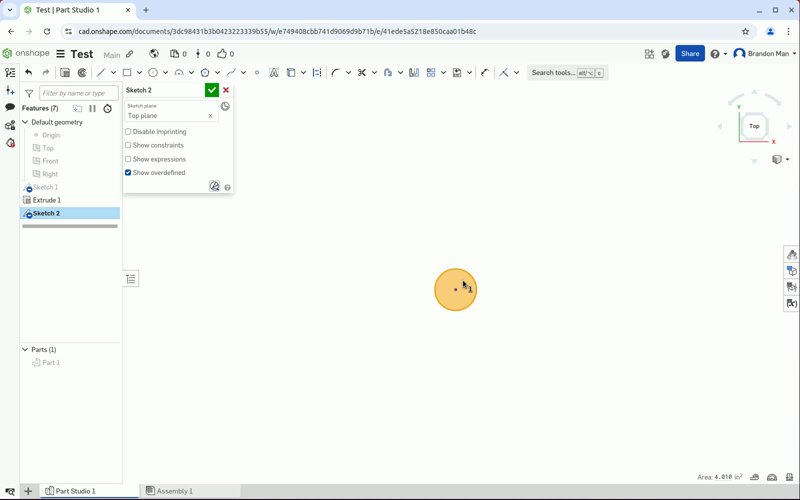
scroll(-6)
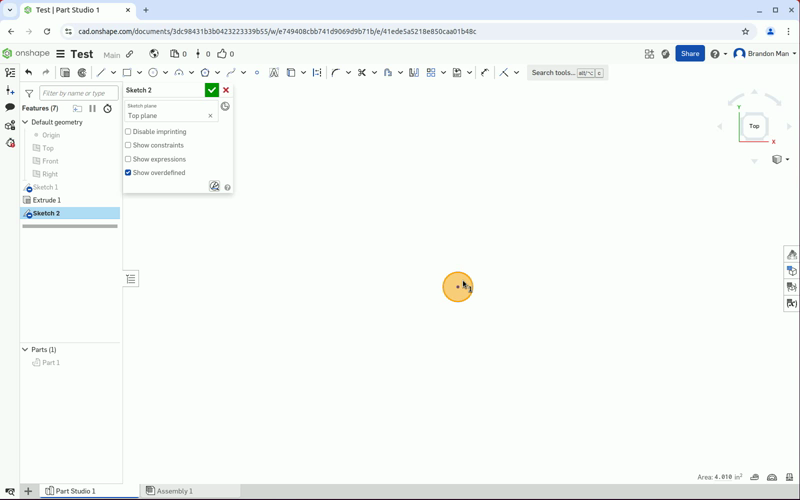
scroll(-6)
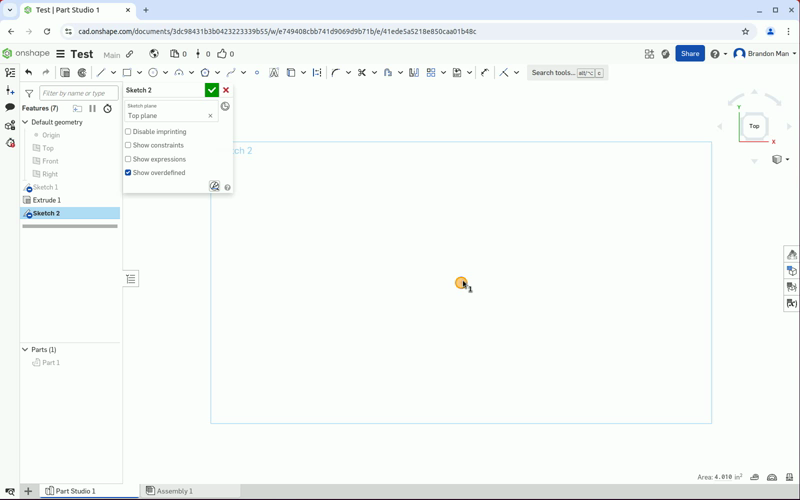
mouse_move(73, 352)
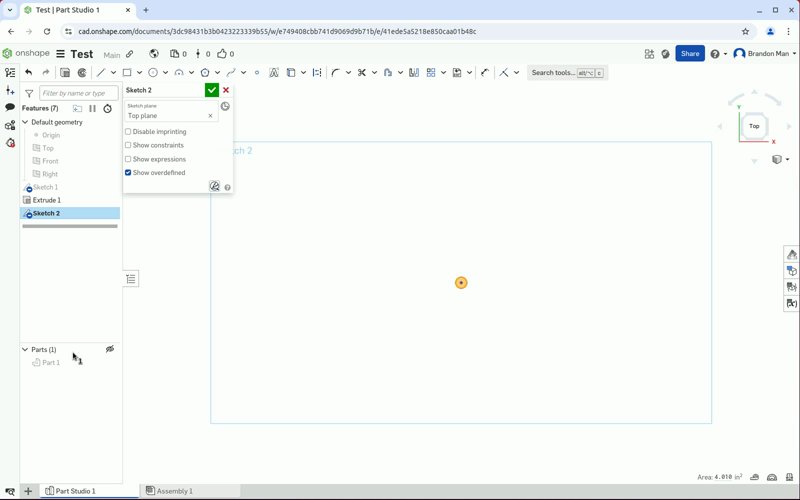
key(shift+y)
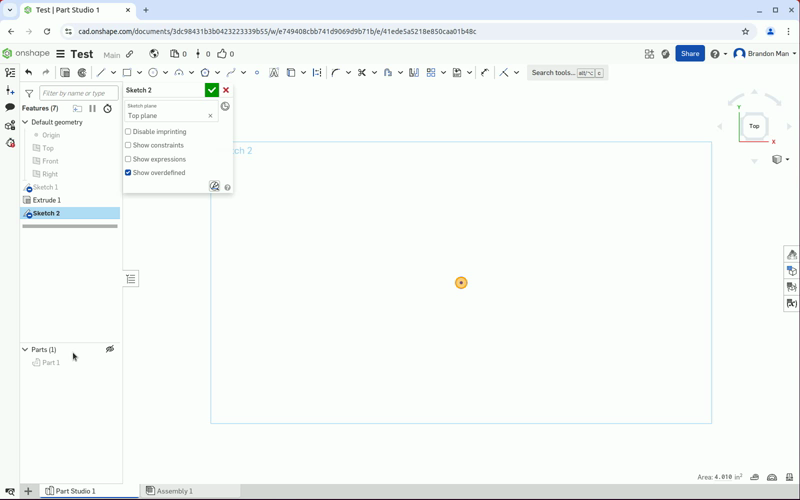
key(shift+e)
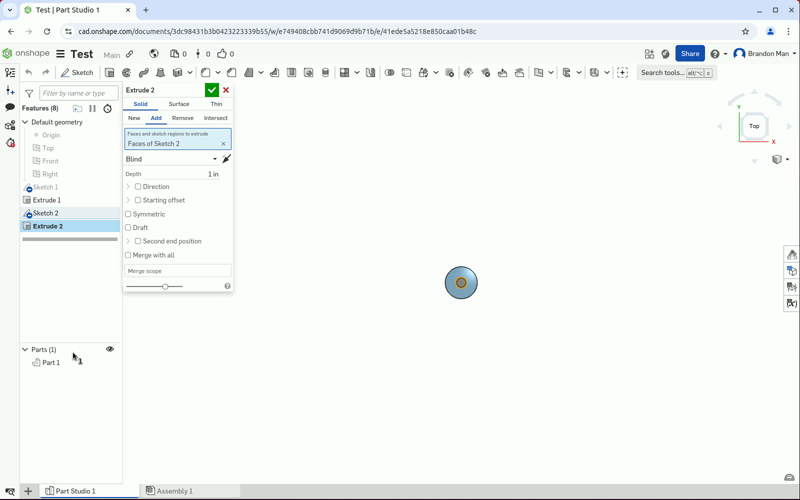
mouse_move(143, 106)
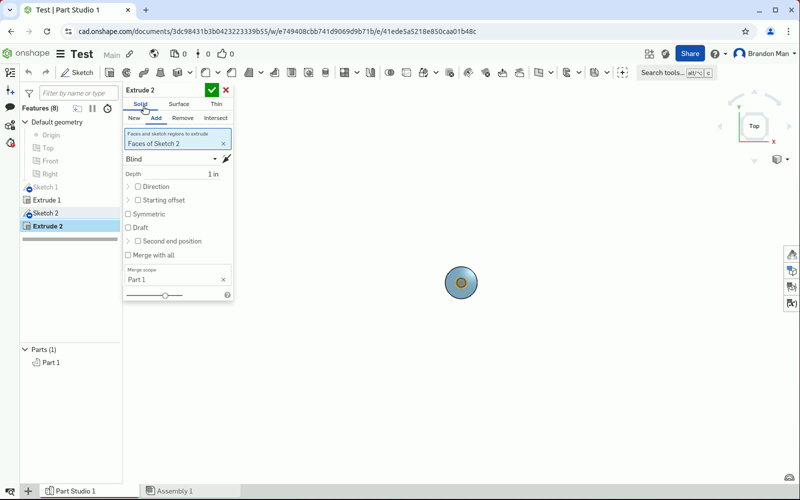
click(143, 106)
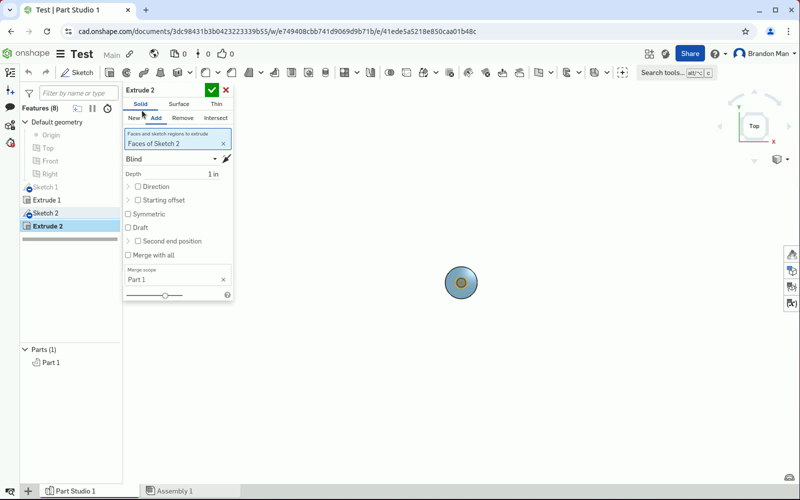
mouse_move(137, 120)
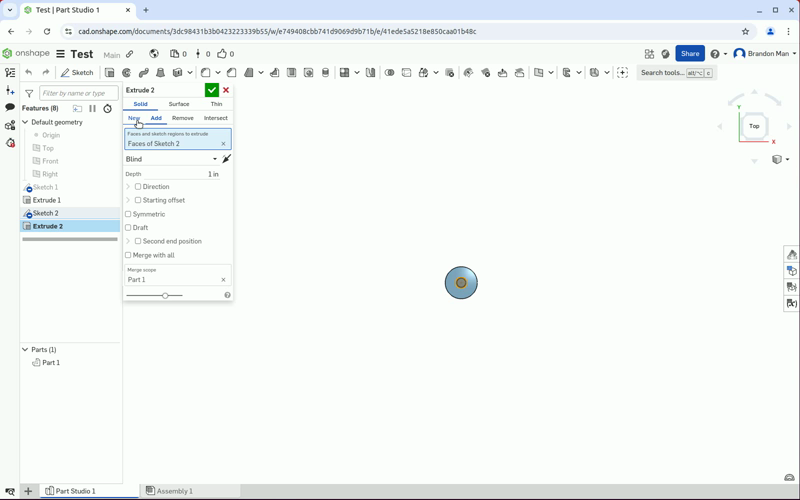
click(137, 120)
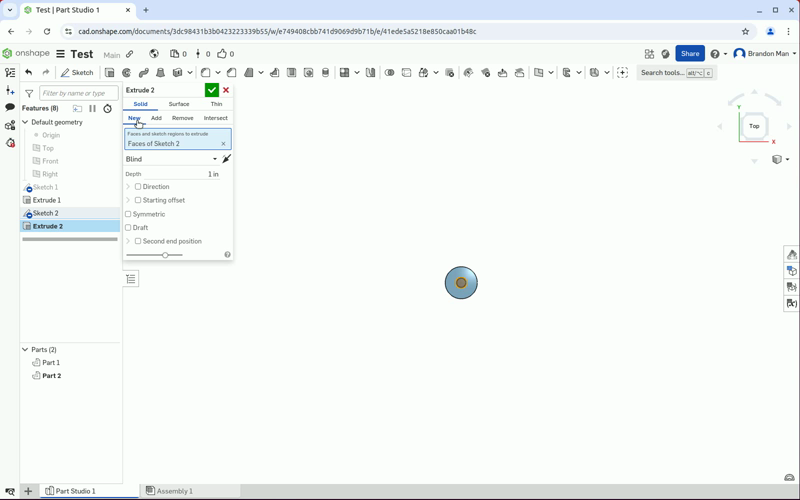
key(tab, 4)
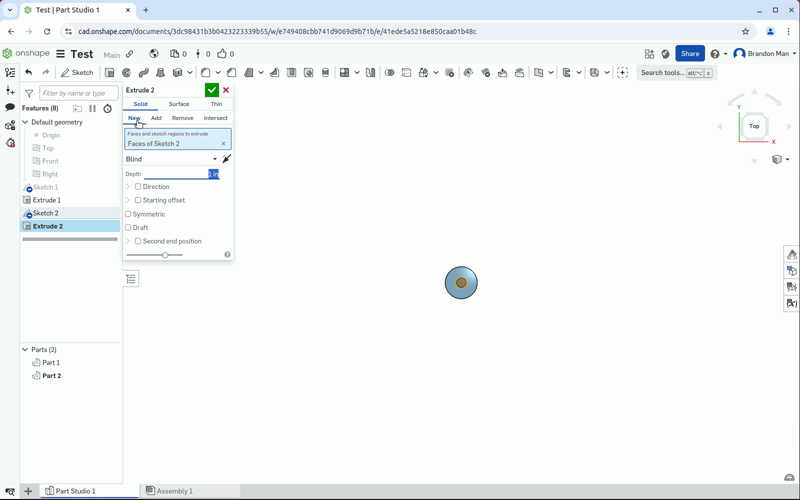
text(6.018)
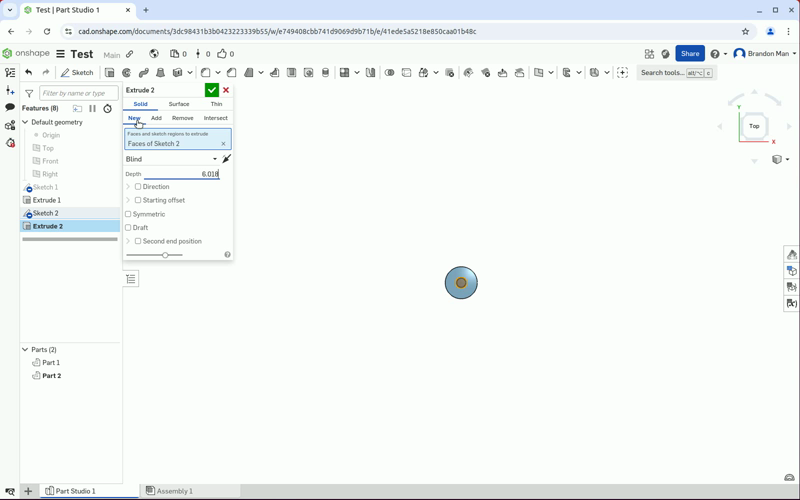
key(enter)
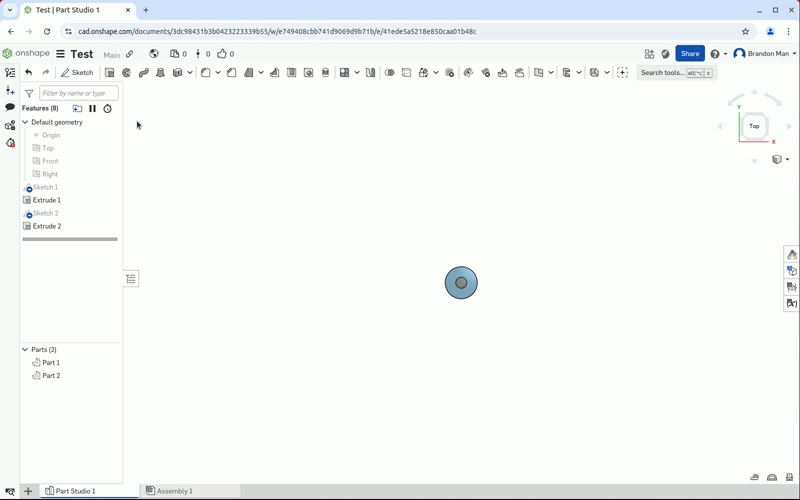
key(shift+h)
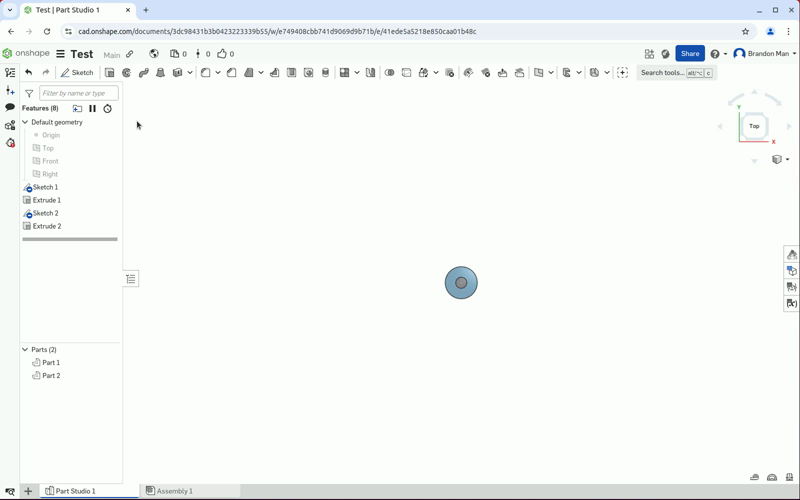
key(shift+h)
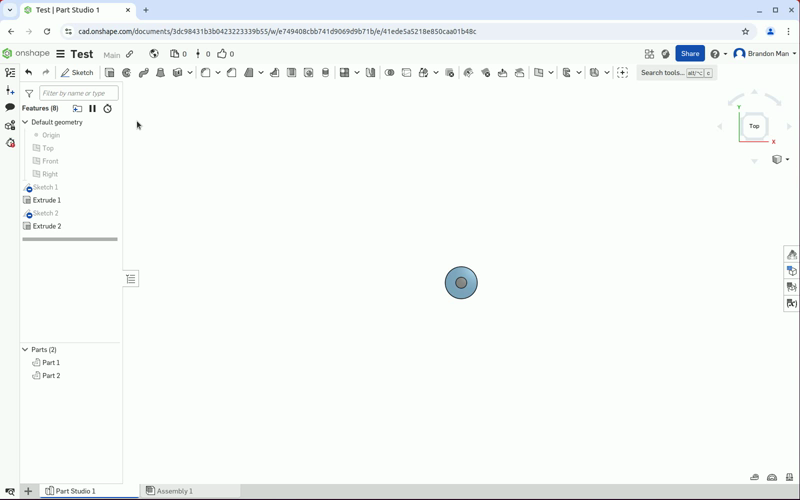
mouse_move(73, 189)
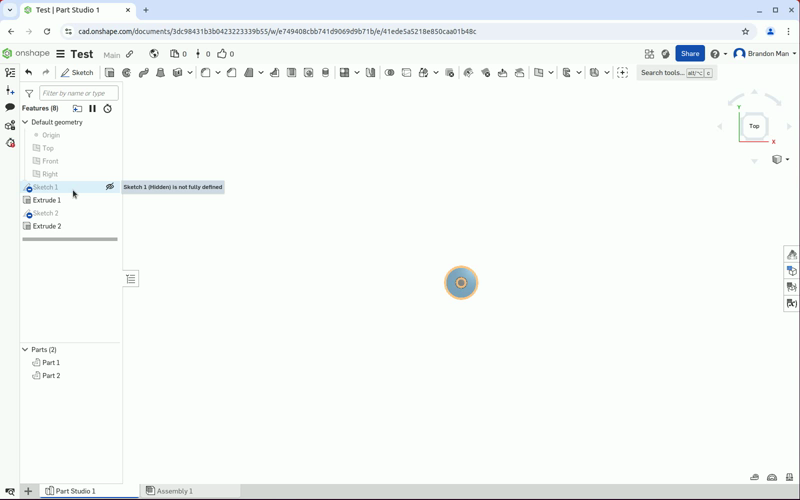
click(73, 189)
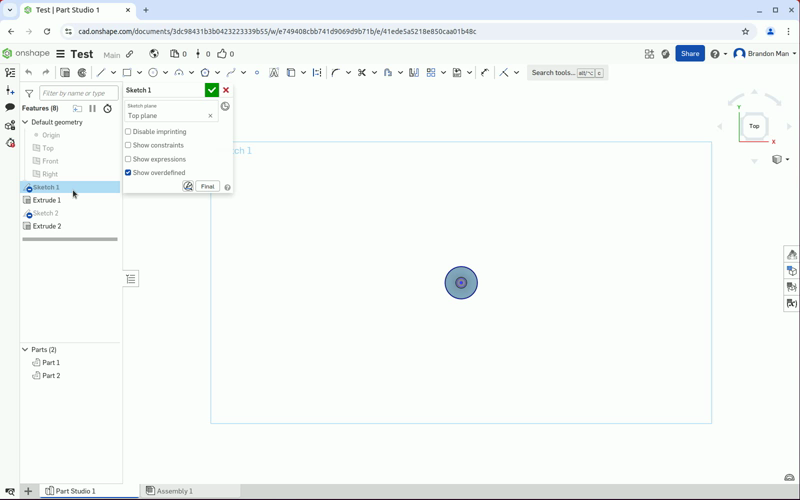
mouse_move(229, 92)
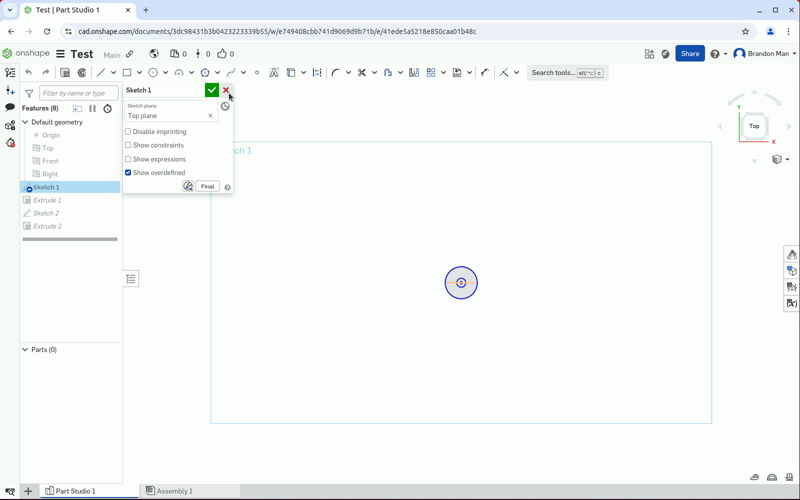
click(229, 92)
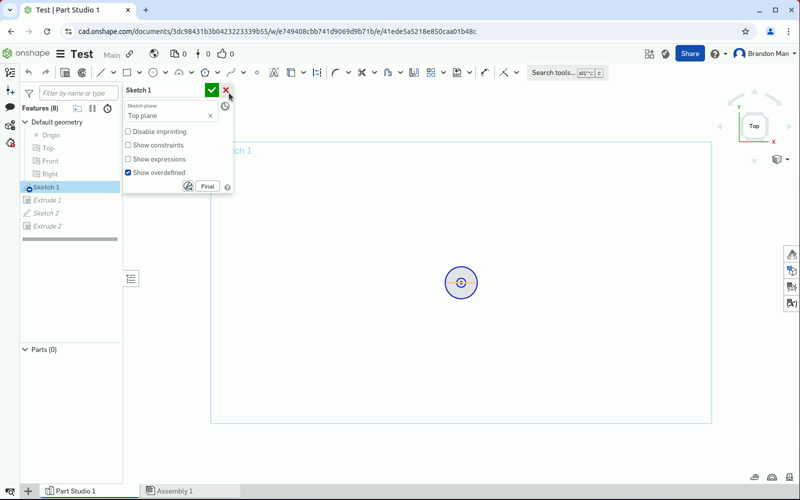
key(shift+s)
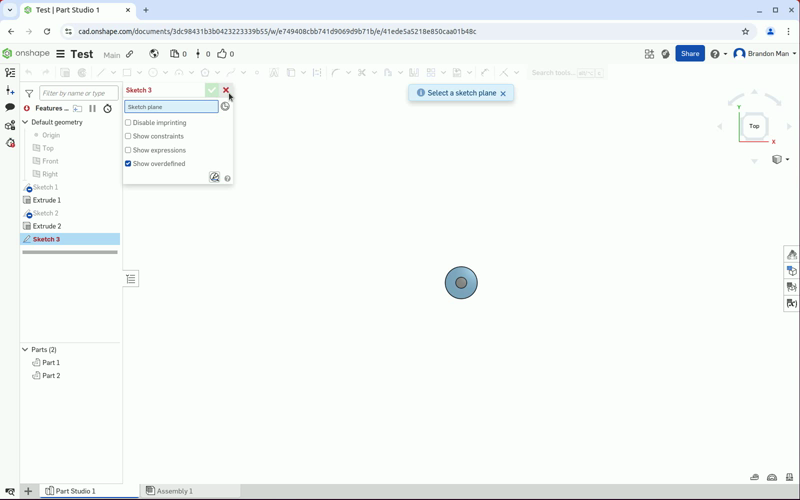
mouse_move(73, 150)
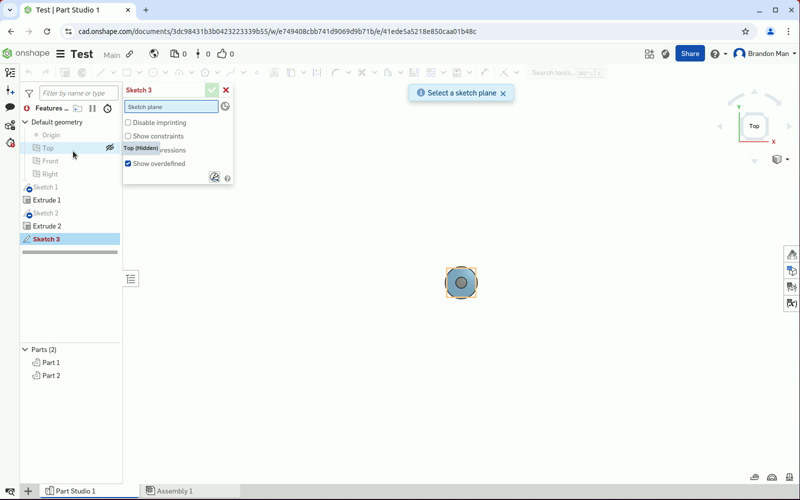
click(73, 150)
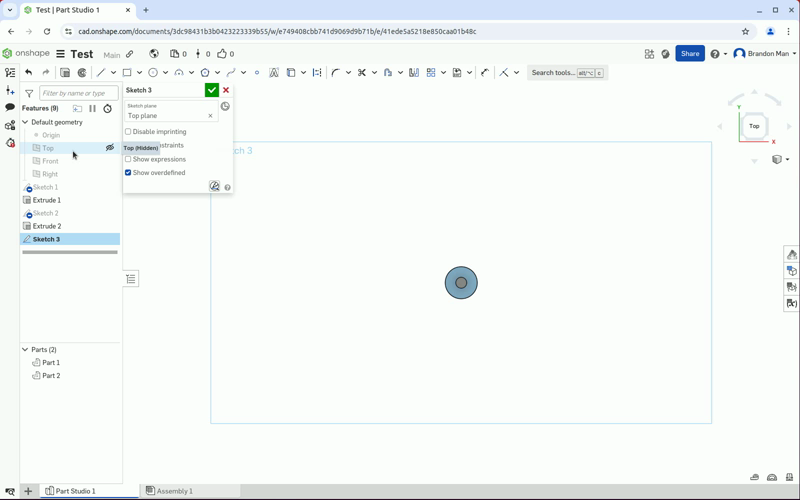
mouse_move(73, 352)
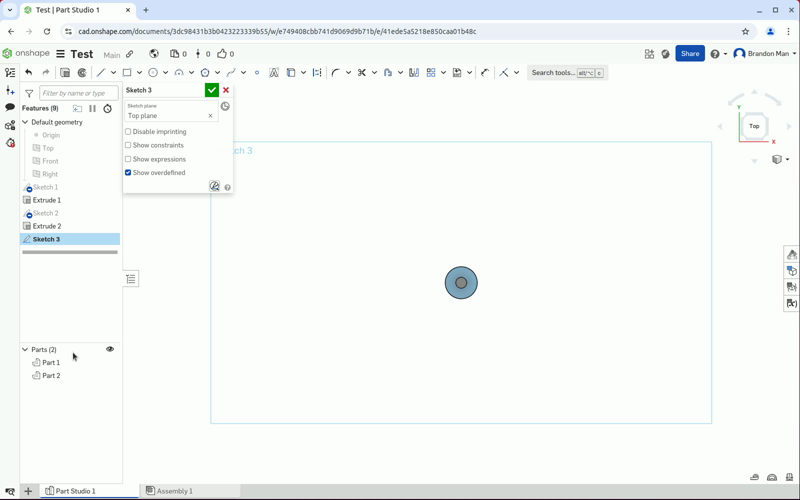
key(y)
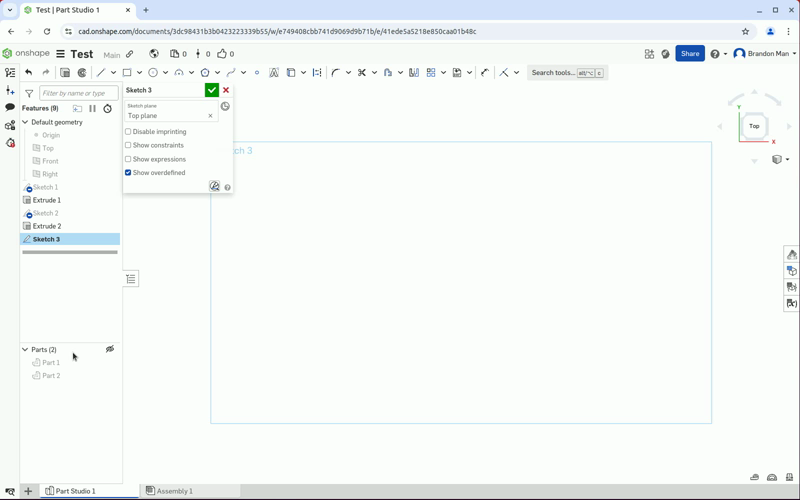
key(l)
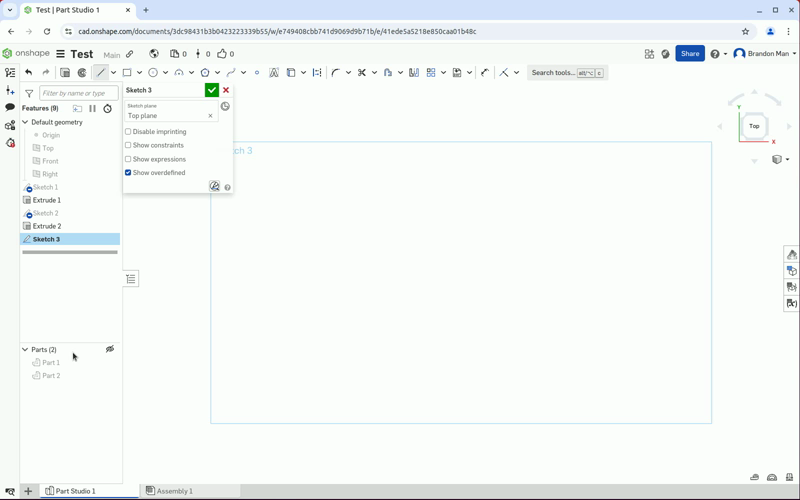
key_down(shift)
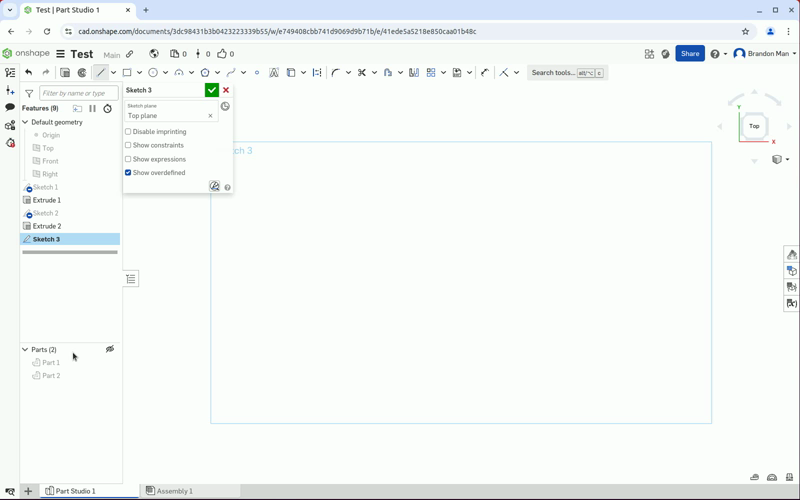
mouse_move(371, 278)
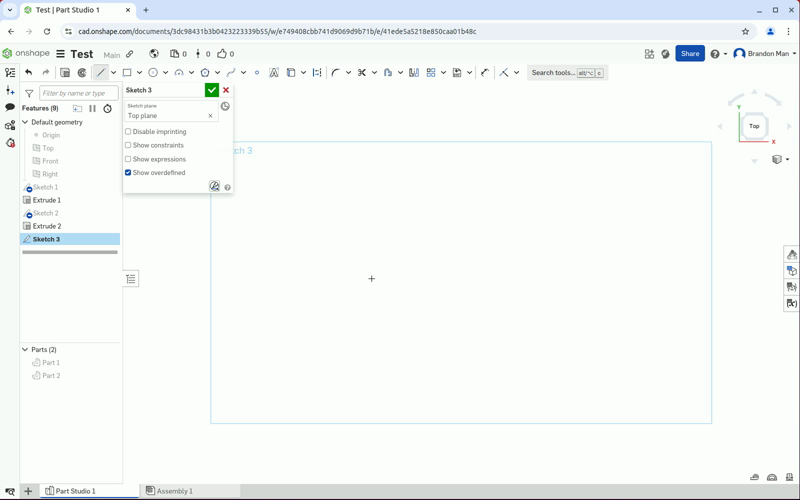
click(371, 278)
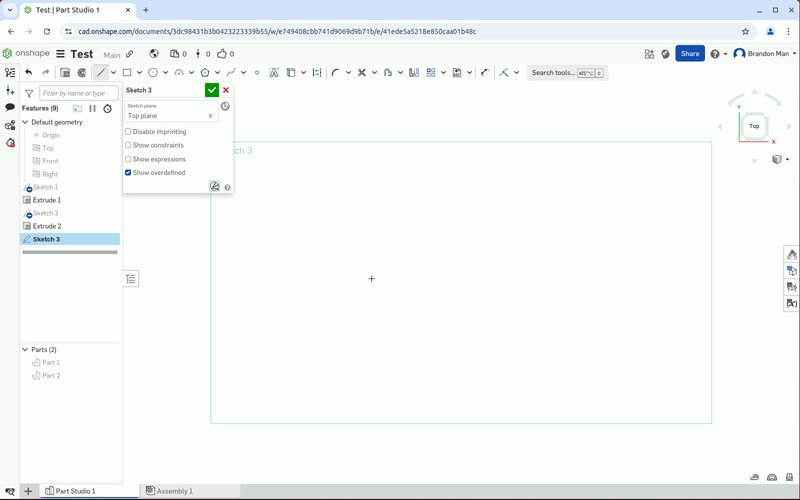
key_up(shift)
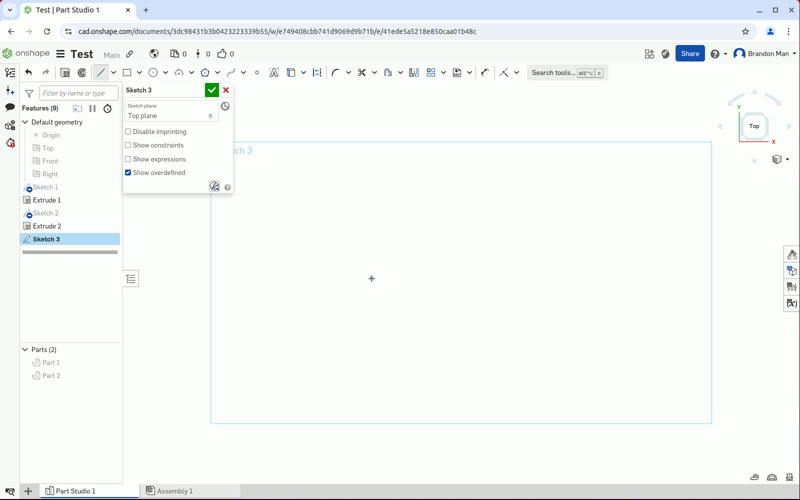
key_down(shift)
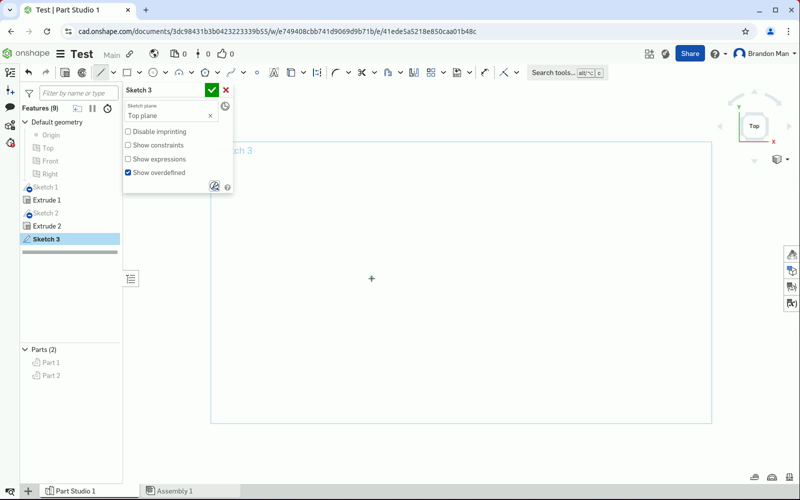
mouse_move(401, 278)
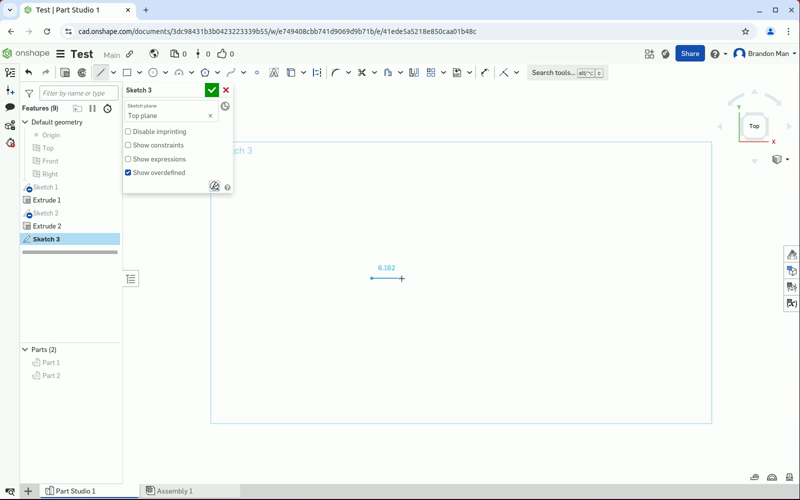
mouse_move(397, 278)
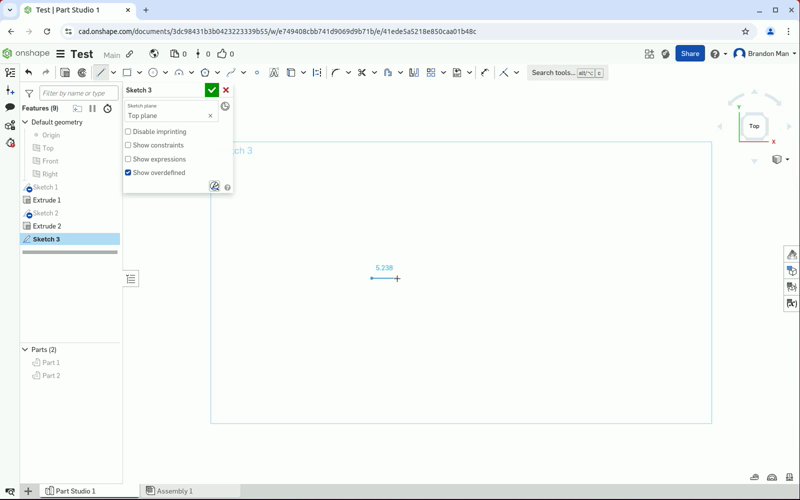
click(397, 278)
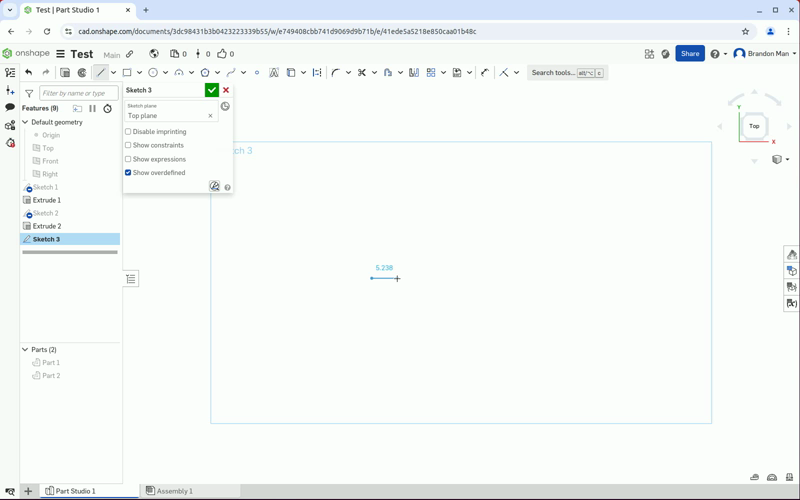
key_up(shift)
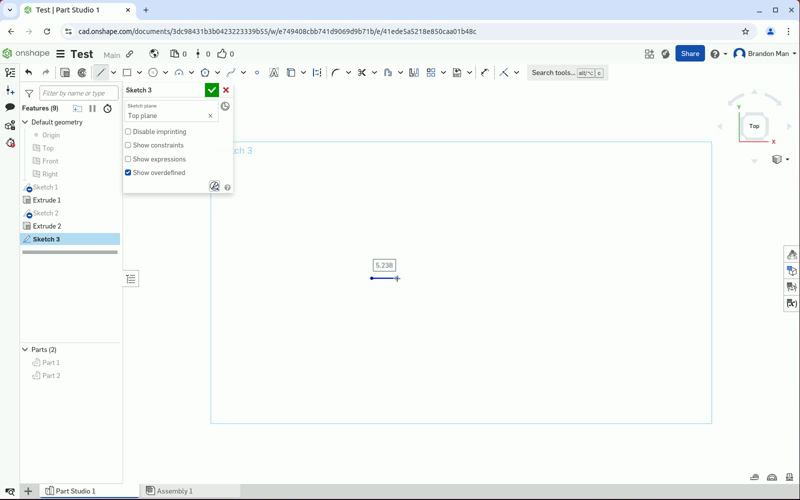
key(esc)
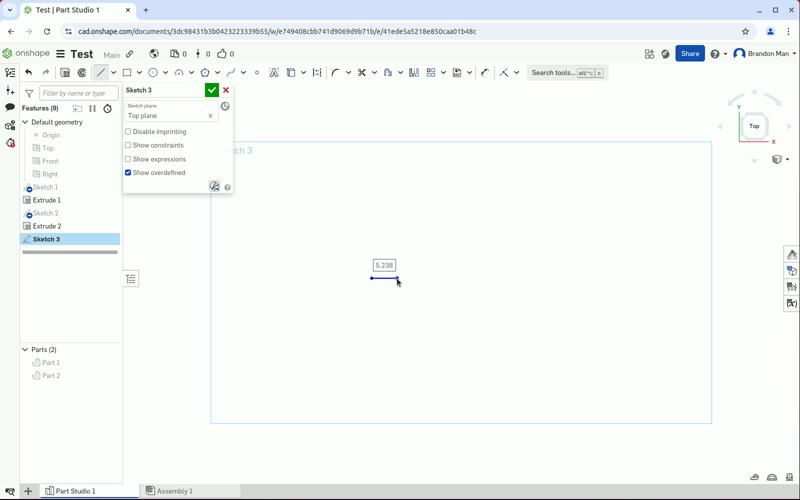
key(a)
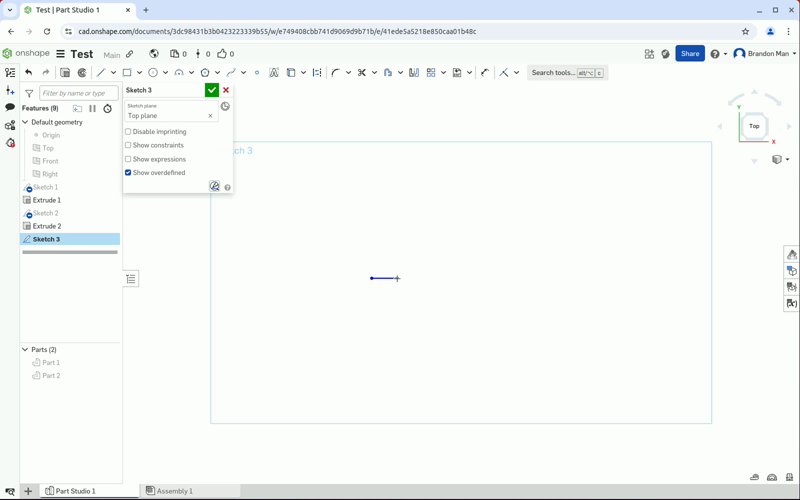
mouse_move(397, 278)
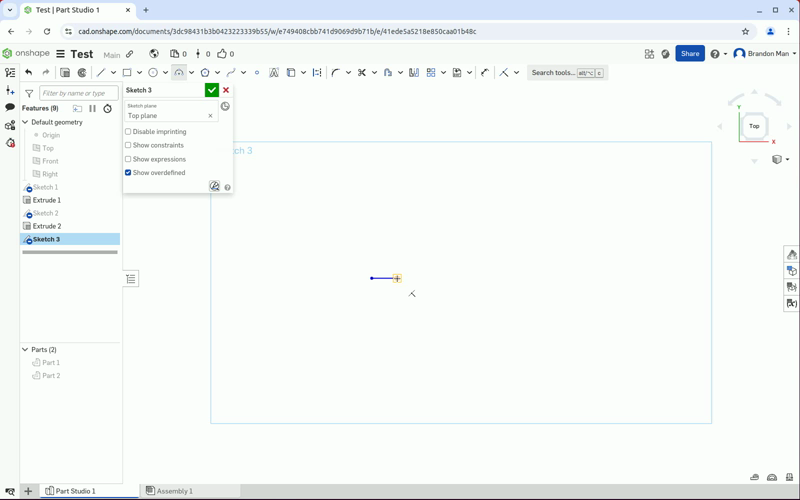
click(397, 278)
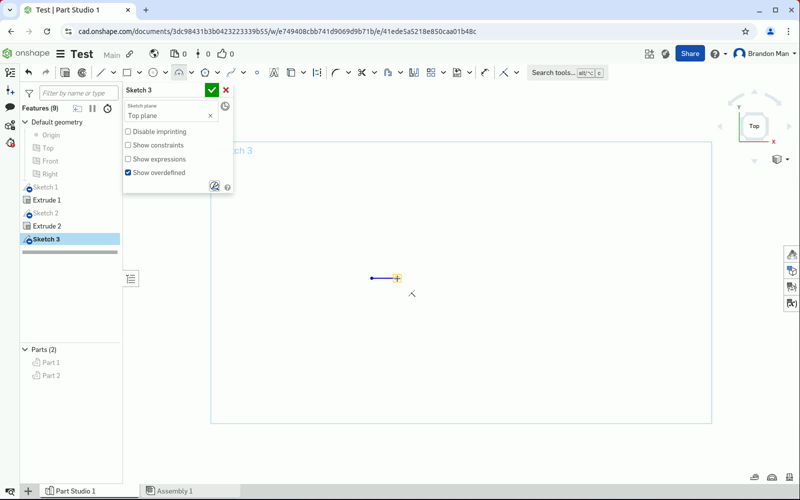
key_down(shift)
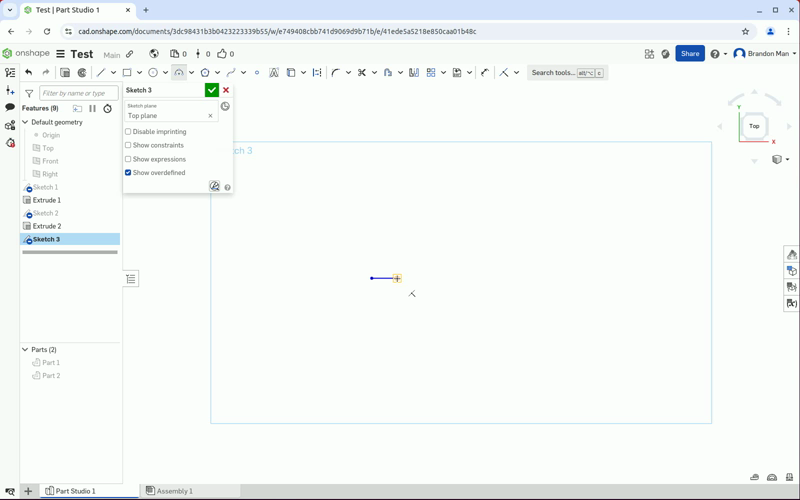
mouse_move(397, 268)
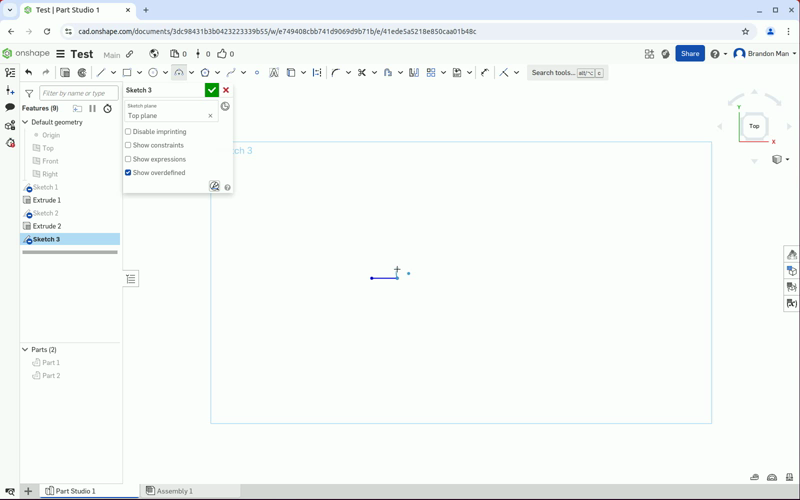
click(397, 268)
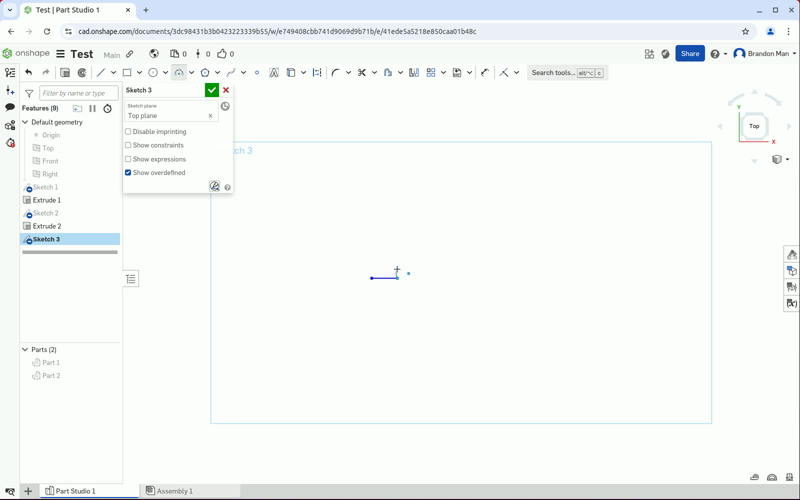
mouse_move(401, 273)
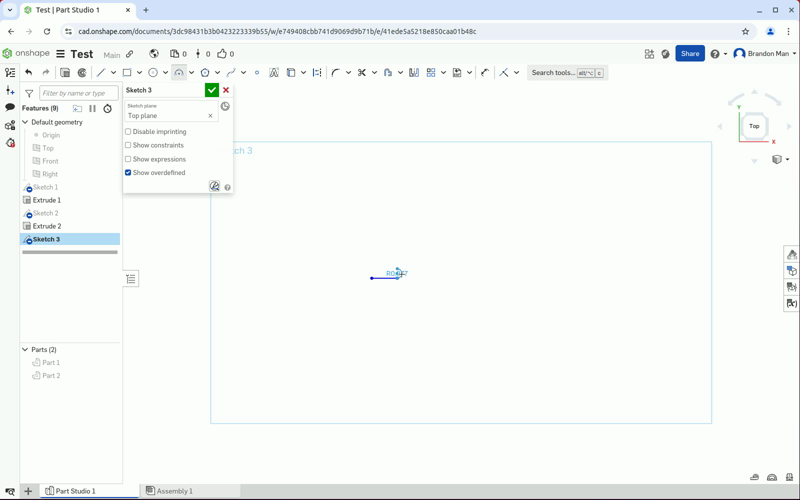
click(401, 273)
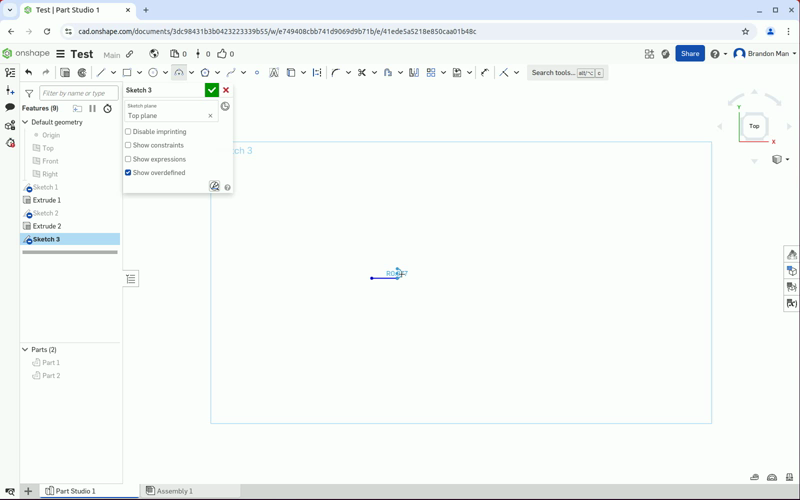
key_up(shift)
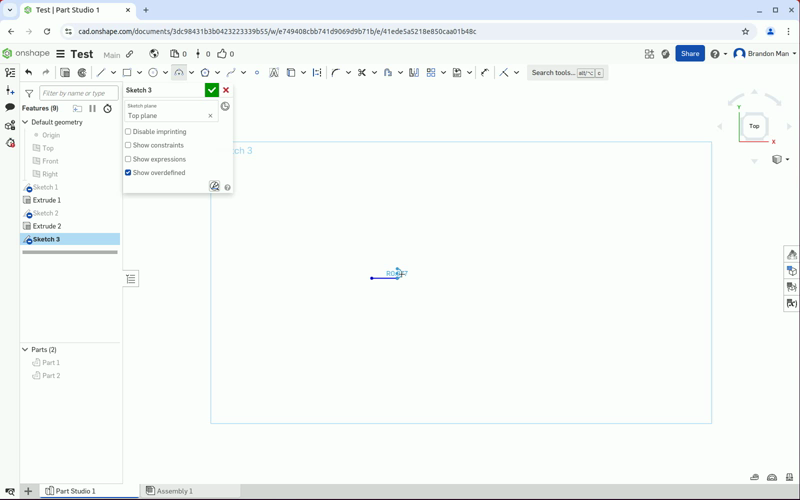
key(esc)
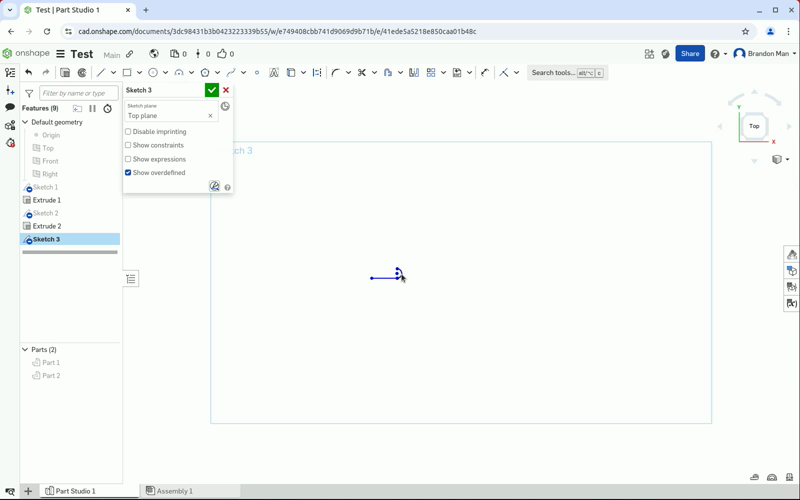
key(l)
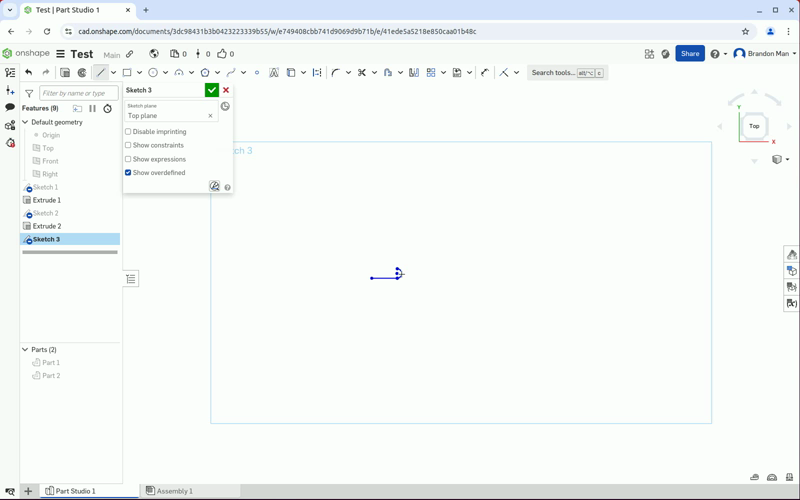
mouse_move(397, 268)
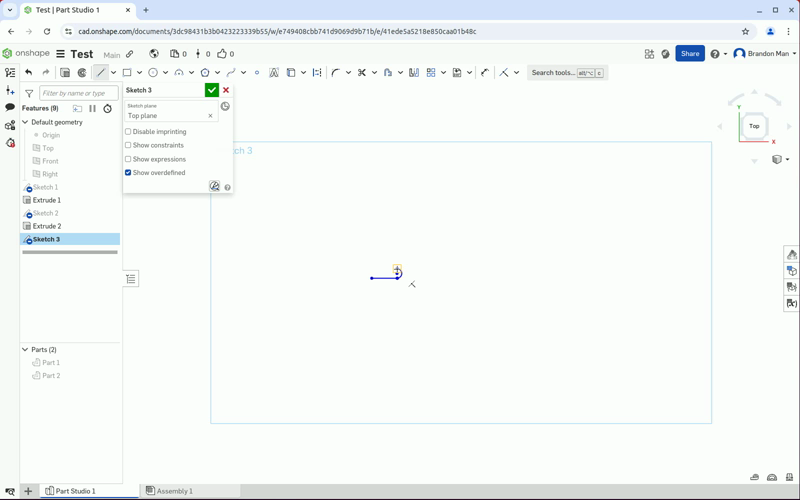
click(397, 268)
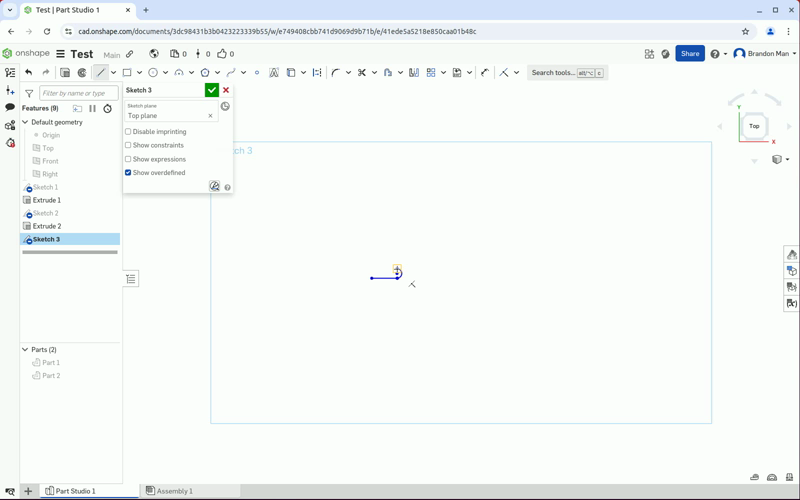
key_down(shift)
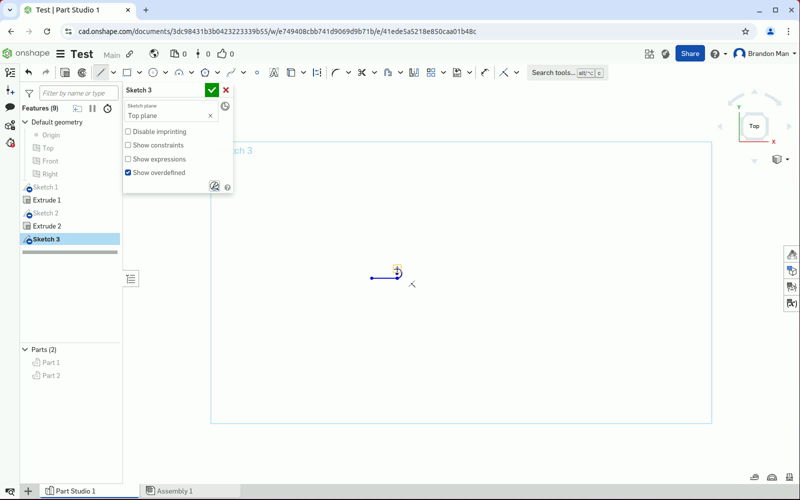
mouse_move(427, 268)
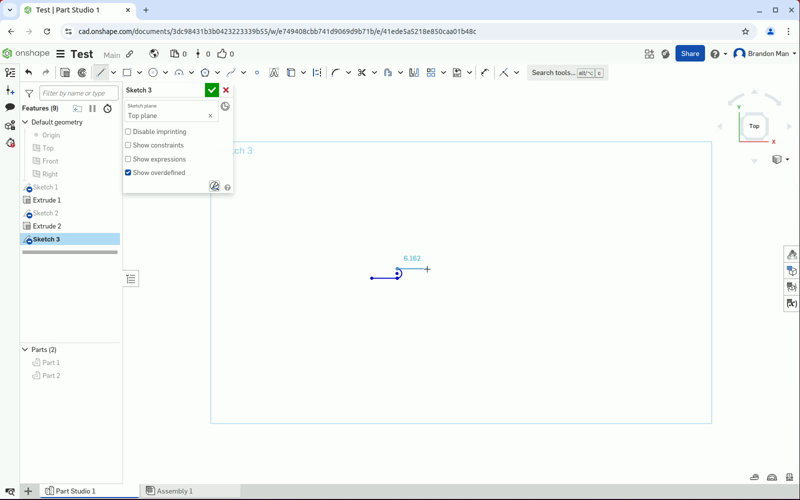
mouse_move(371, 268)
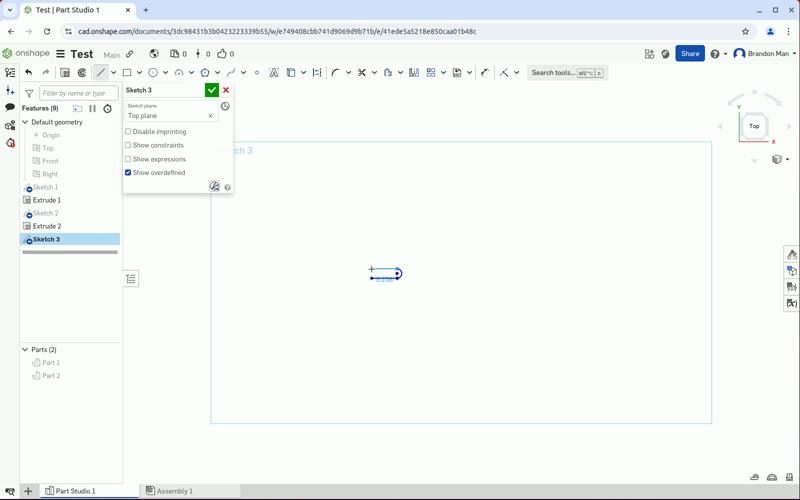
click(371, 268)
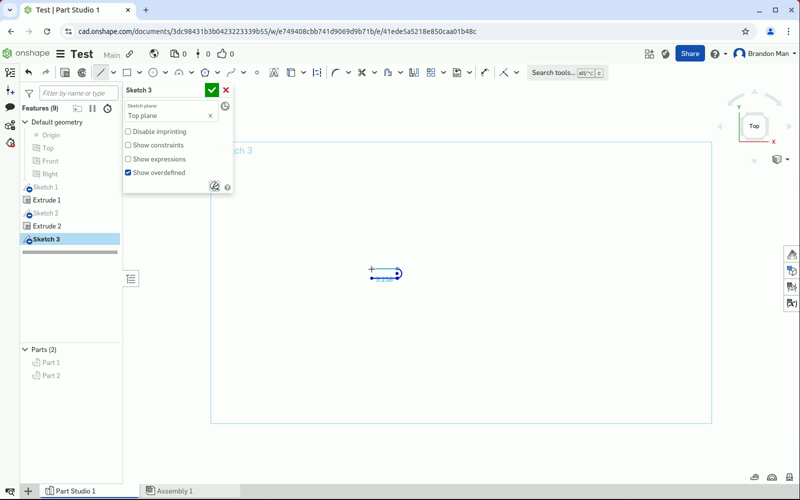
key_up(shift)
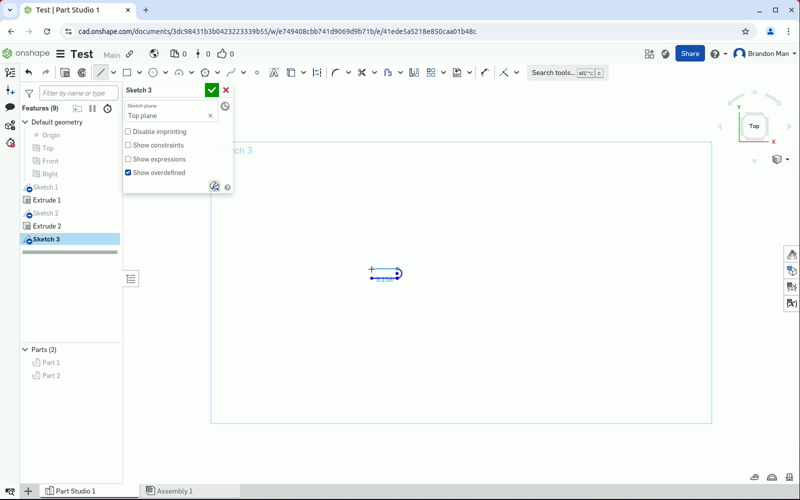
key(esc)
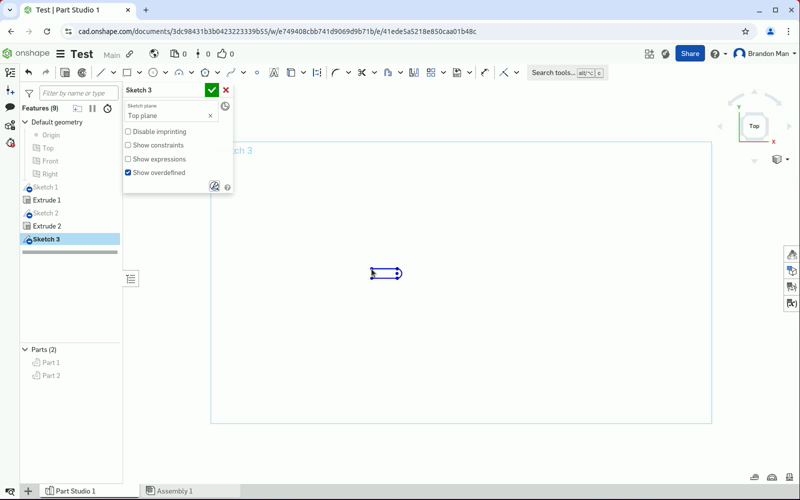
key(a)
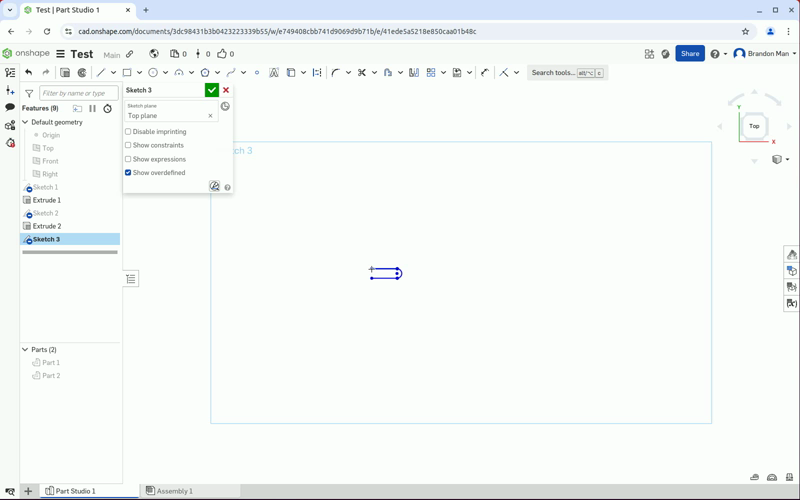
mouse_move(371, 268)
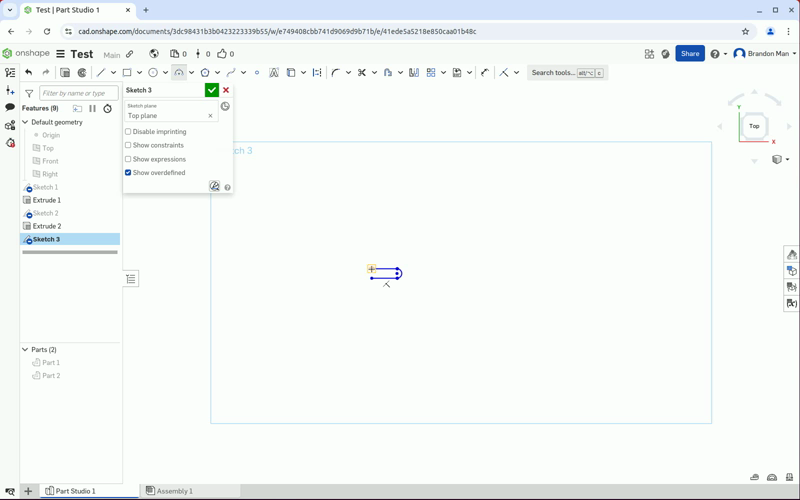
click(371, 268)
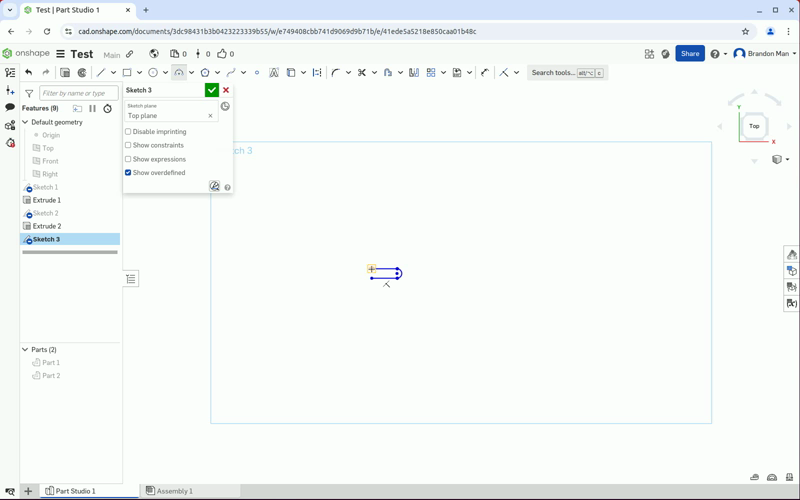
mouse_move(371, 278)
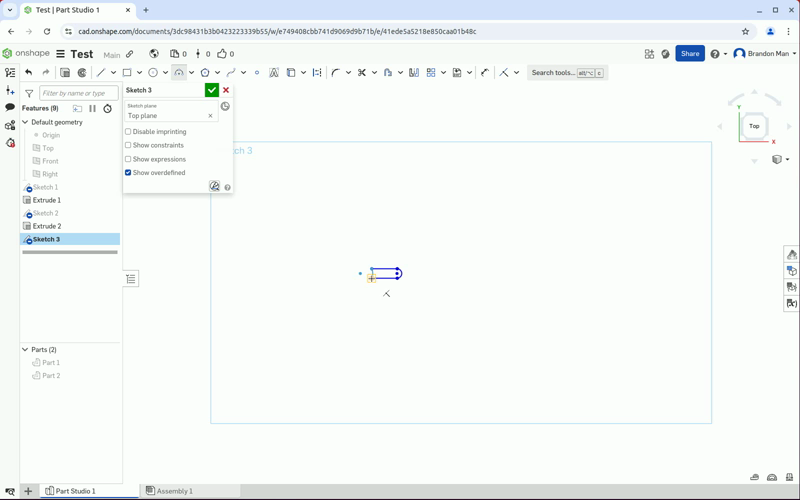
click(371, 278)
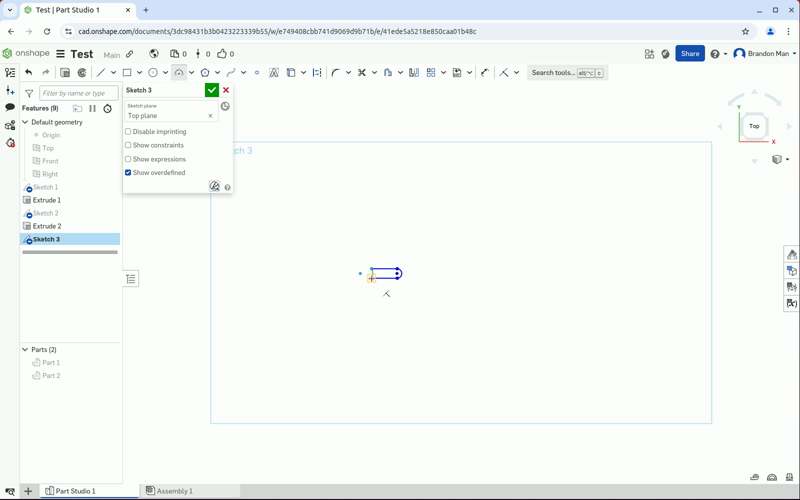
key_down(shift)
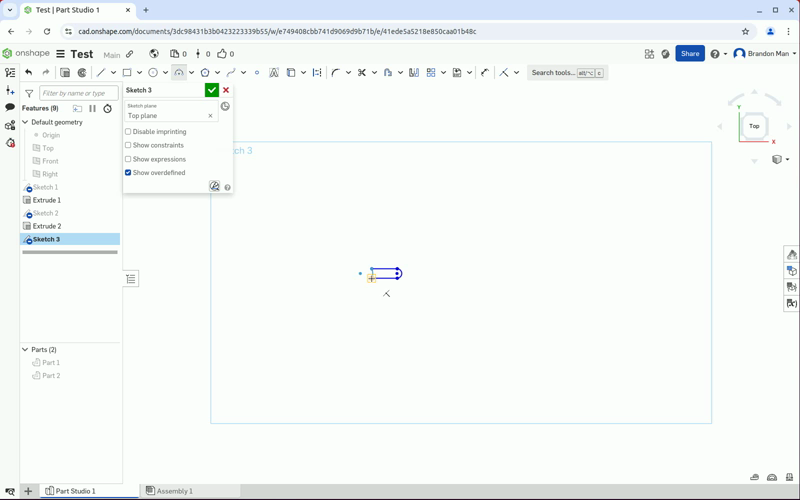
mouse_move(376, 273)
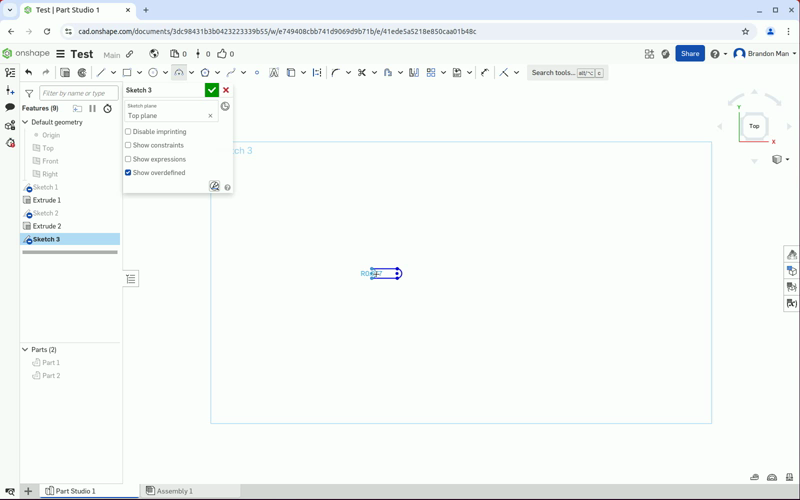
click(376, 273)
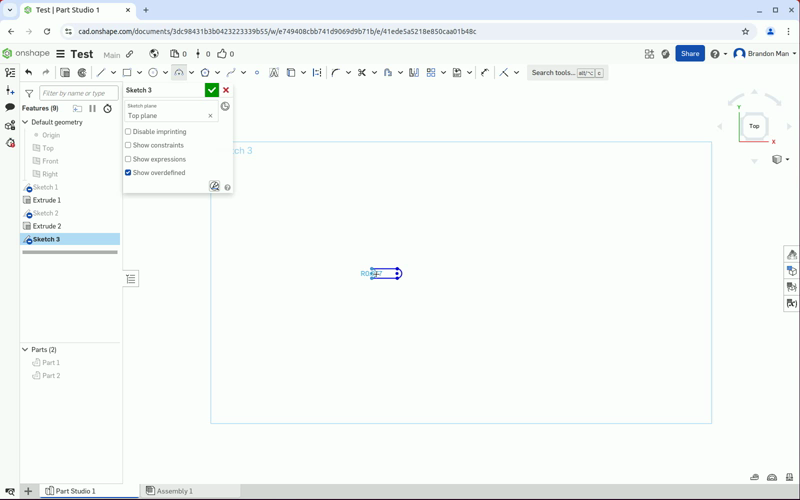
key_up(shift)
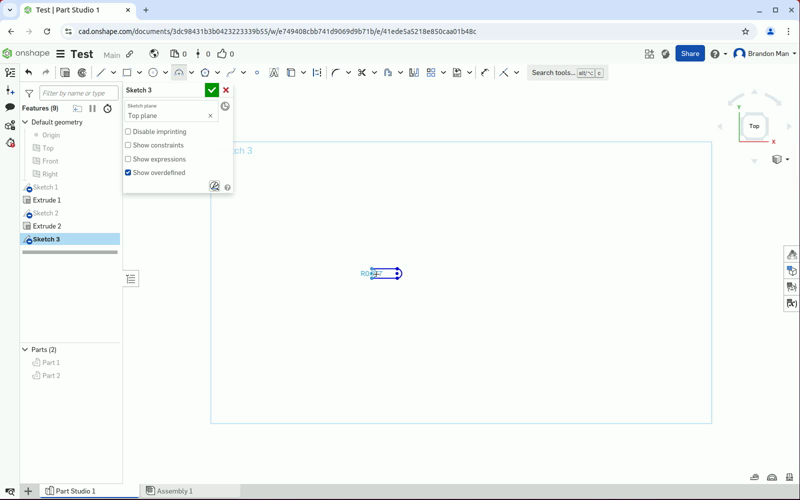
key(esc)
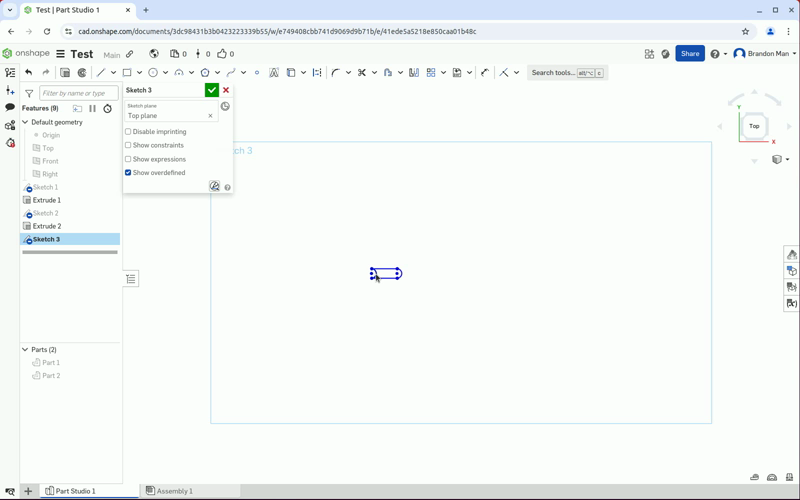
mouse_move(376, 276)
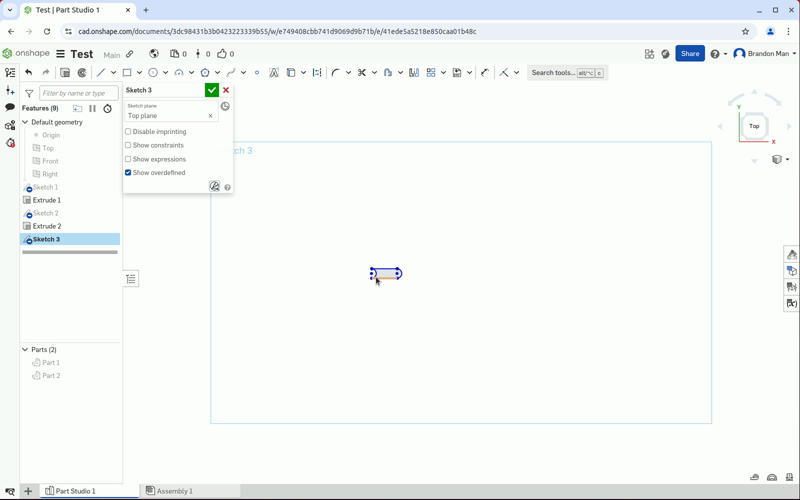
scroll(6)
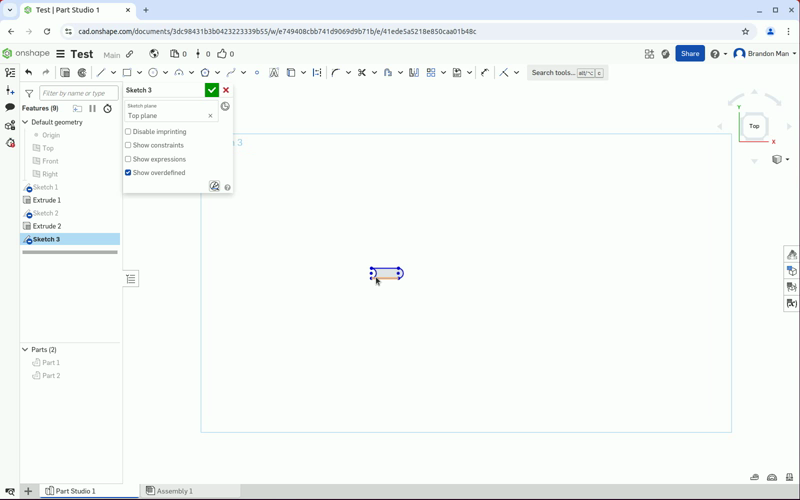
scroll(6)
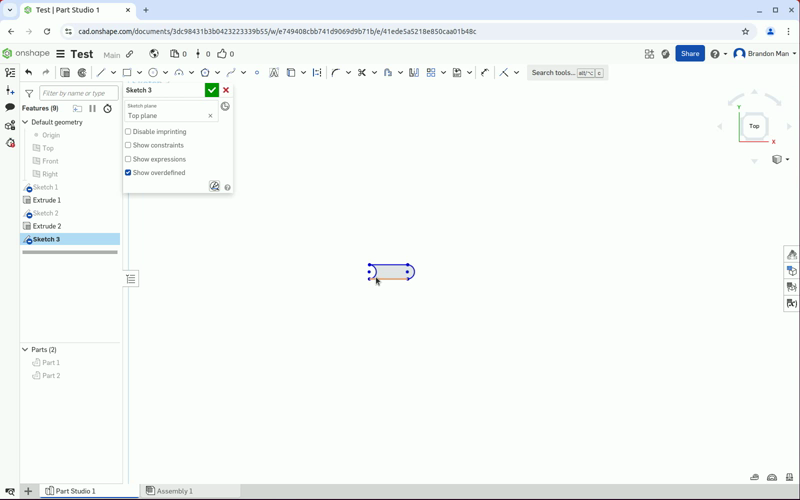
scroll(6)
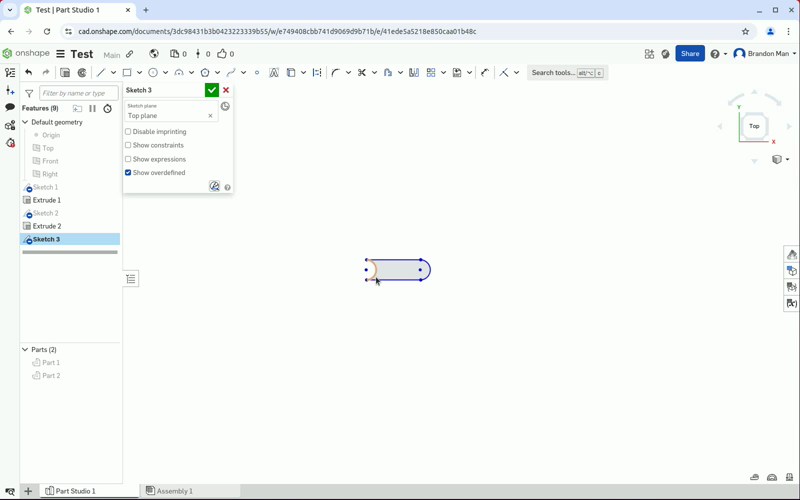
scroll(6)
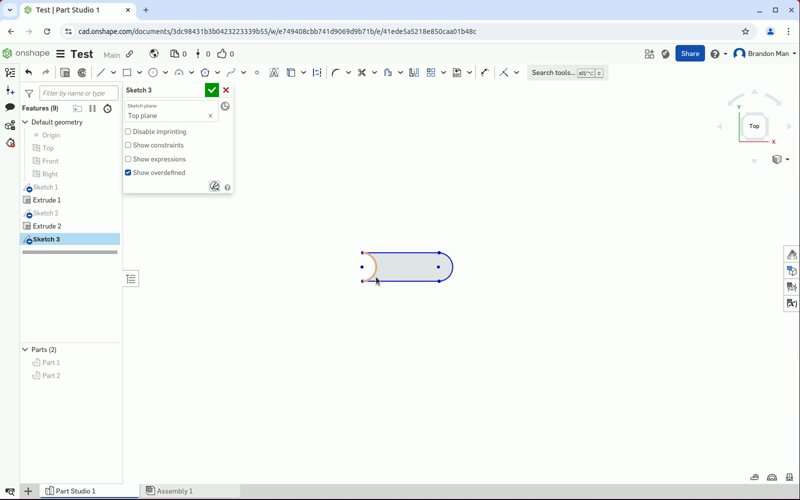
scroll(6)
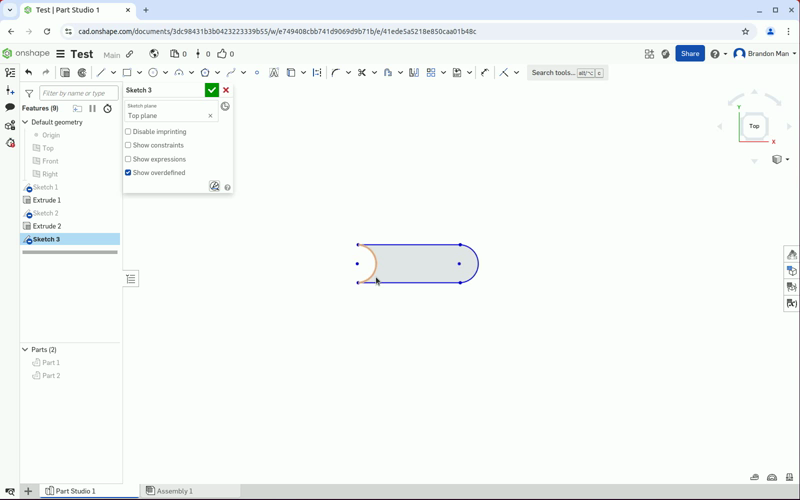
scroll(6)
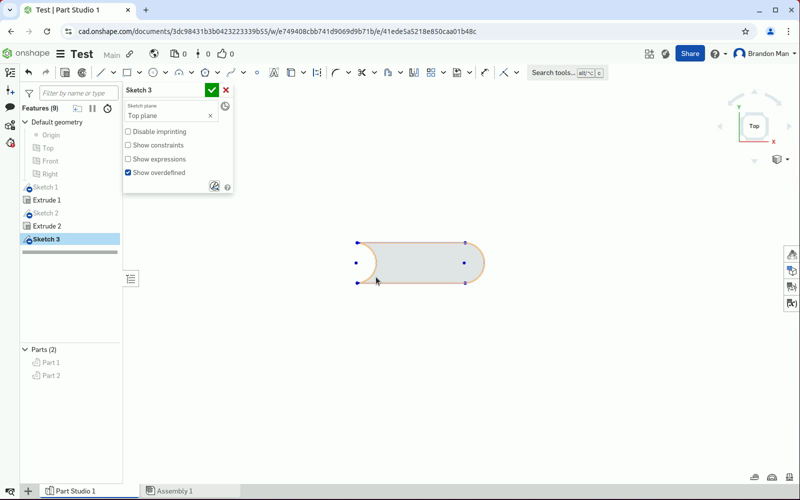
scroll(6)
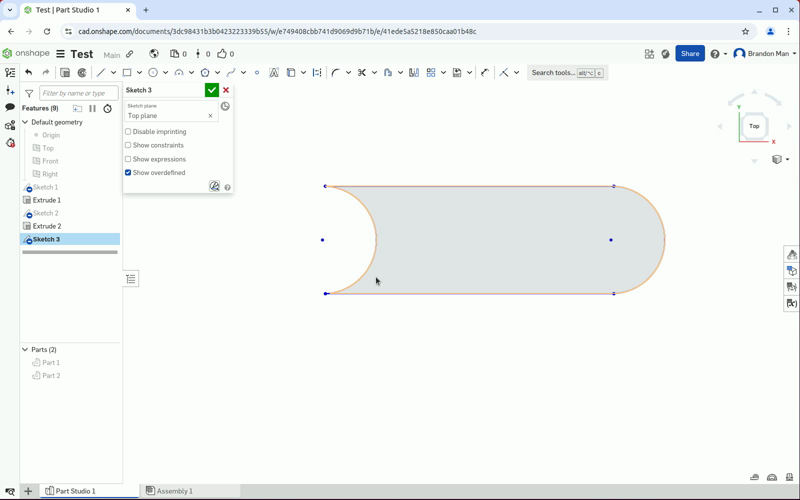
click(376, 276)
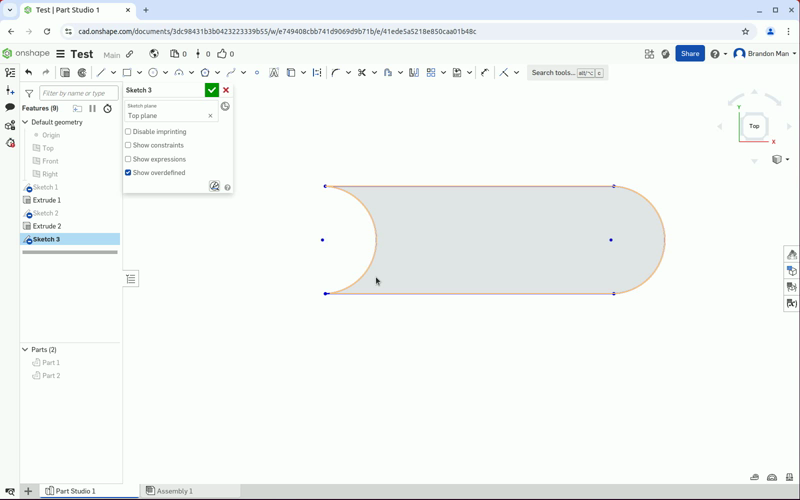
scroll(-6)
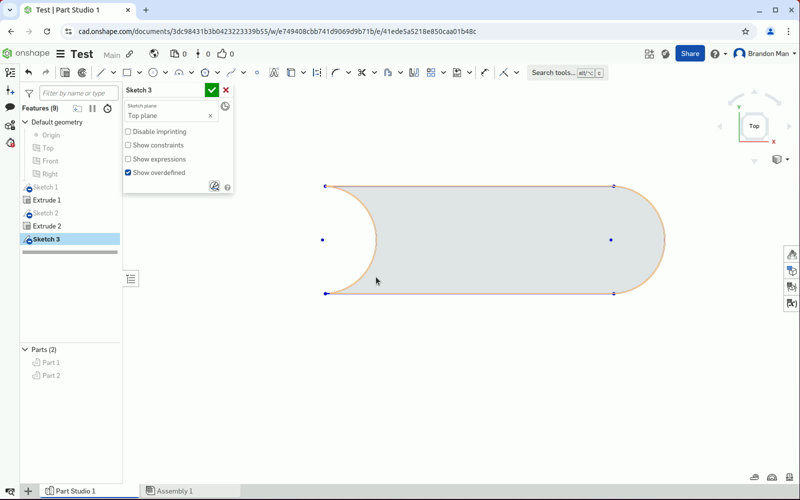
scroll(-6)
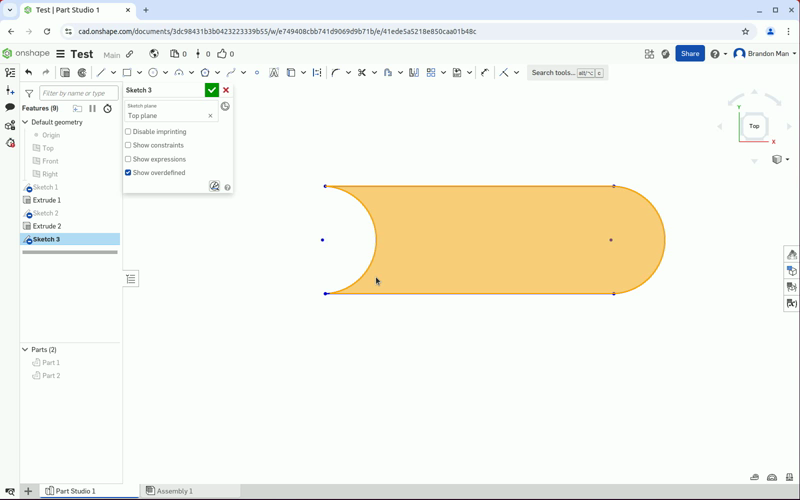
scroll(-6)
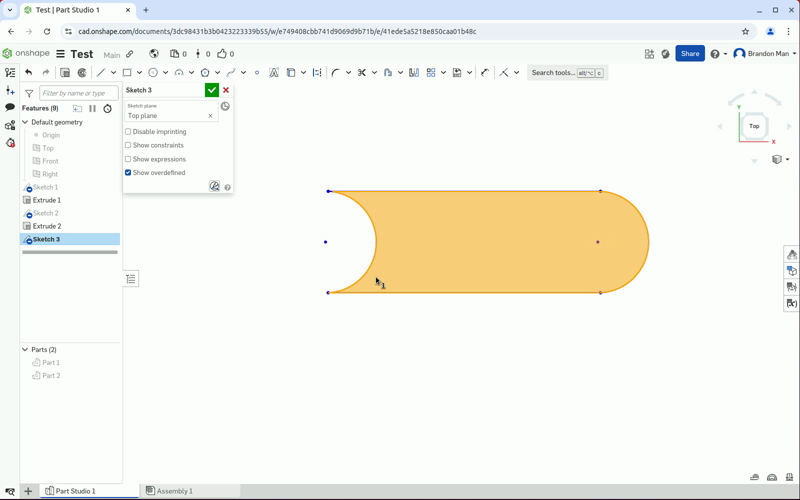
scroll(-6)
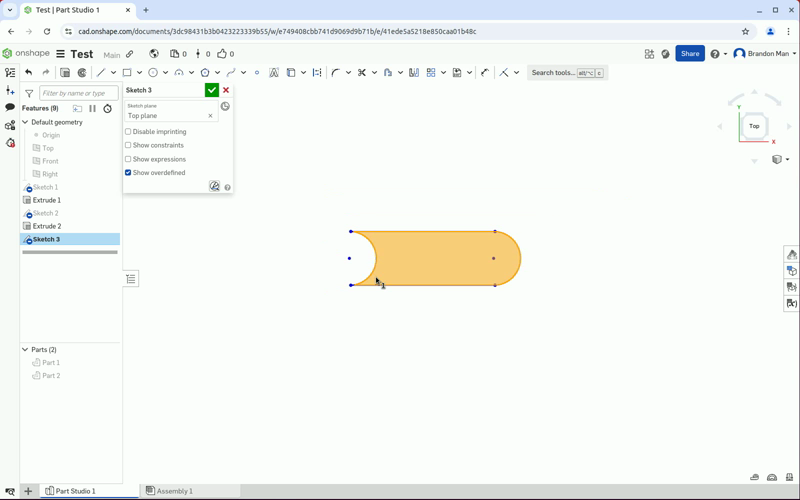
scroll(-6)
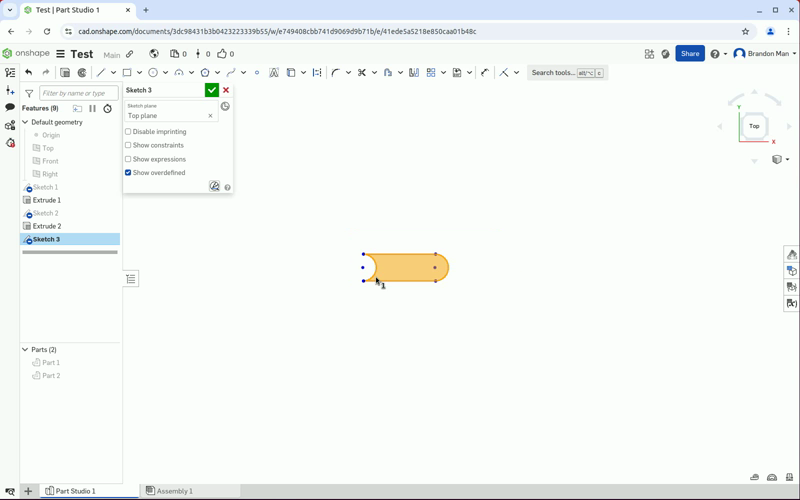
scroll(-6)
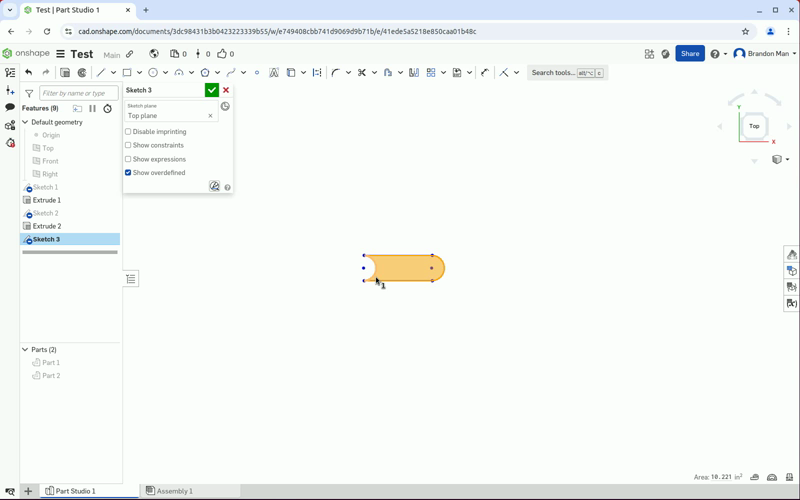
scroll(-6)
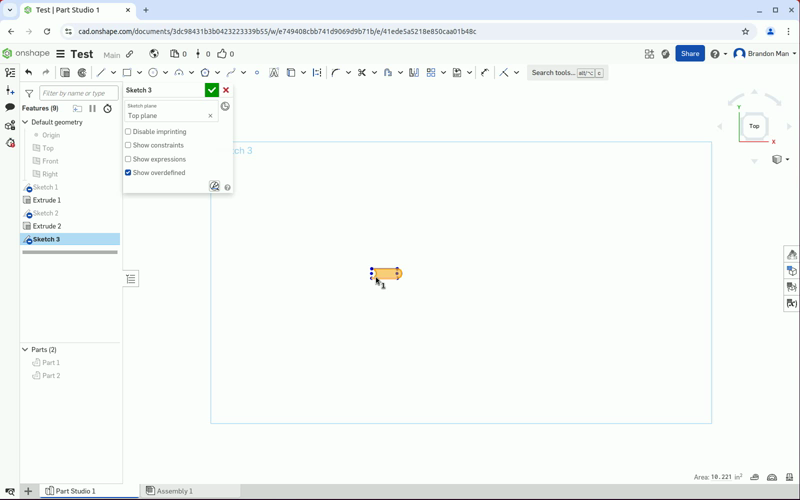
mouse_move(73, 352)
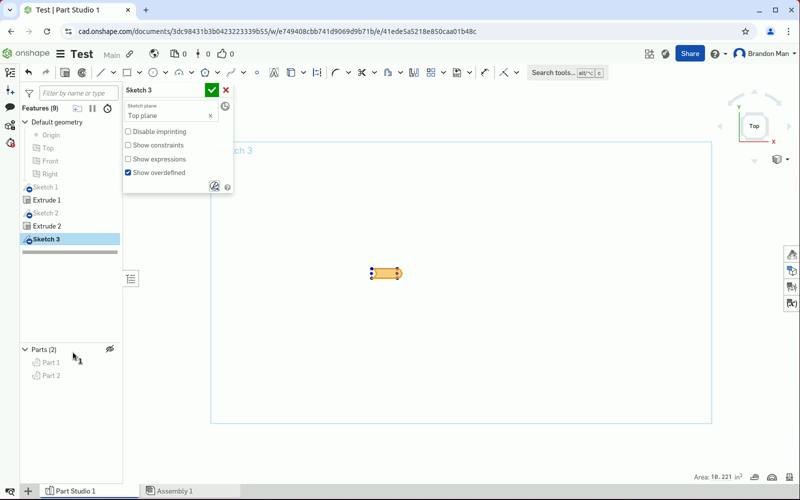
key(shift+y)
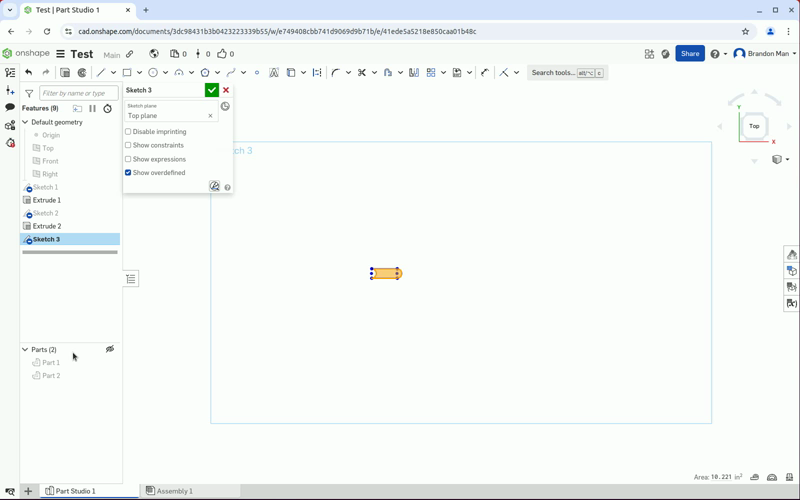
key(shift+e)
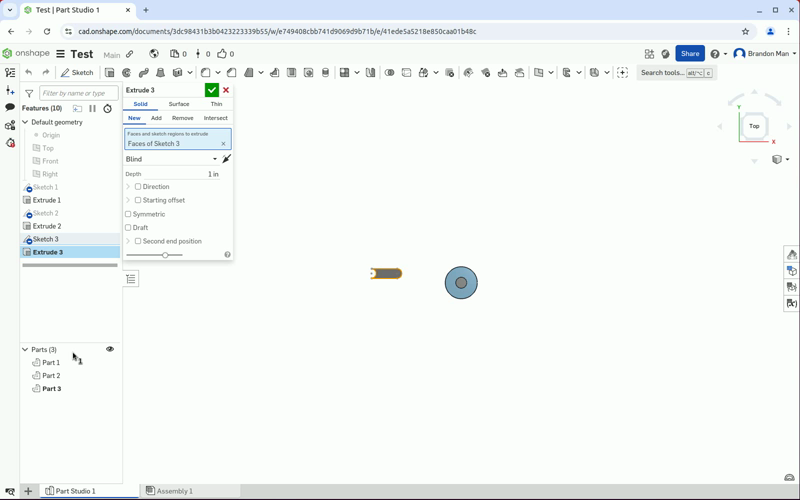
mouse_move(143, 106)
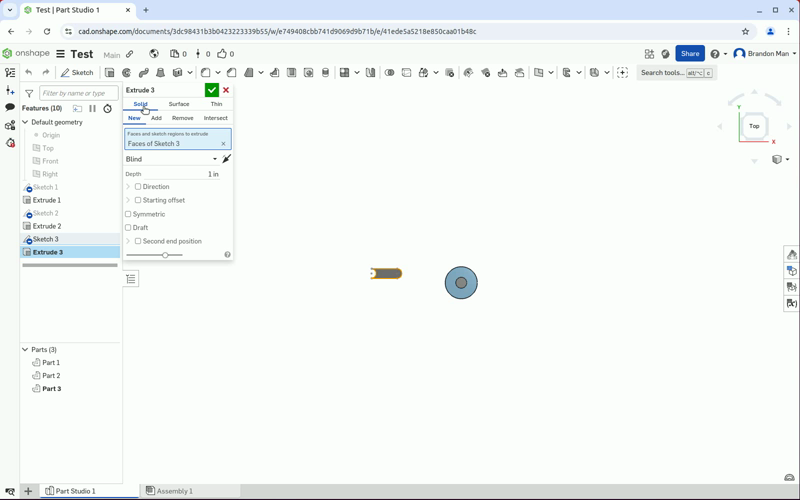
click(143, 106)
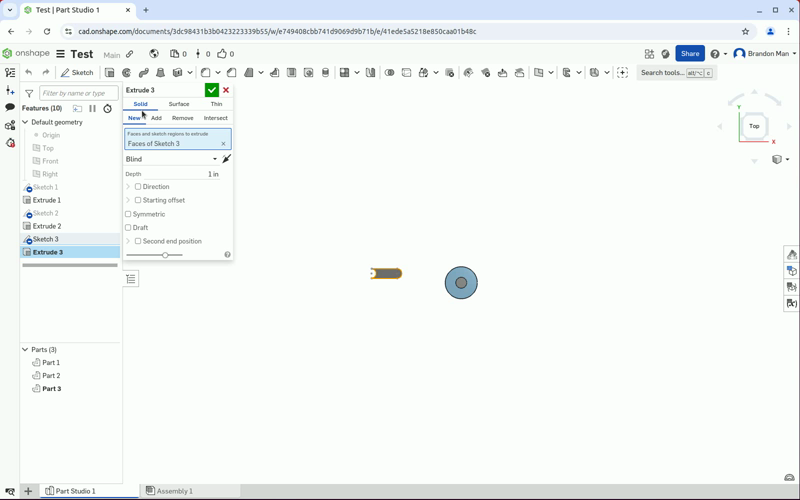
mouse_move(137, 120)
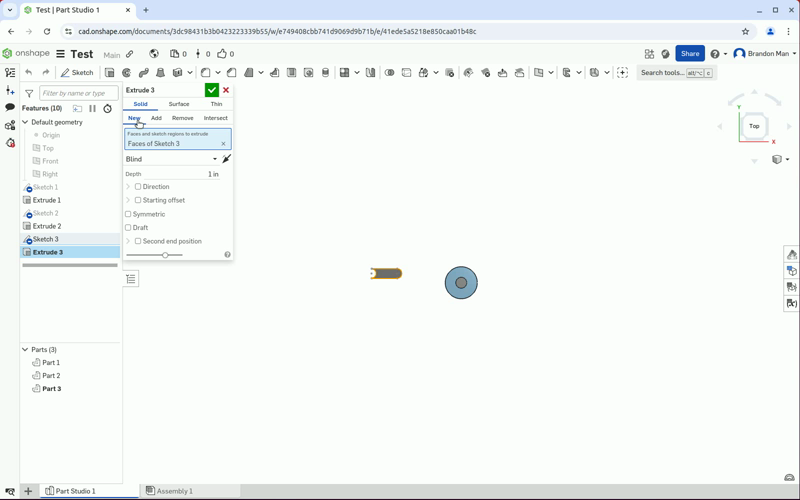
click(137, 120)
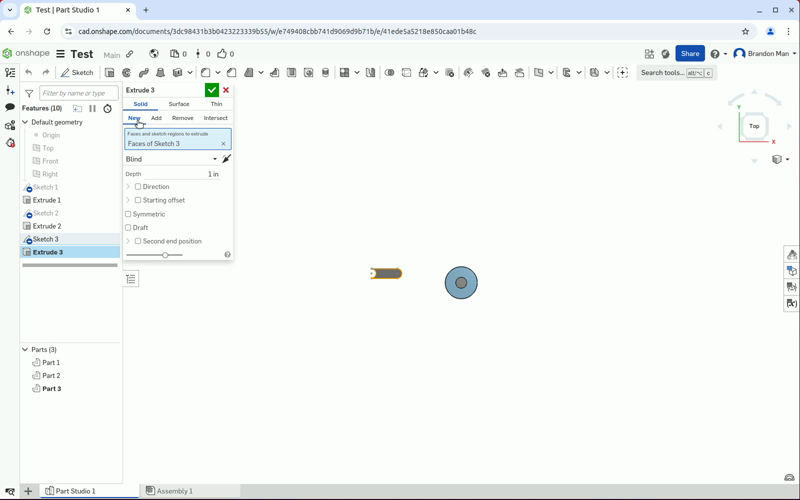
key(tab, 4)
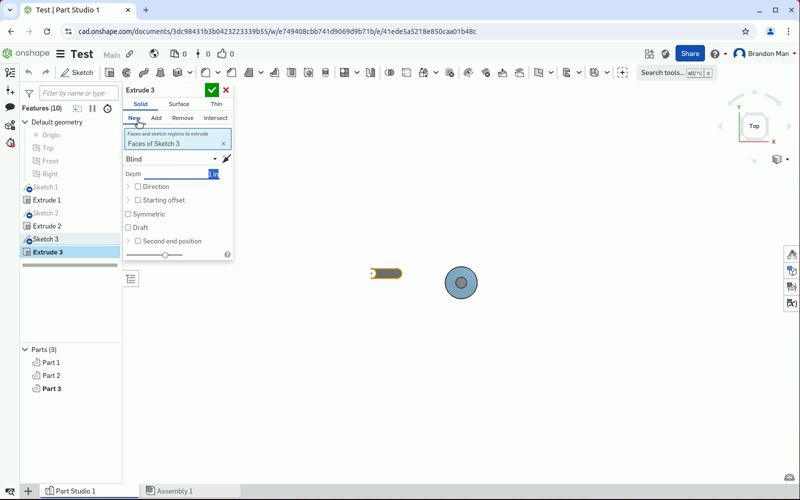
text(1.926)
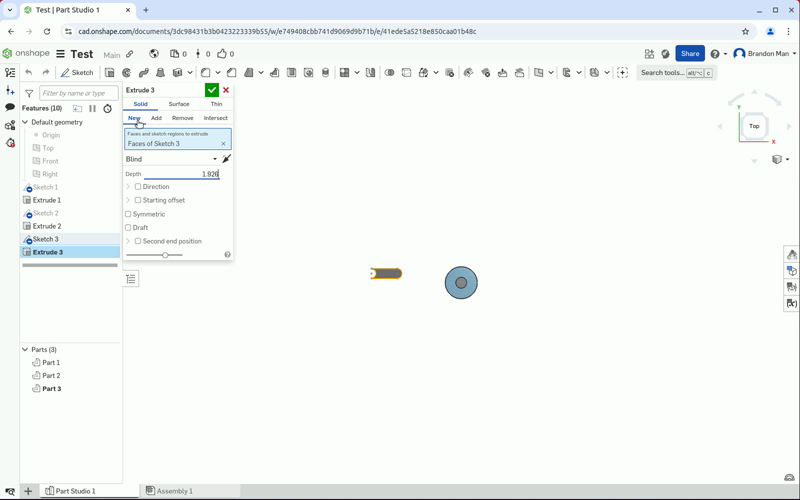
key(enter)
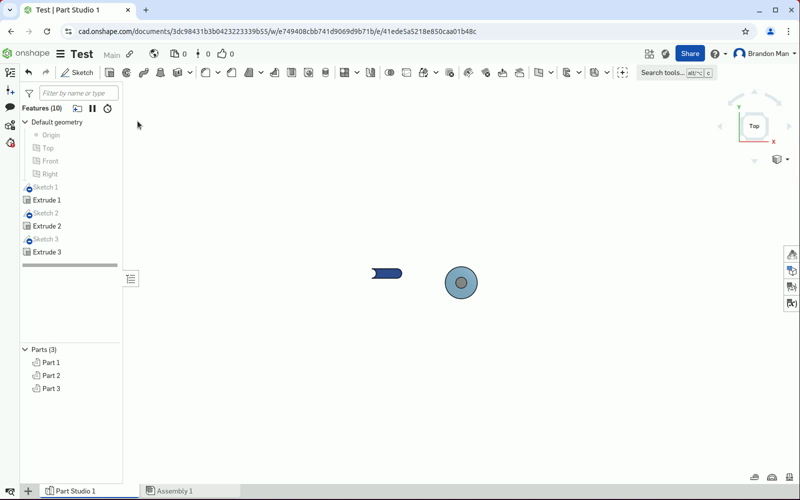
key(shift+h)
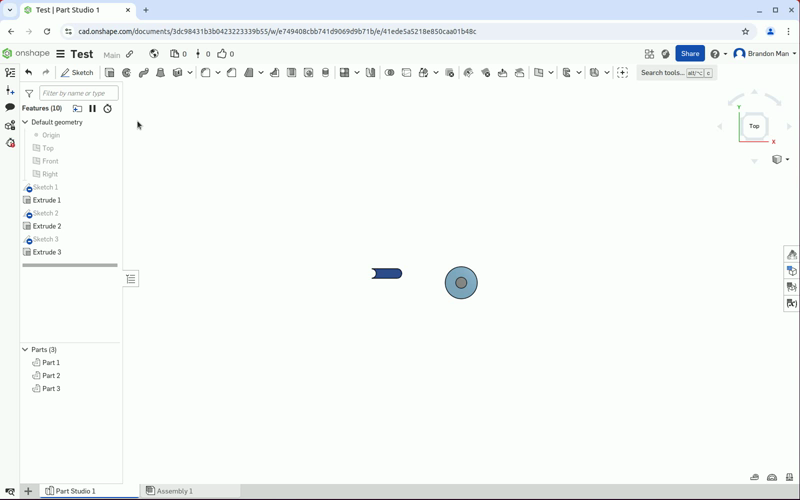
key(shift+h)
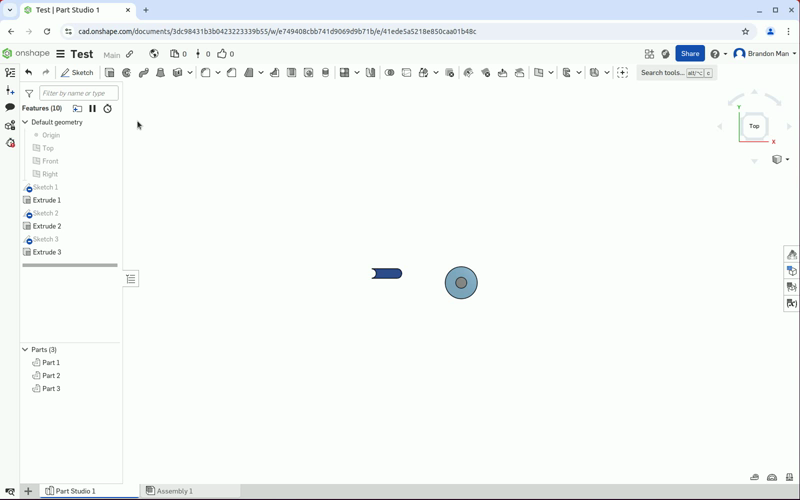
mouse_move(73, 189)
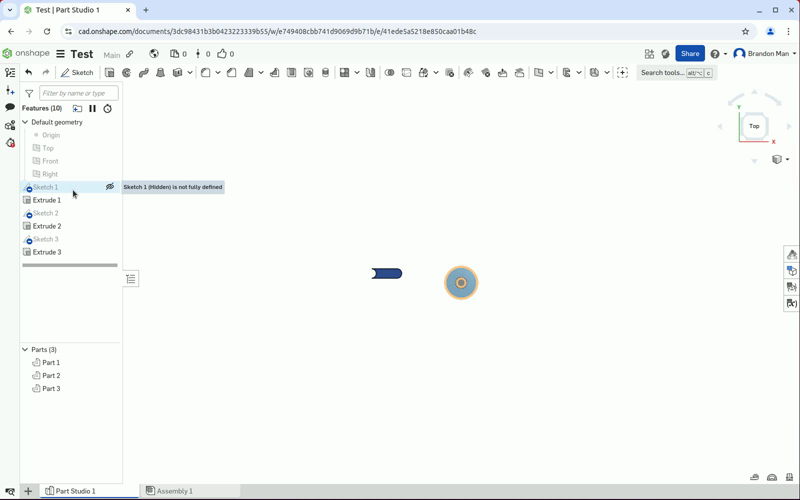
click(73, 189)
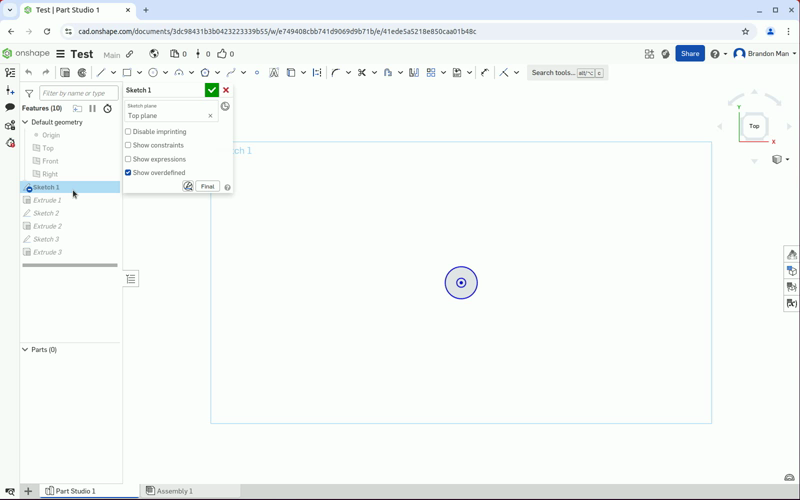
mouse_move(229, 92)
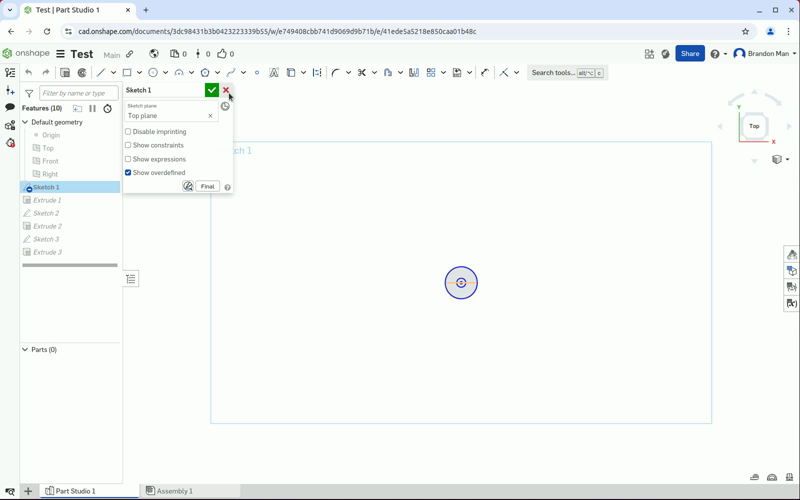
click(229, 92)
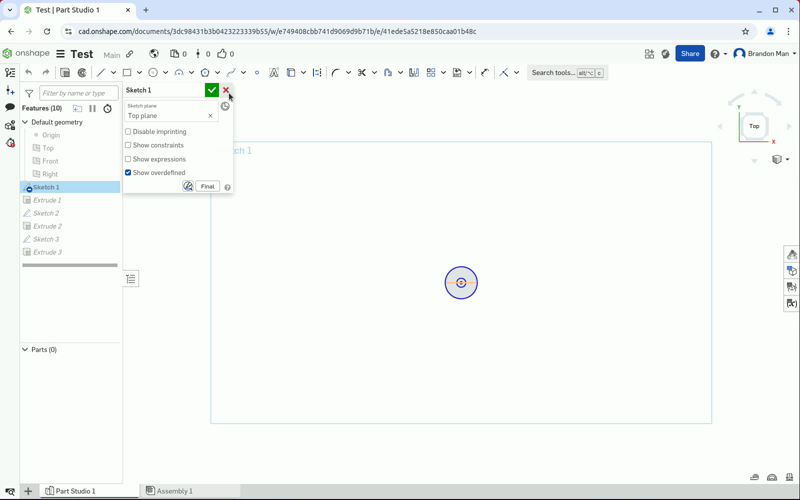
key(shift+s)
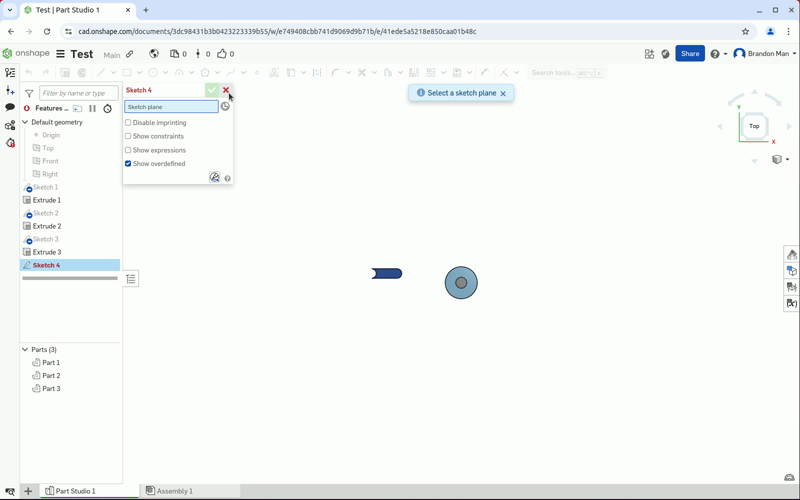
mouse_move(73, 150)
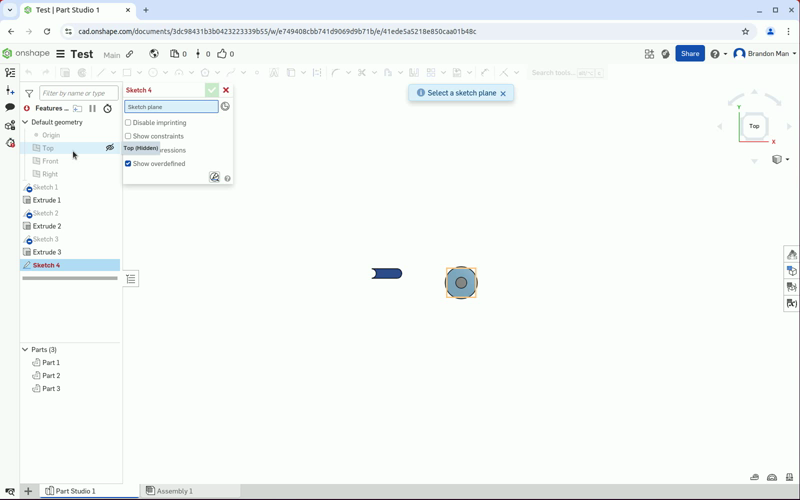
click(73, 150)
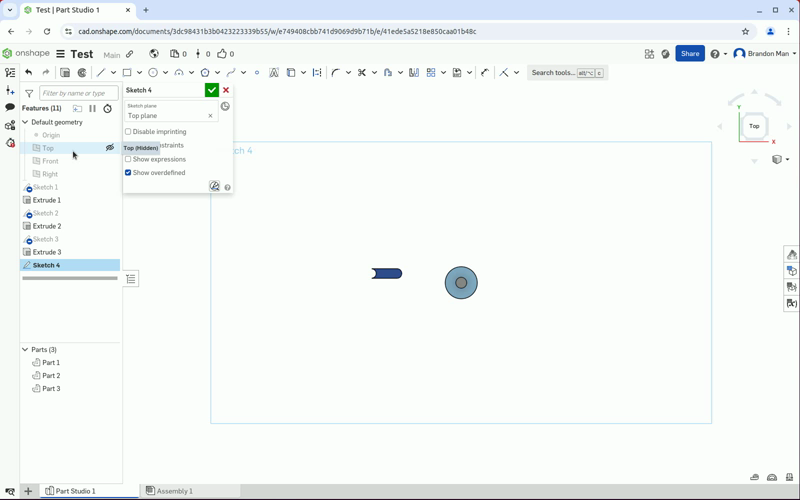
mouse_move(73, 352)
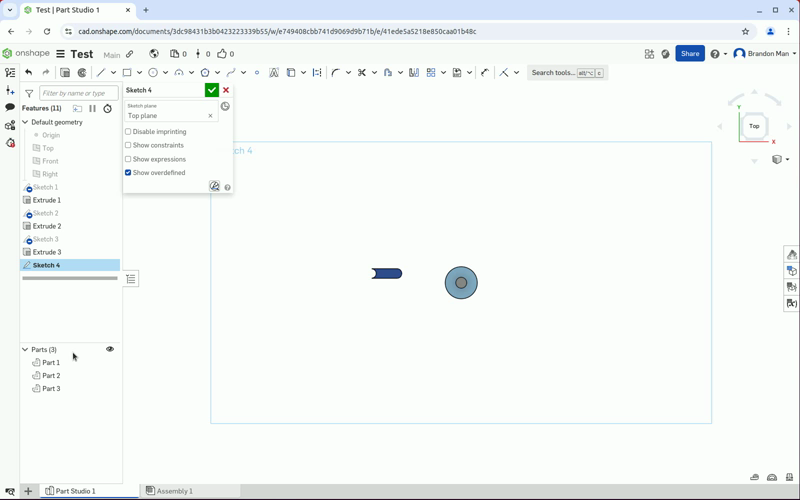
key(y)
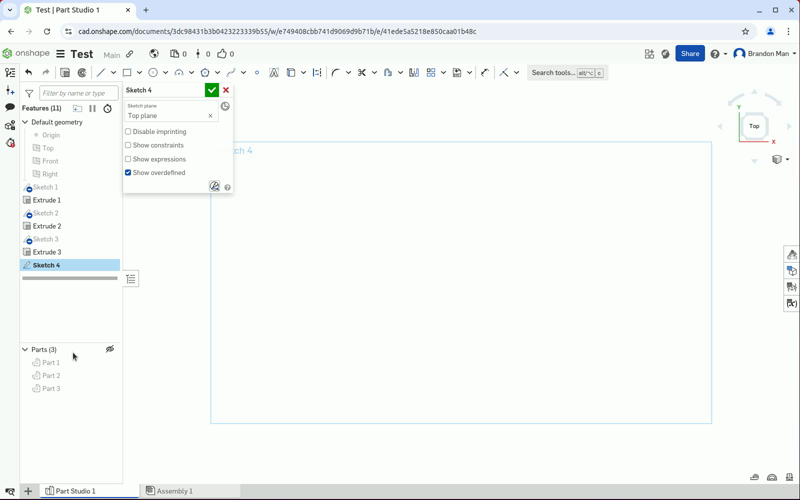
key(c)
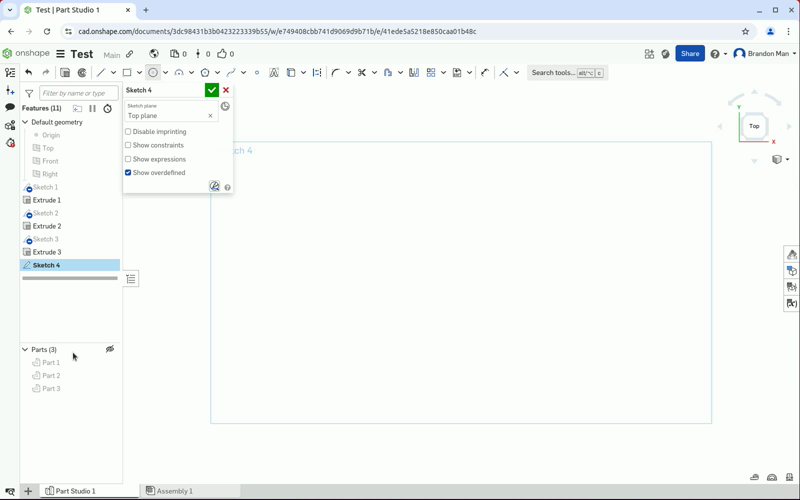
key_down(shift)
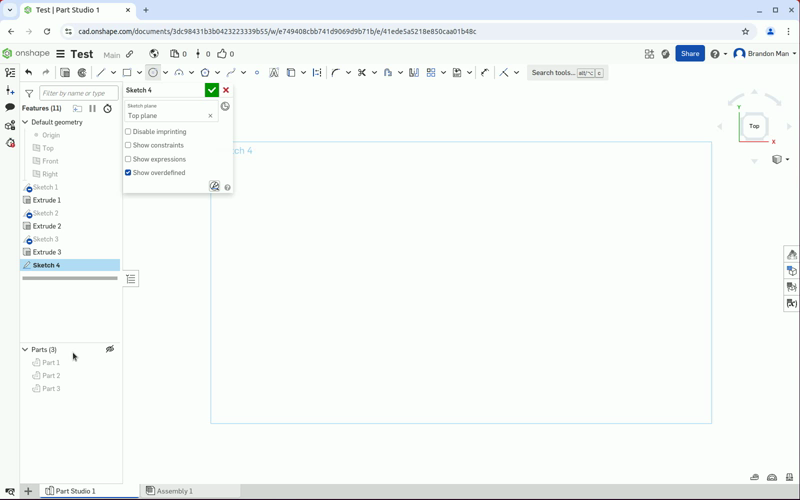
mouse_move(410, 266)
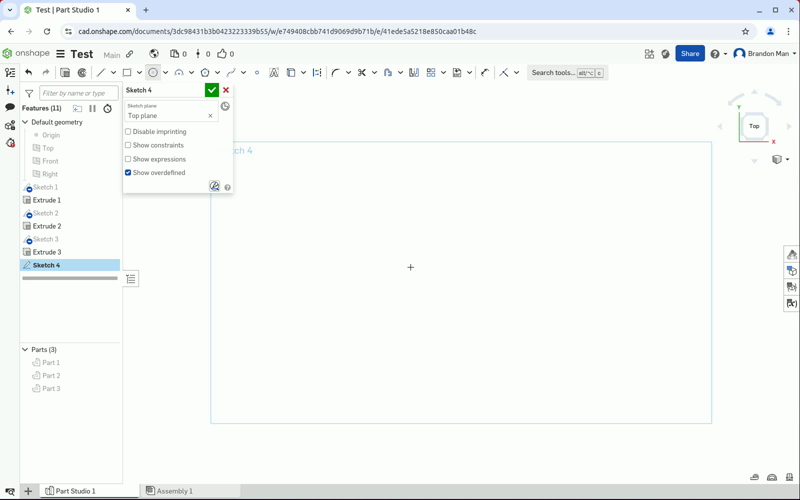
click(410, 266)
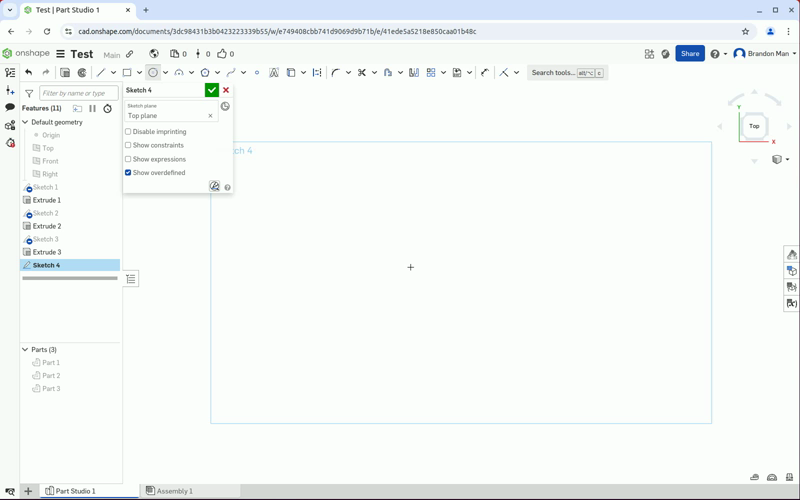
key_up(shift)
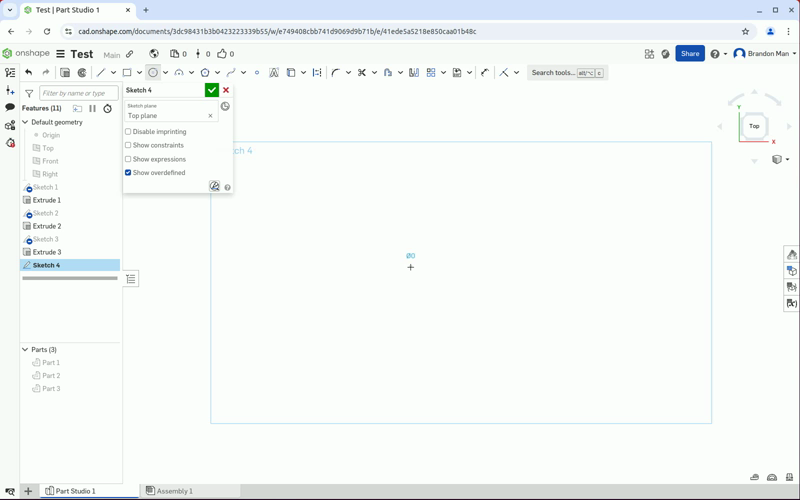
mouse_move(416, 266)
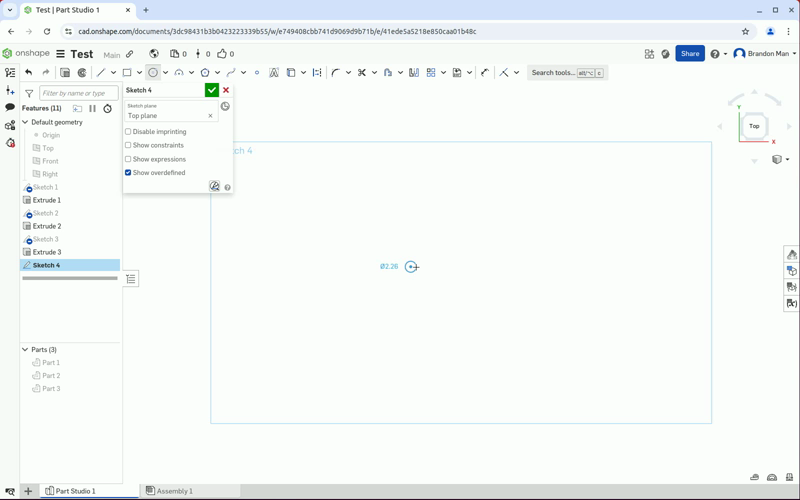
click(416, 266)
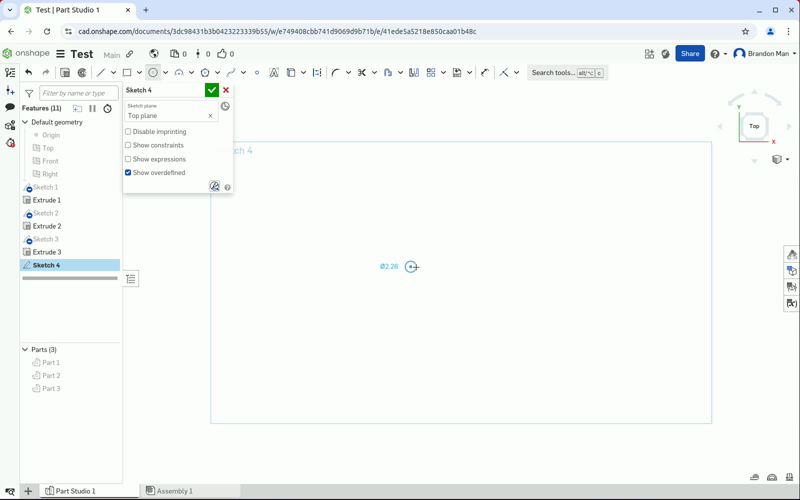
key(esc)
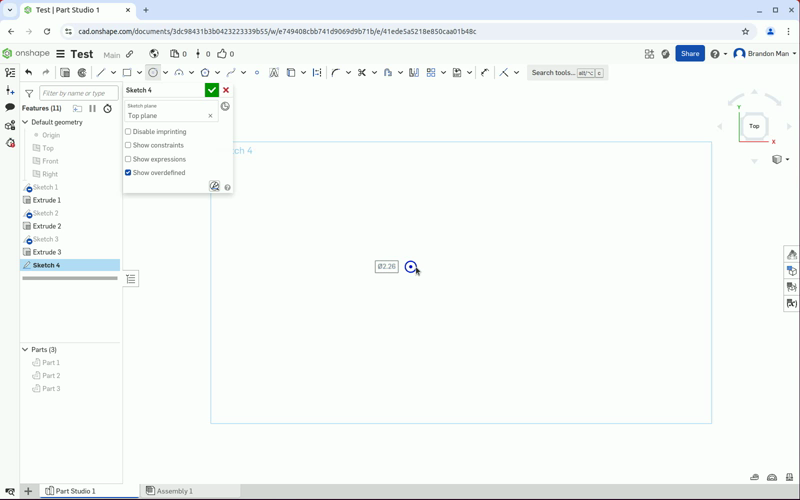
mouse_move(411, 265)
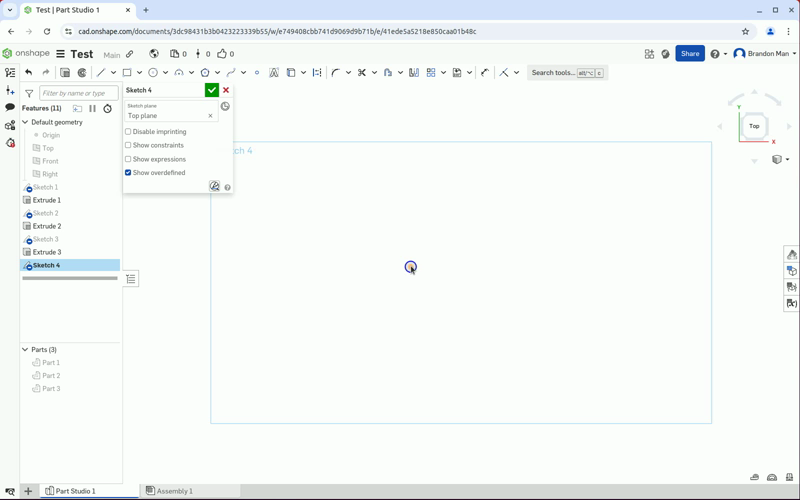
scroll(6)
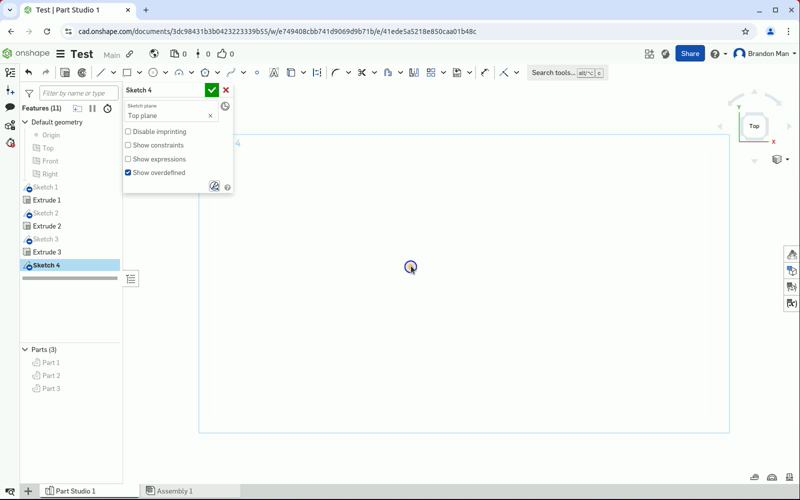
scroll(6)
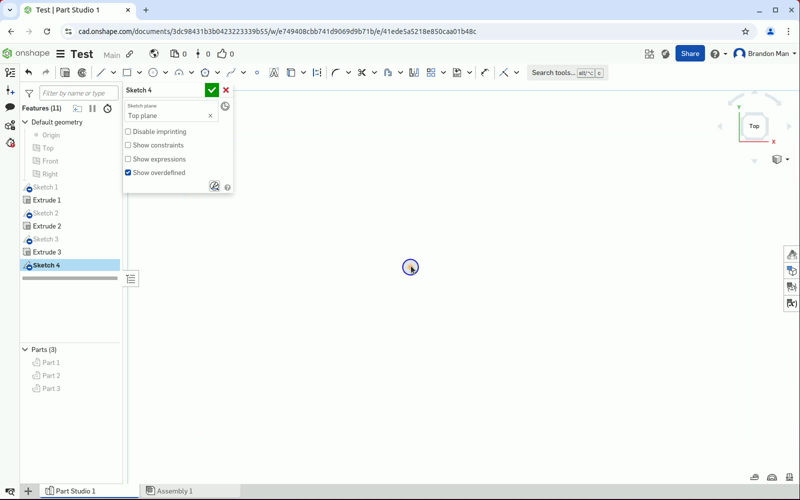
scroll(6)
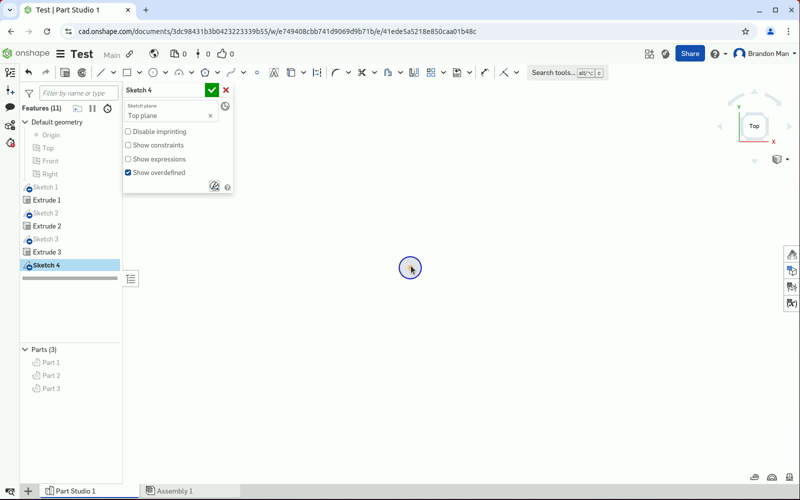
scroll(6)
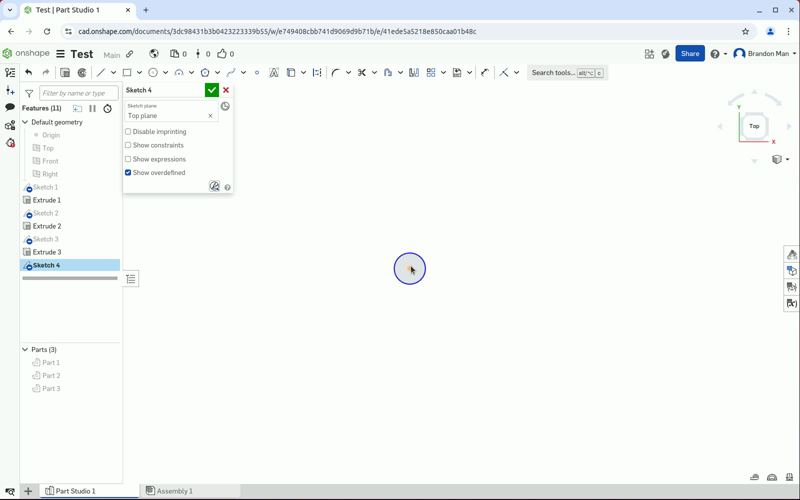
scroll(6)
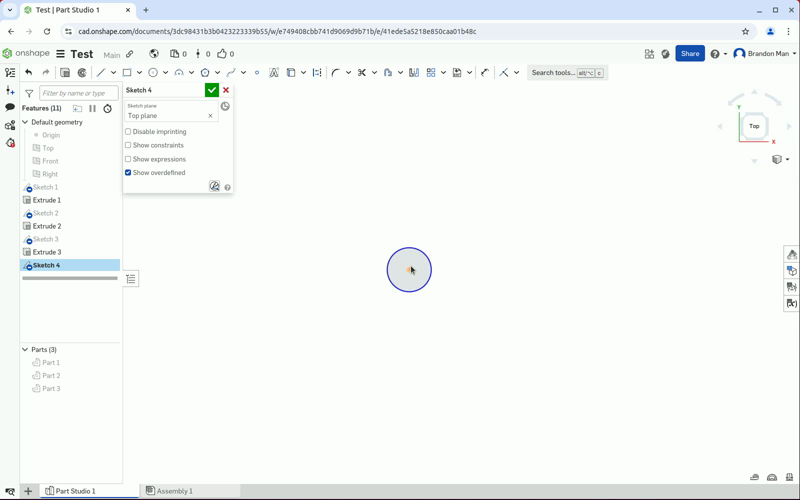
scroll(6)
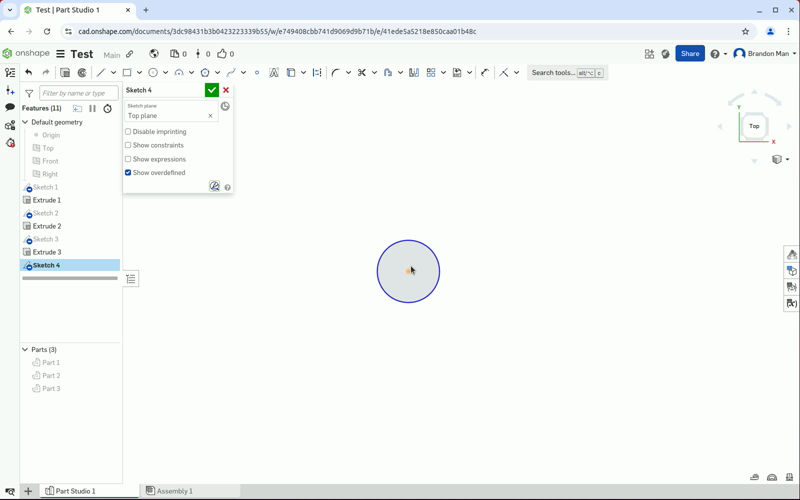
scroll(6)
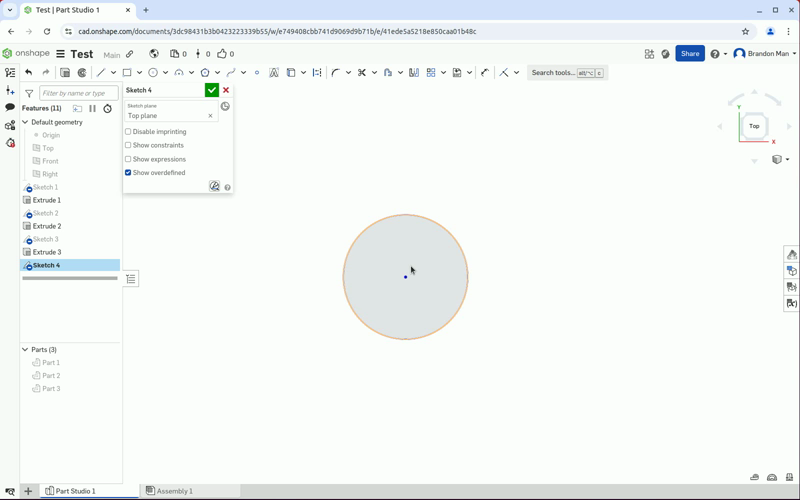
click(411, 265)
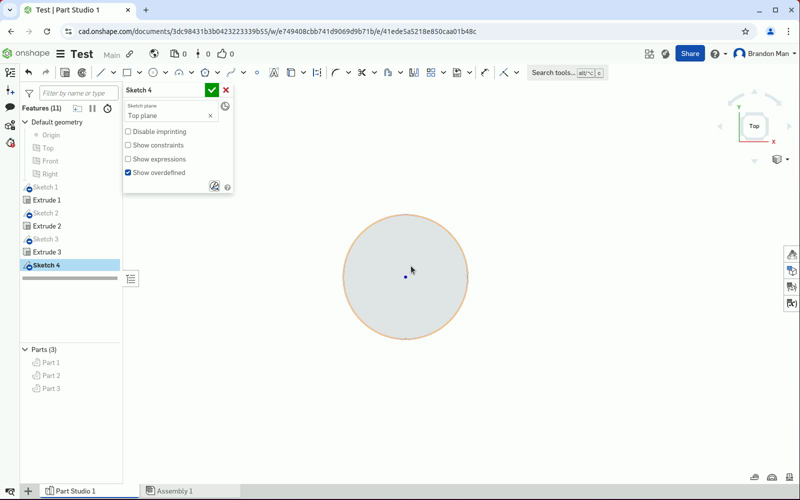
scroll(-6)
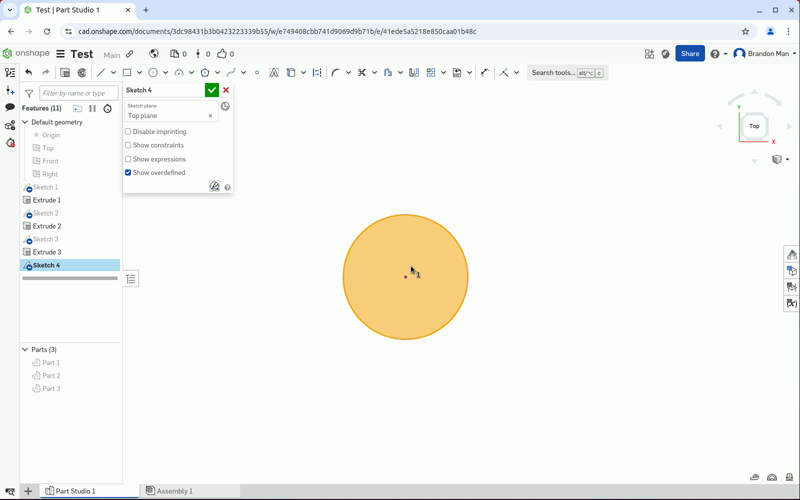
scroll(-6)
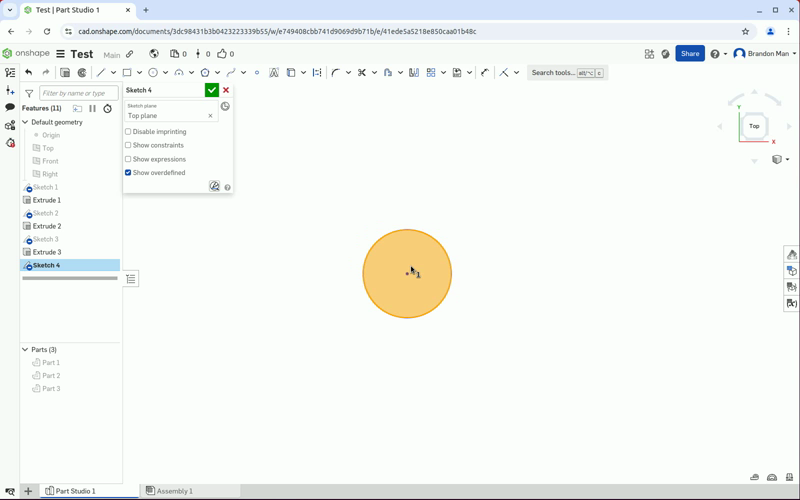
scroll(-6)
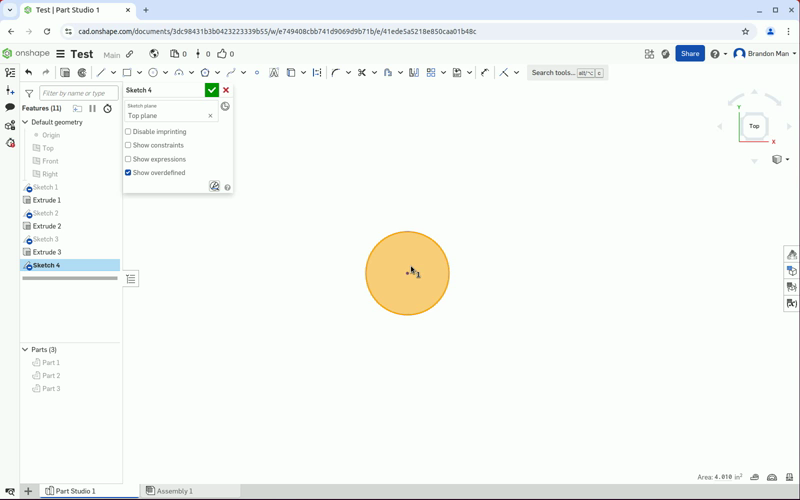
scroll(-6)
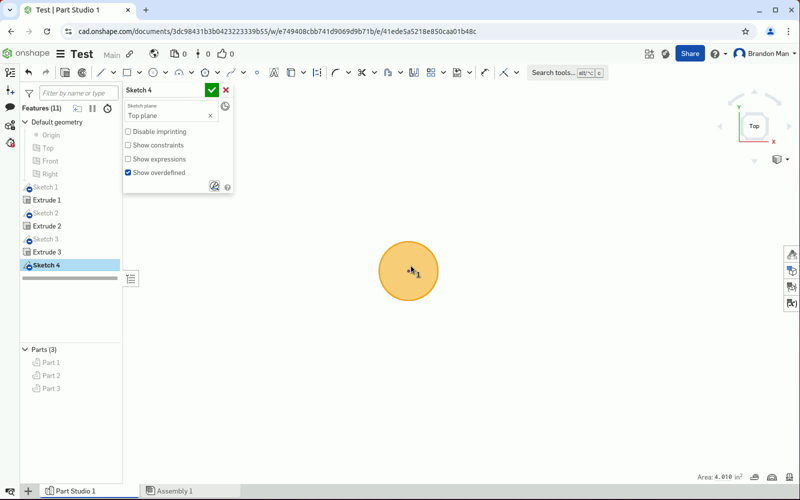
scroll(-6)
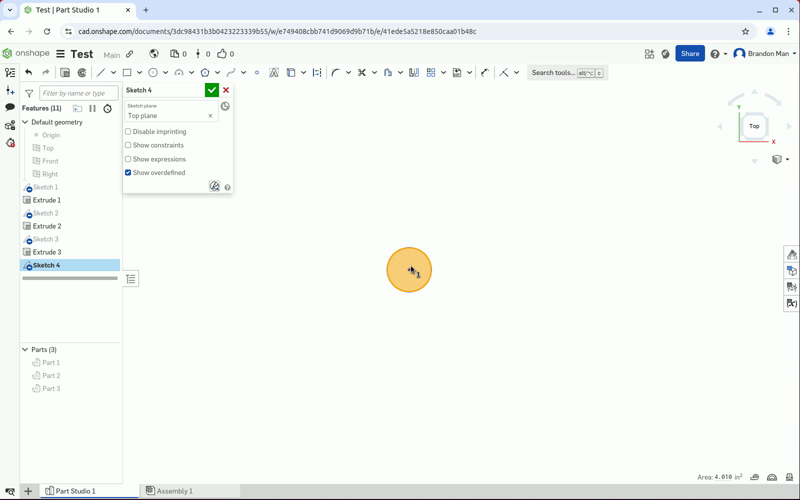
scroll(-6)
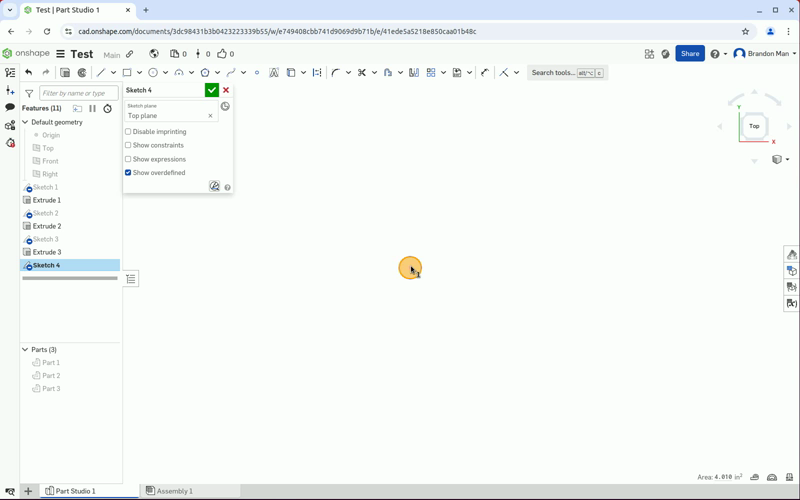
scroll(-6)
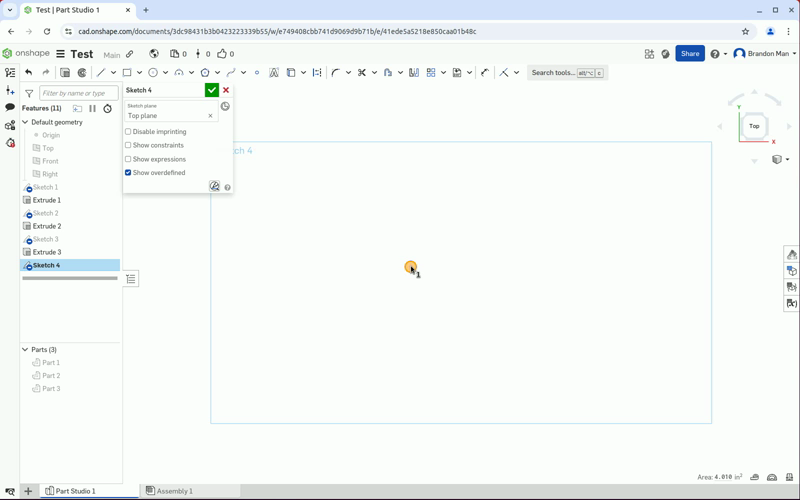
mouse_move(73, 352)
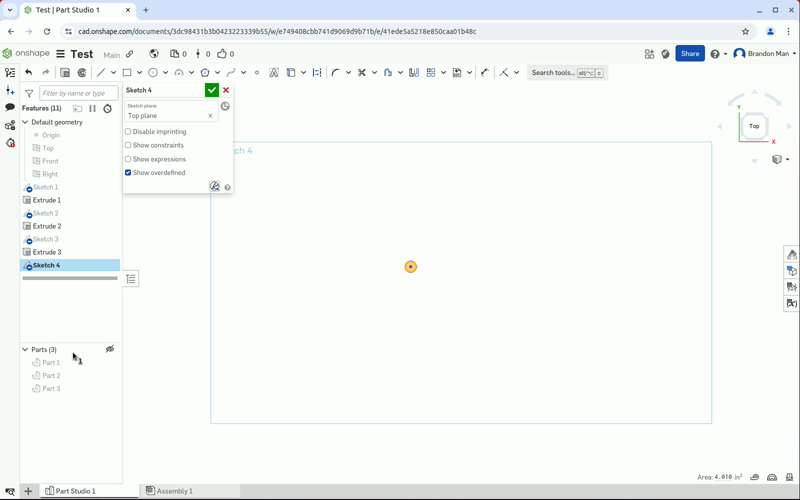
key(shift+y)
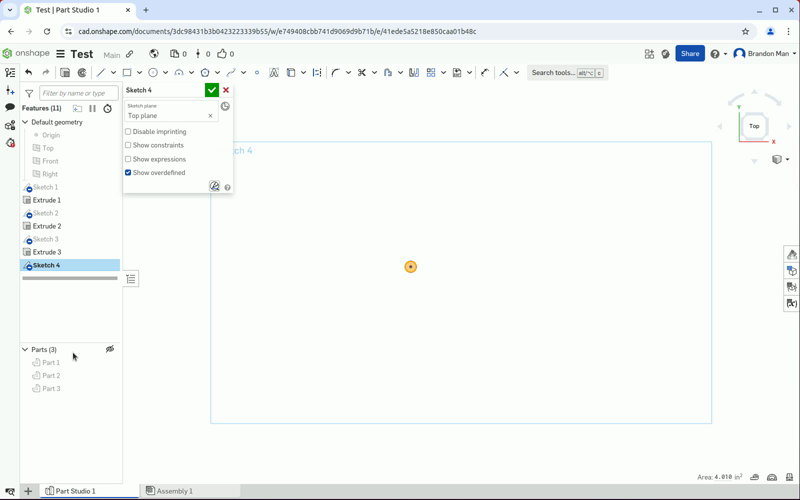
key(shift+e)
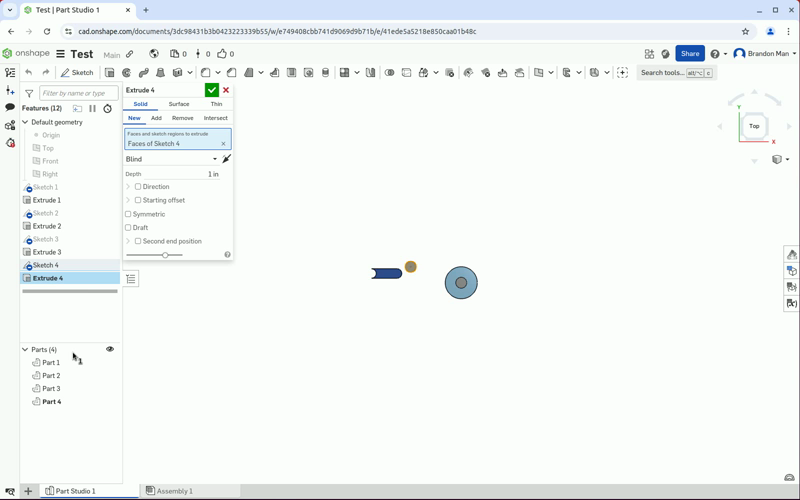
mouse_move(143, 106)
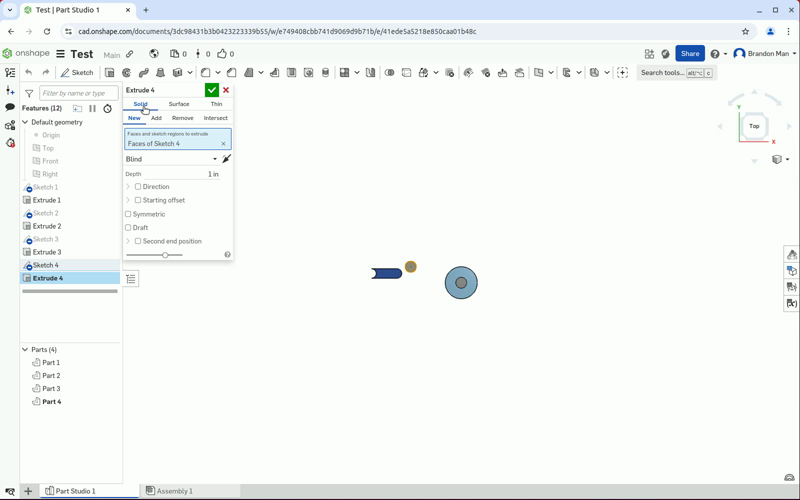
click(143, 106)
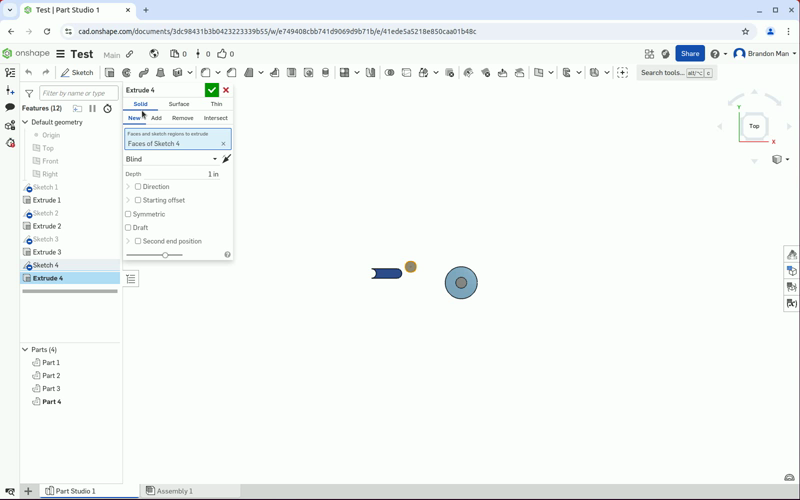
mouse_move(137, 120)
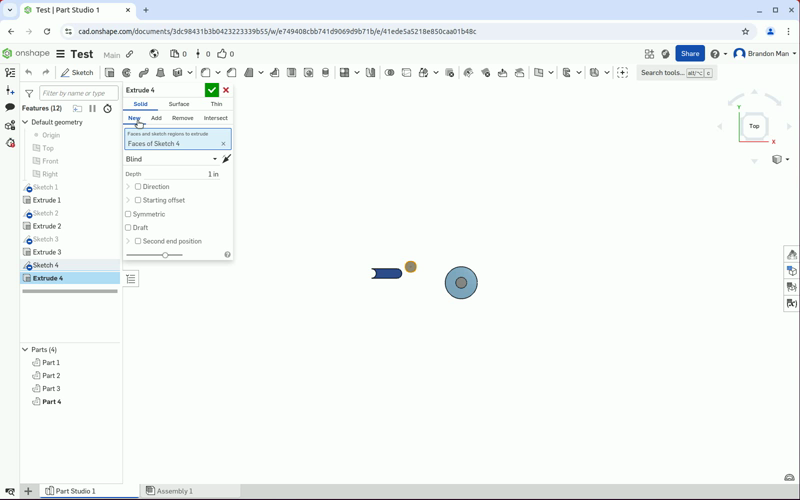
click(137, 120)
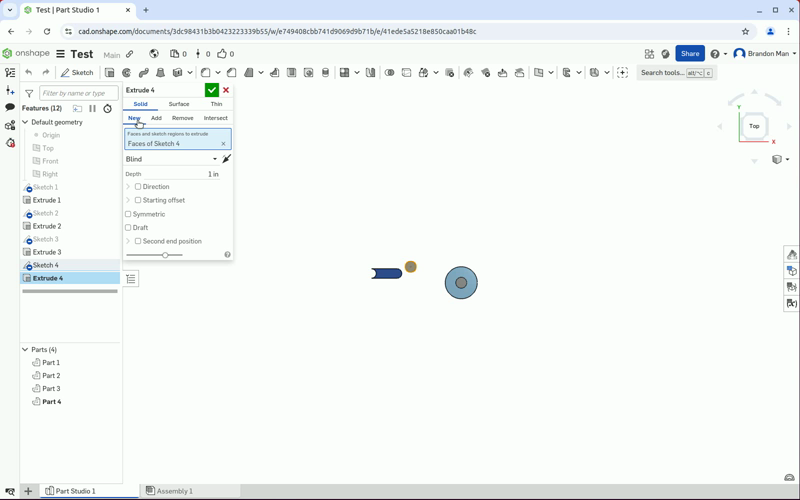
key(tab, 4)
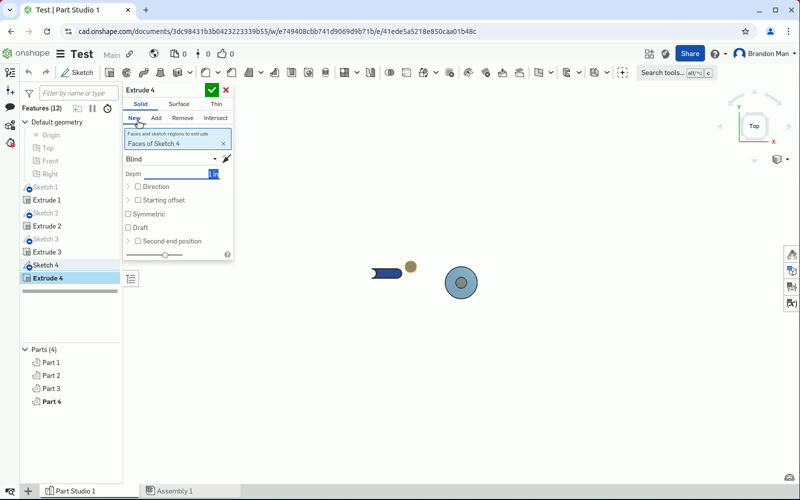
text(3.611)
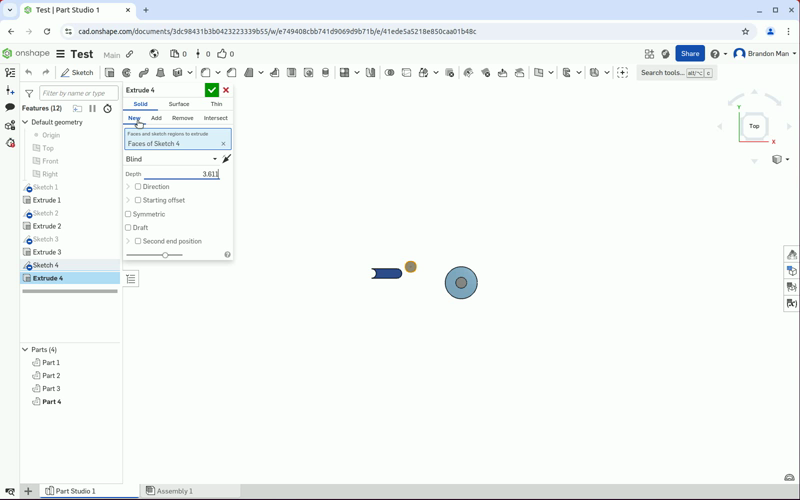
key(enter)
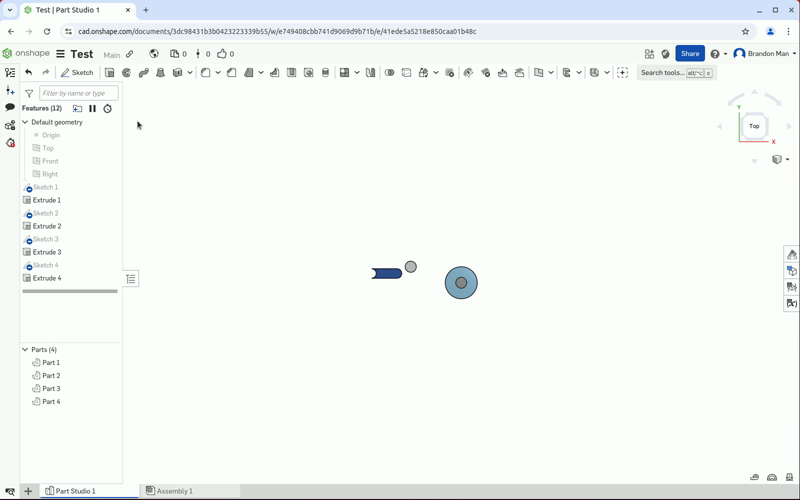
key(shift+h)
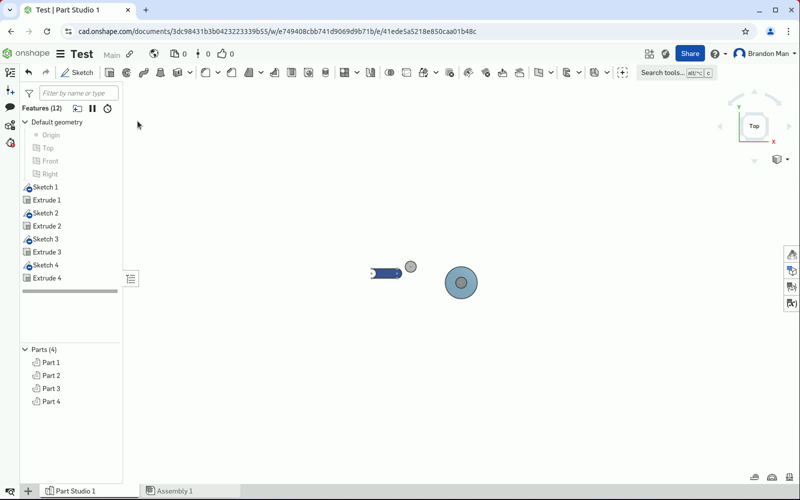
key(shift+h)
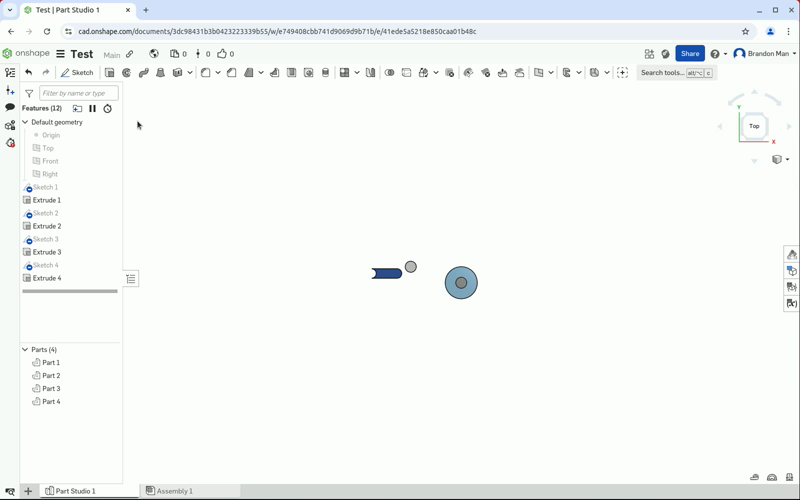
mouse_move(73, 189)
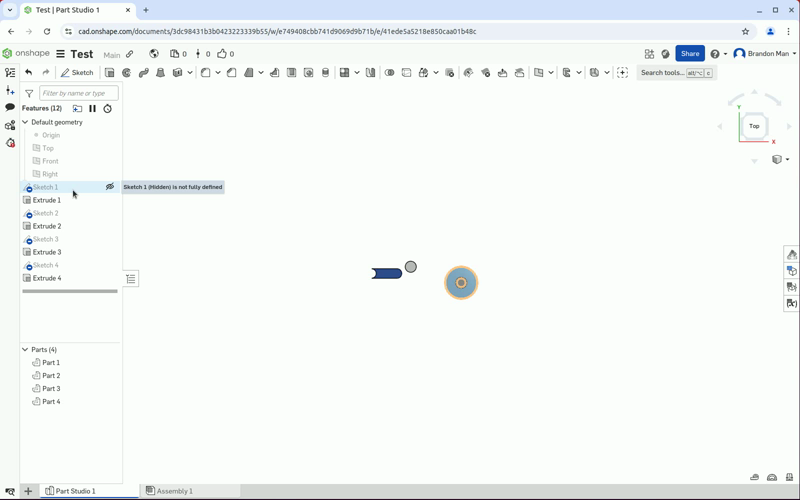
click(73, 189)
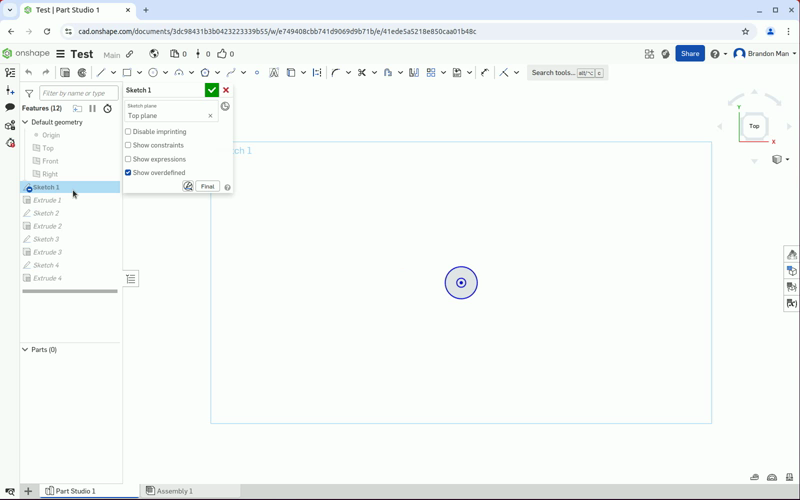
mouse_move(229, 92)
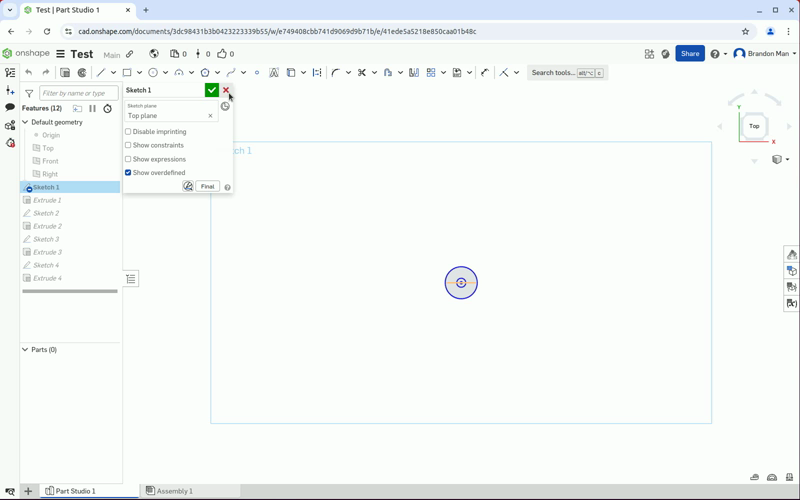
click(229, 92)
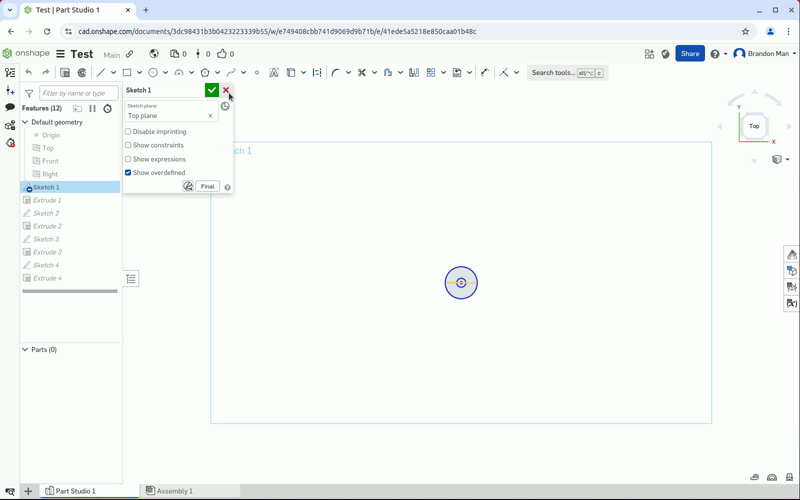
key(shift+s)
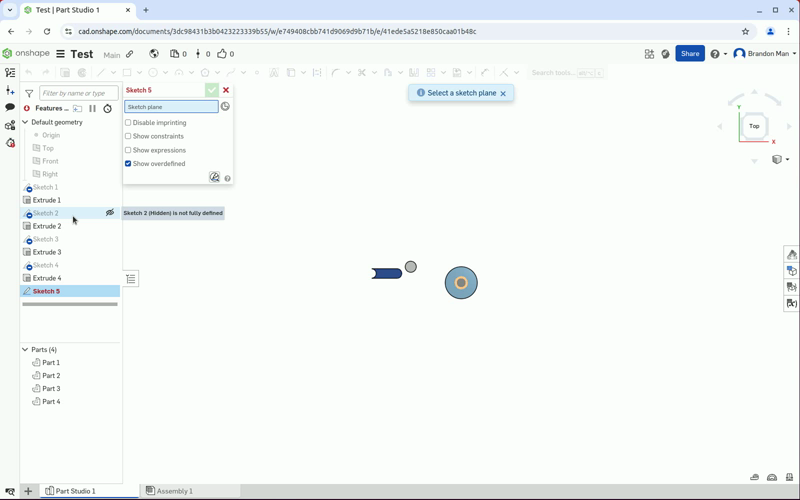
scroll(3)
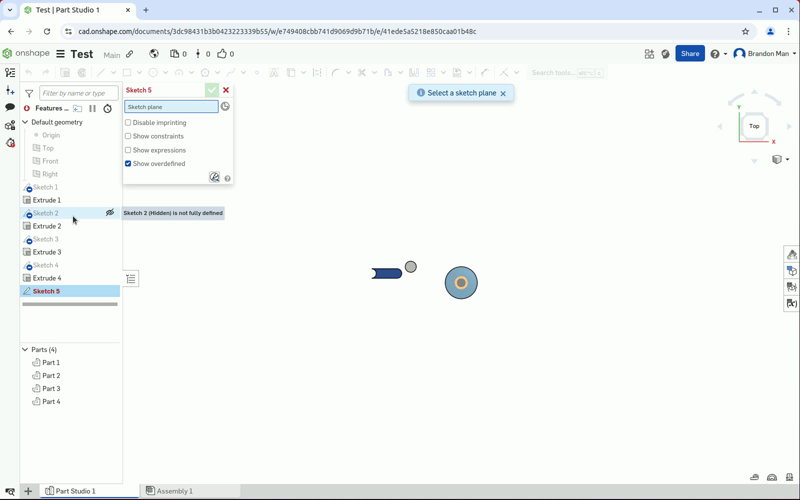
mouse_move(73, 150)
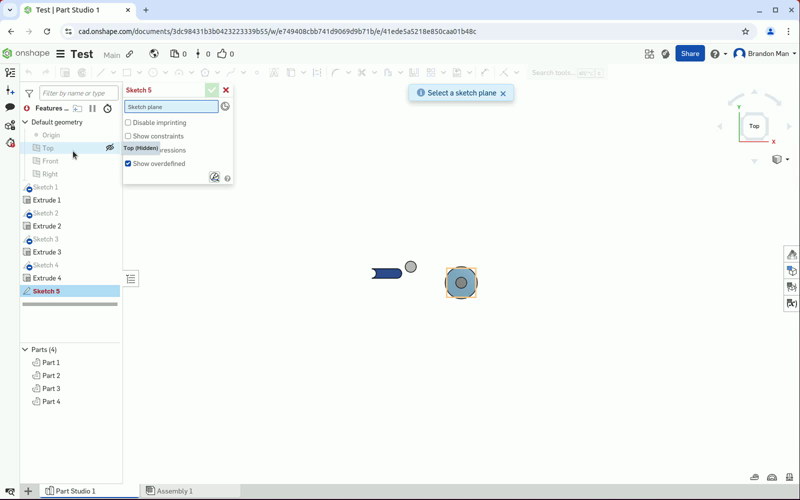
click(73, 150)
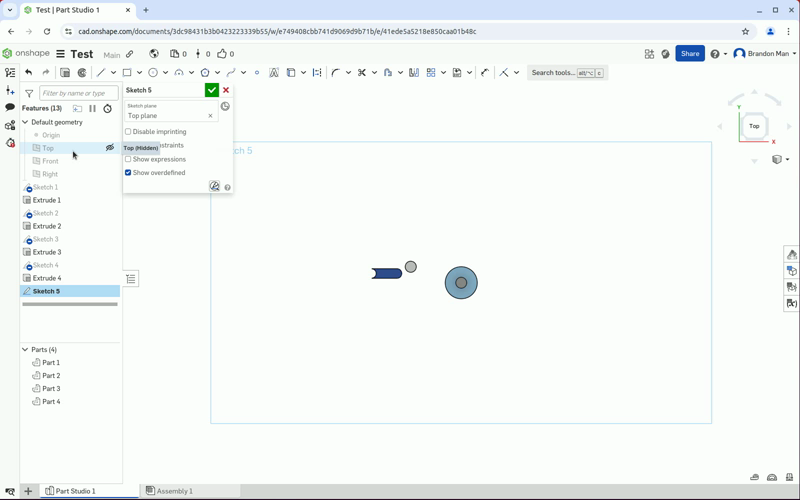
mouse_move(73, 352)
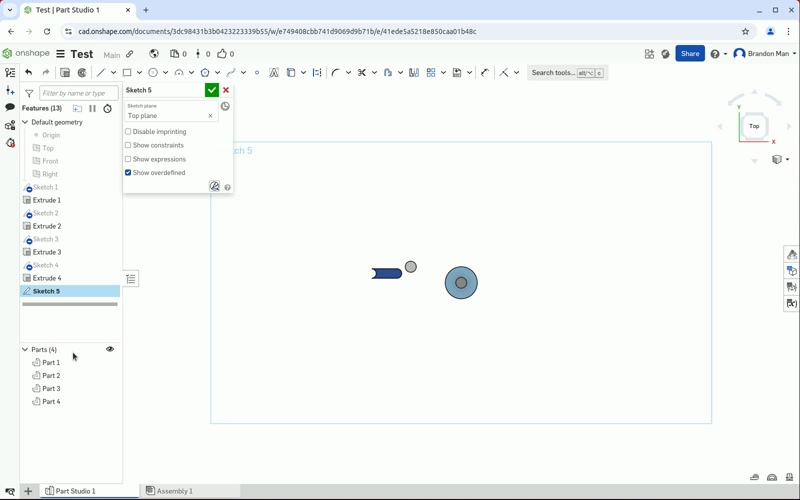
key(y)
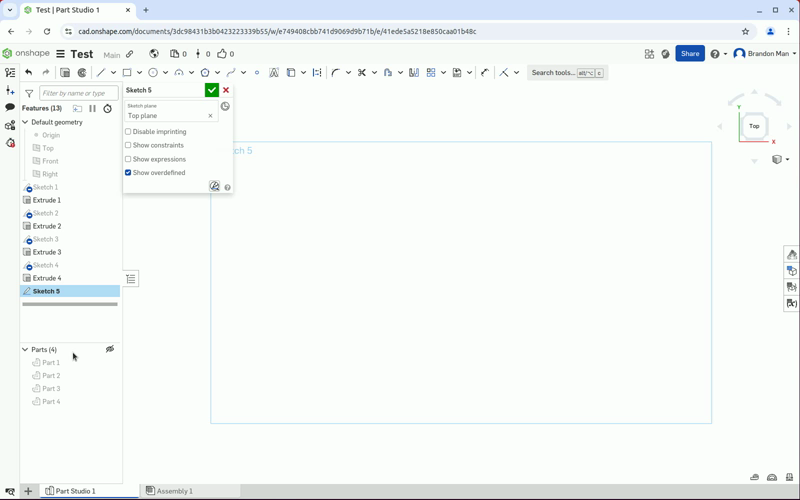
key(l)
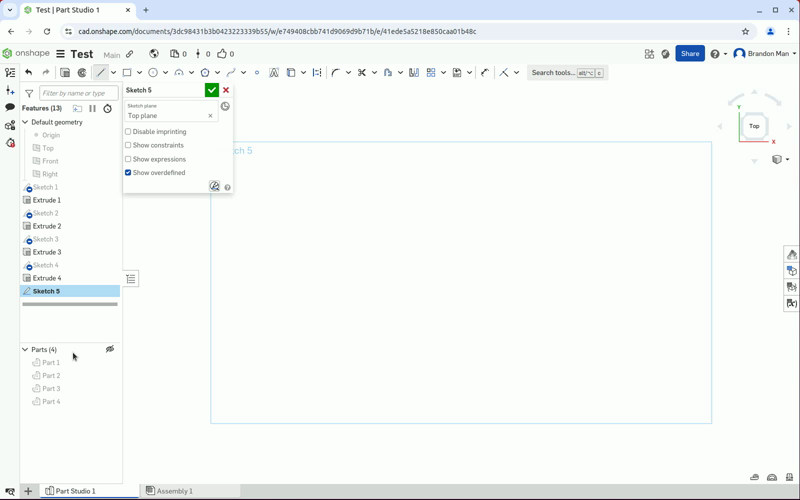
key_down(shift)
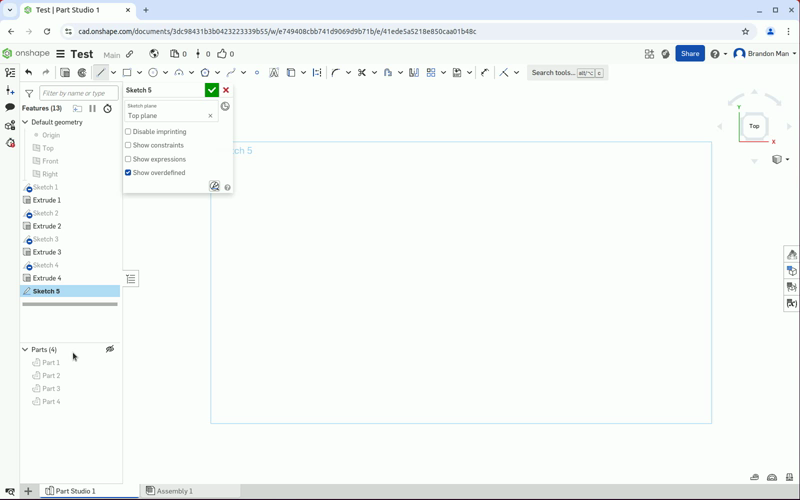
mouse_move(385, 298)
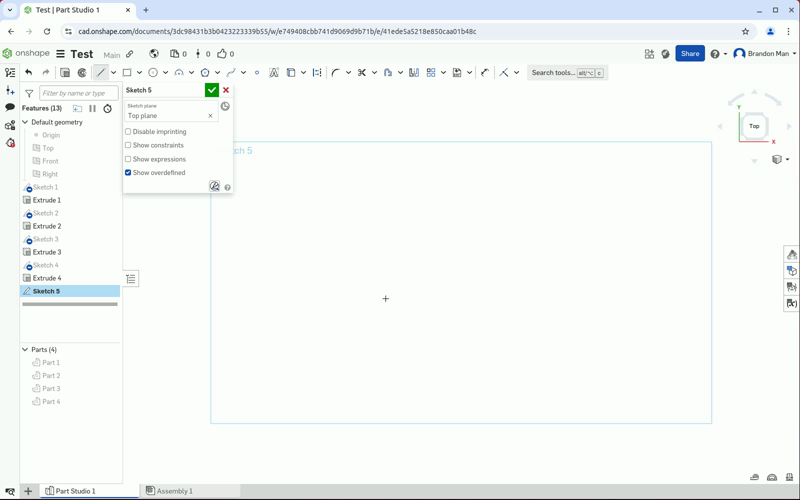
click(385, 298)
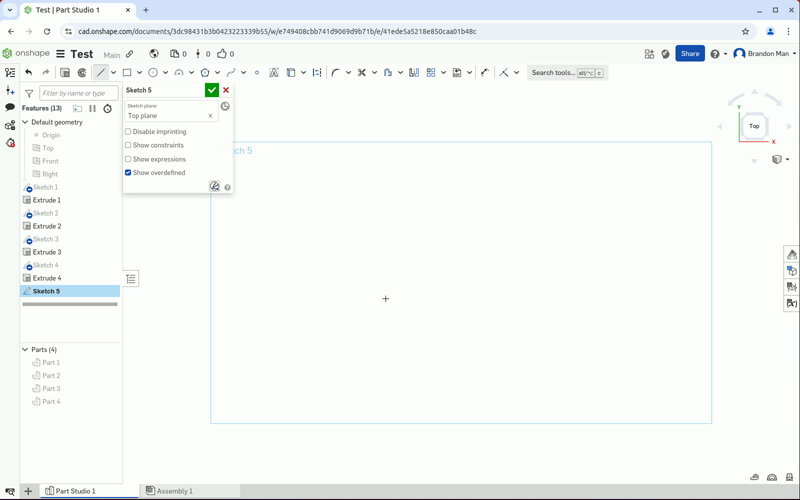
key_up(shift)
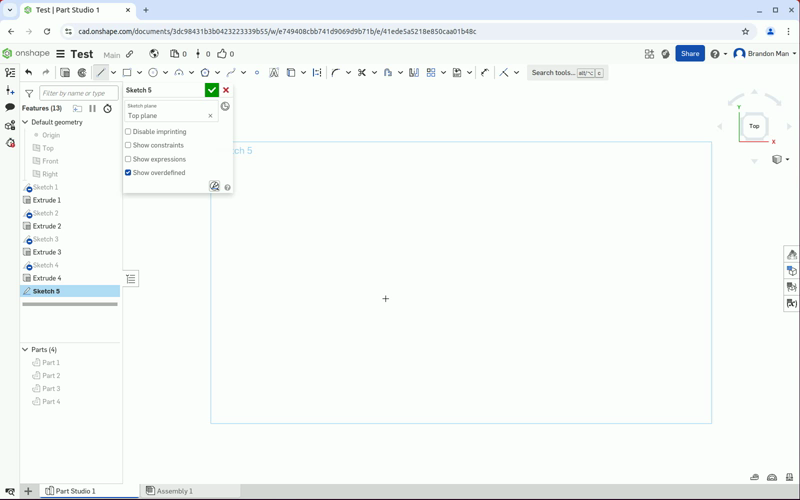
key_down(shift)
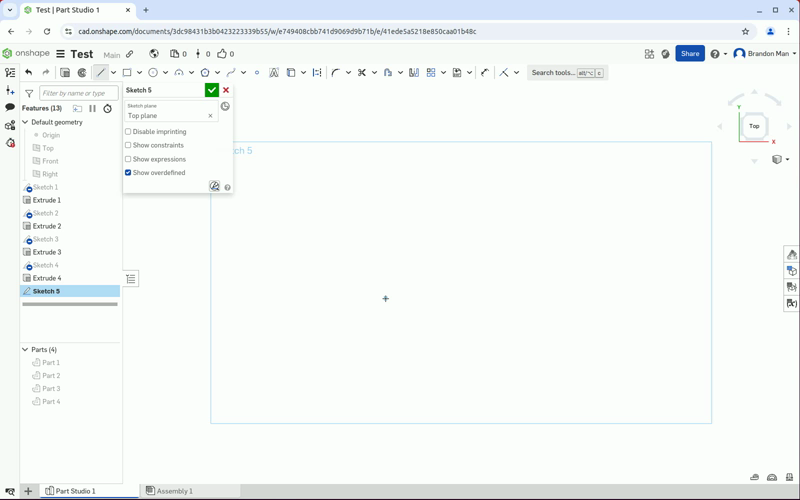
mouse_move(415, 298)
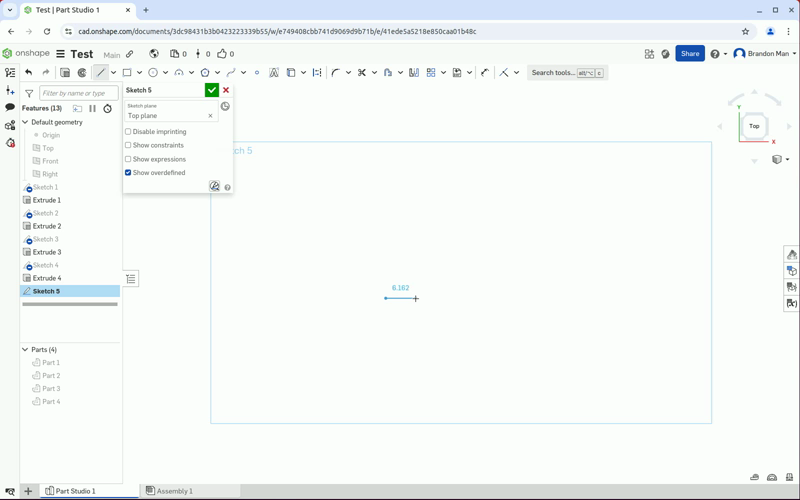
mouse_move(410, 298)
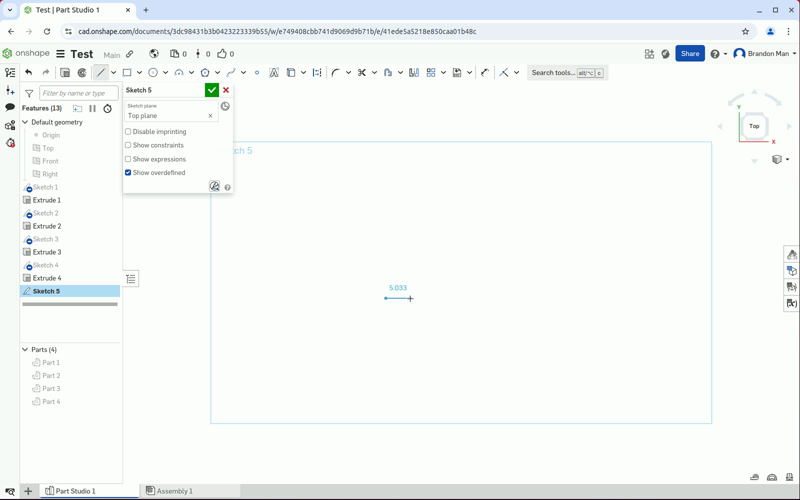
click(410, 298)
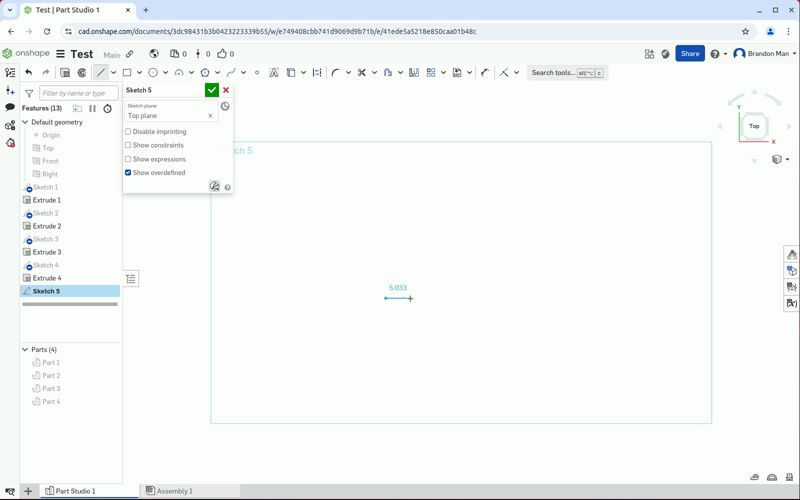
key_up(shift)
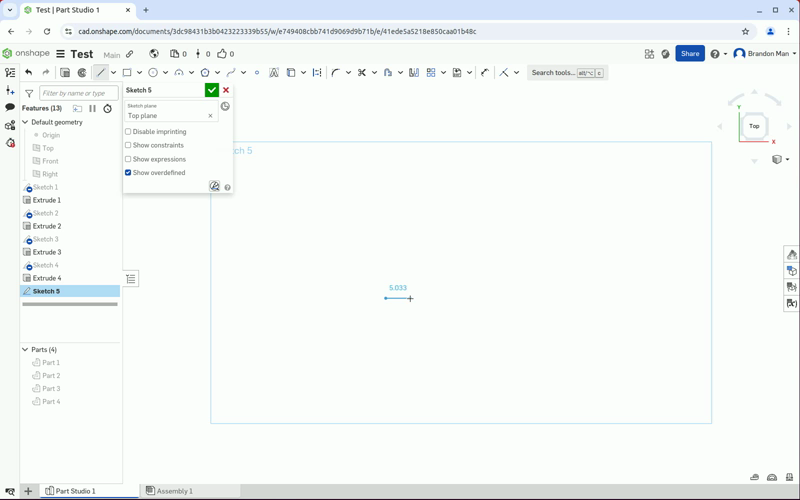
key(esc)
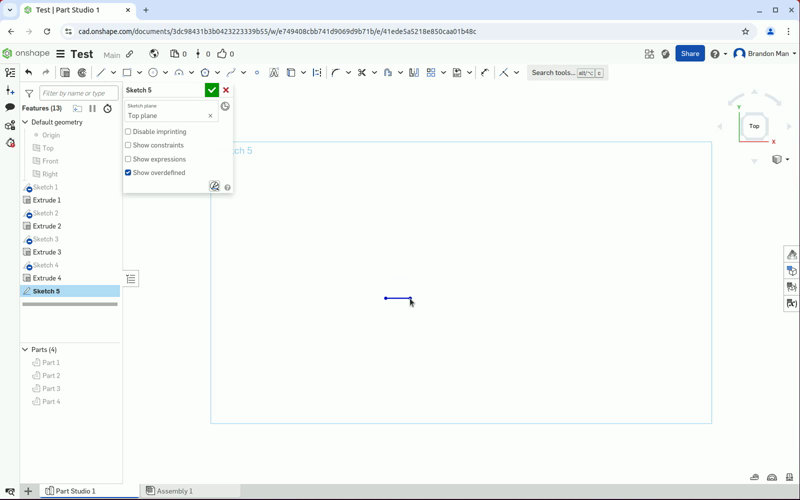
key(a)
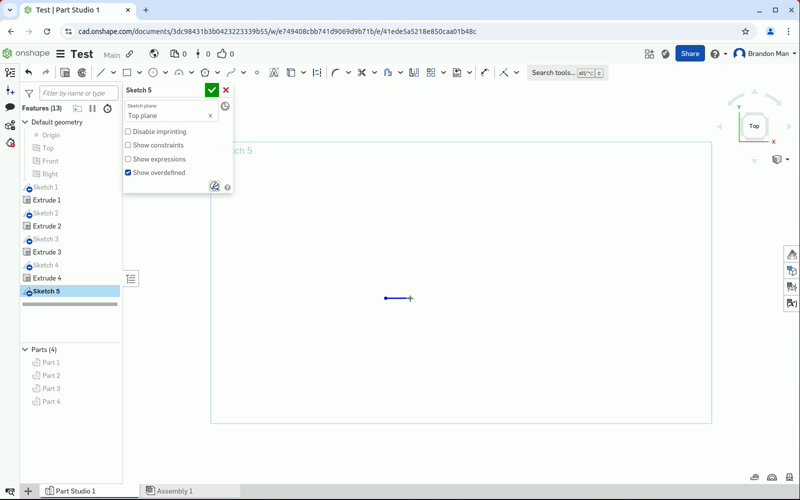
mouse_move(410, 298)
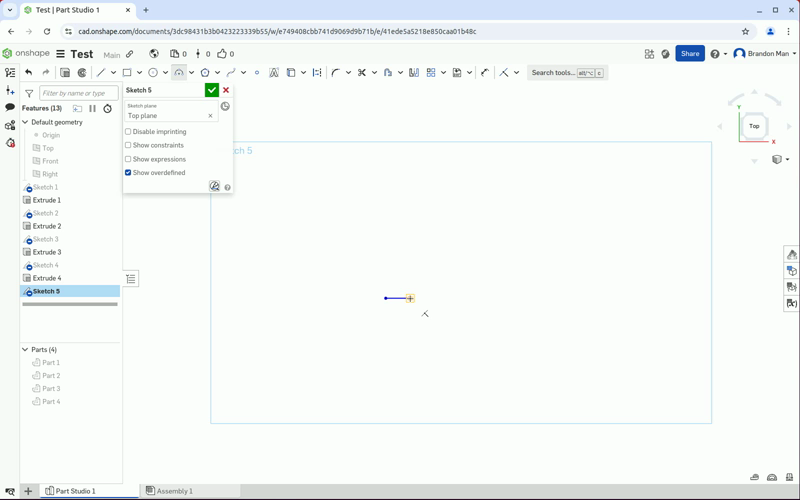
click(410, 298)
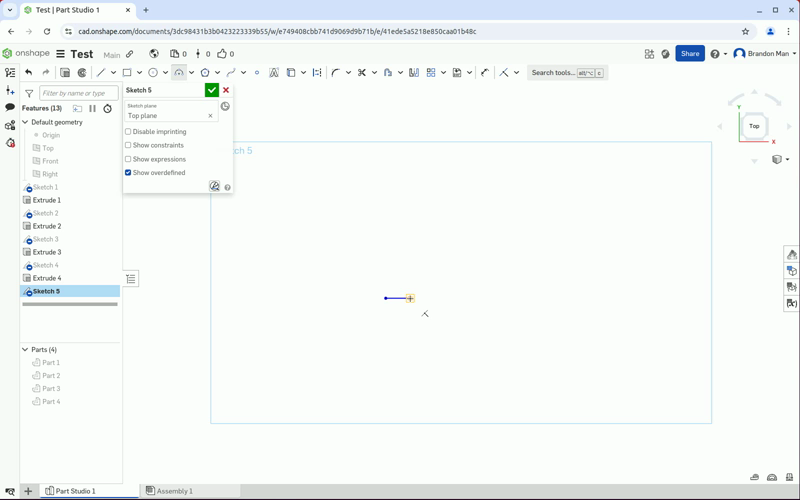
key_down(shift)
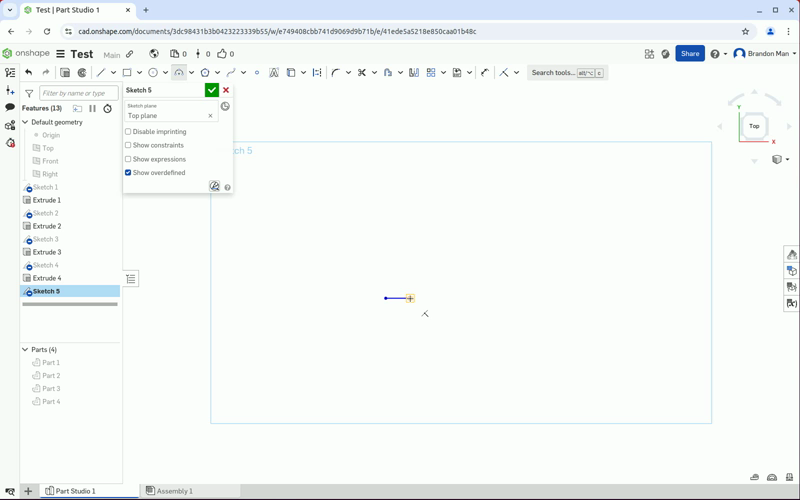
mouse_move(410, 288)
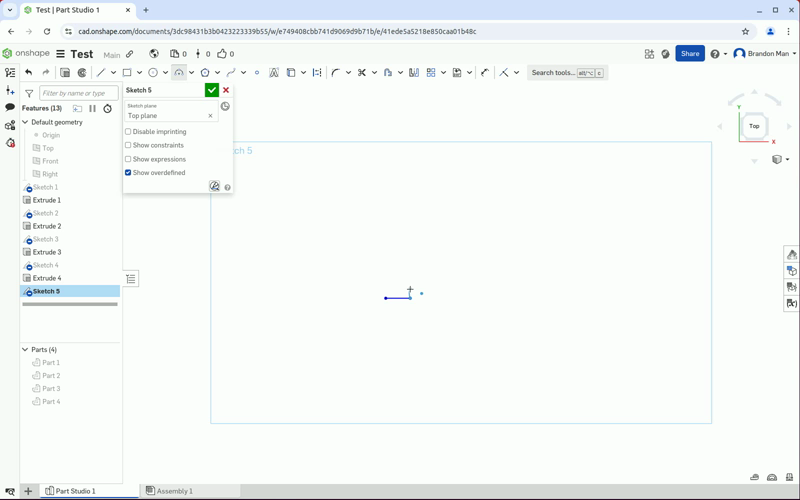
click(410, 288)
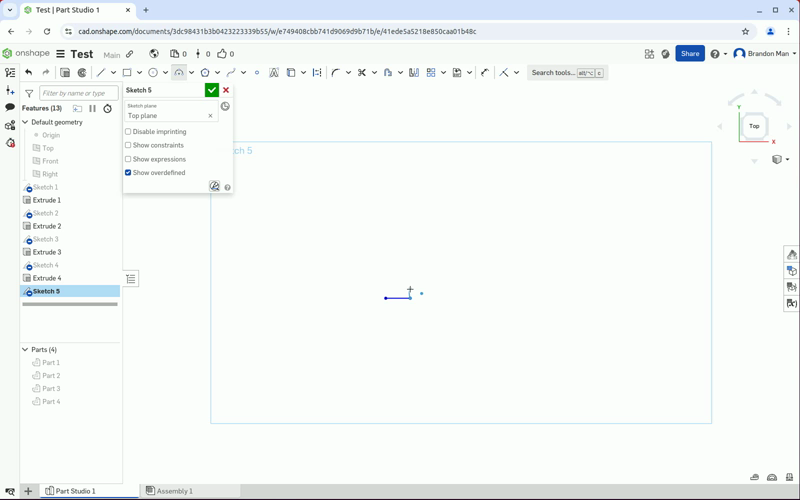
mouse_move(414, 293)
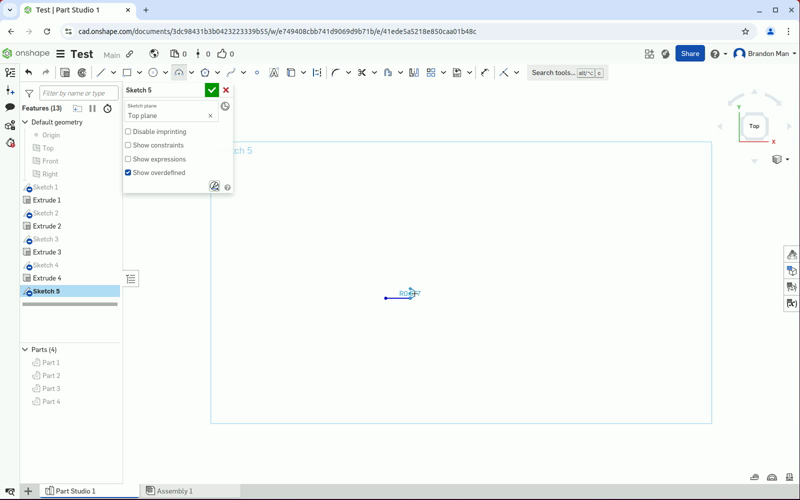
click(414, 293)
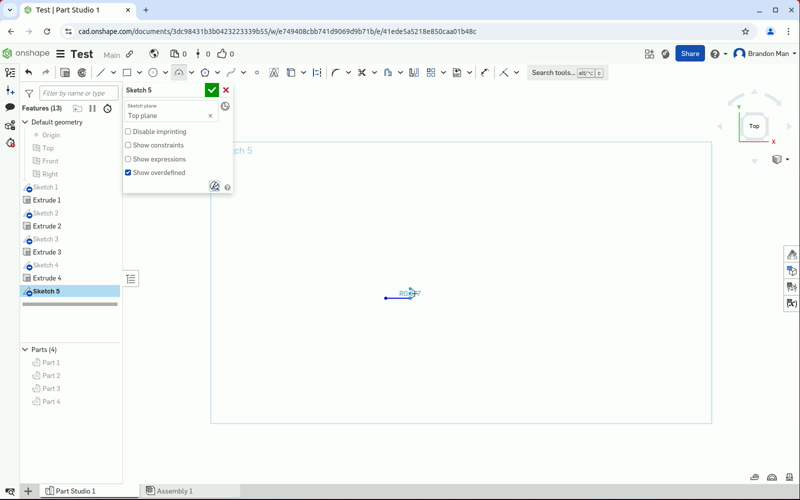
key_up(shift)
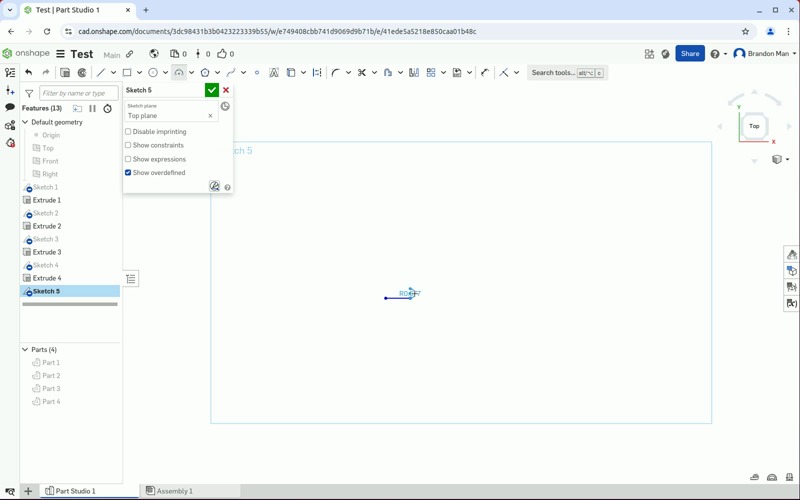
key(esc)
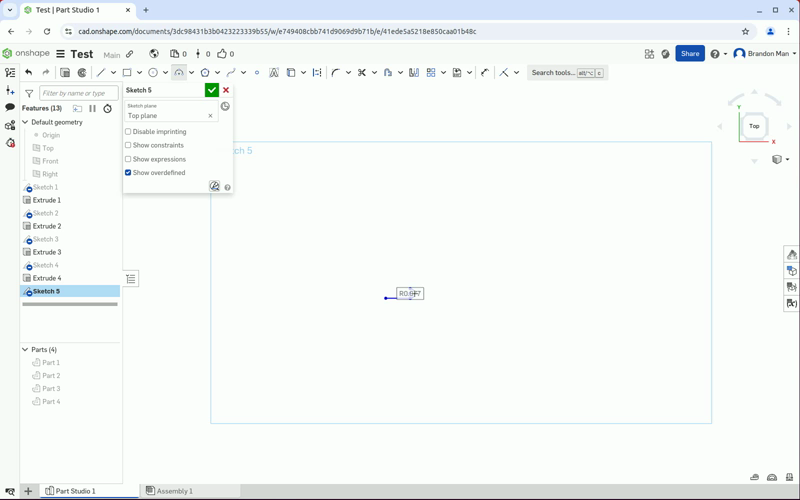
key(l)
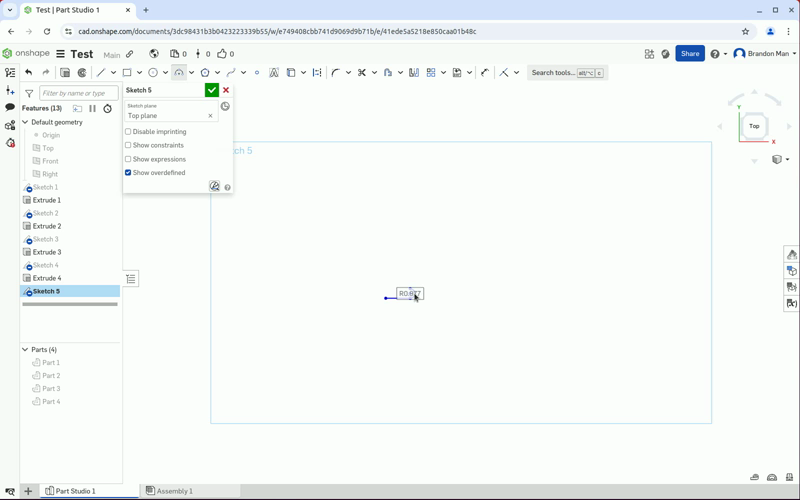
mouse_move(410, 288)
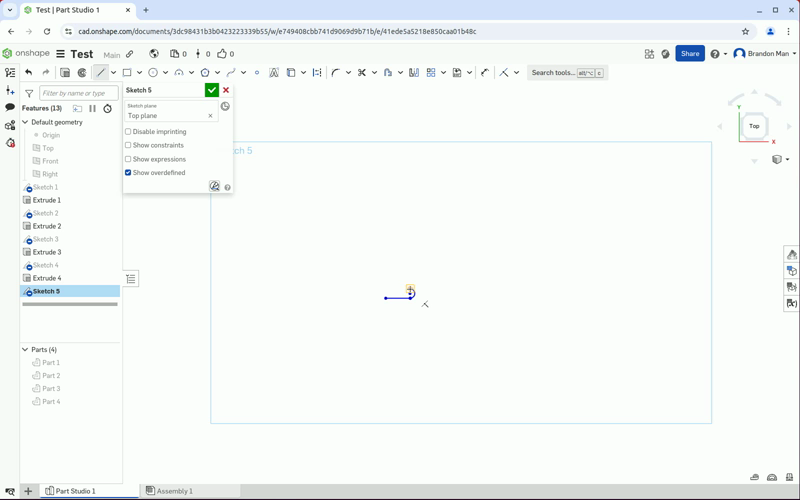
click(410, 288)
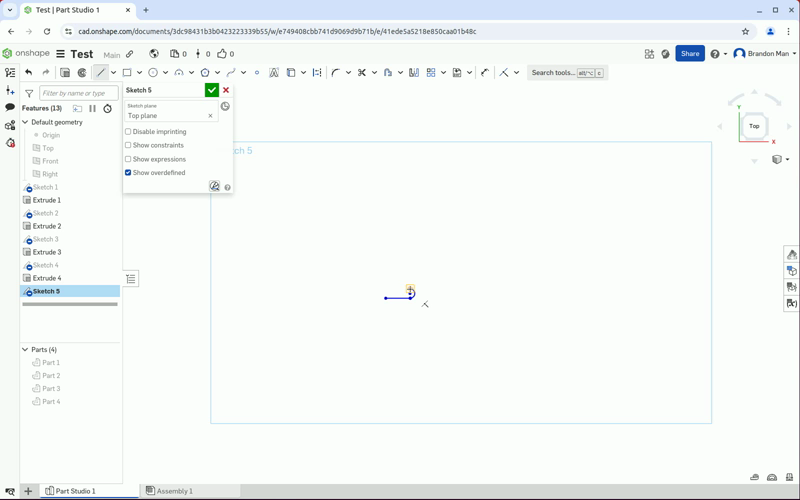
key_down(shift)
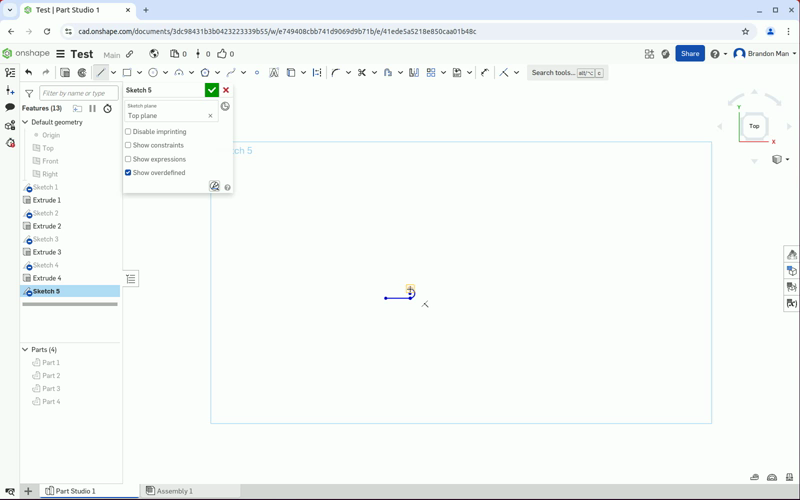
mouse_move(440, 288)
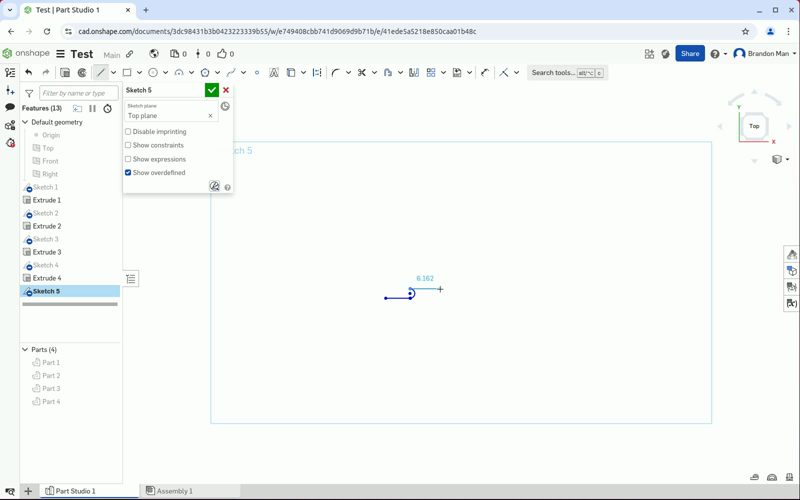
mouse_move(385, 288)
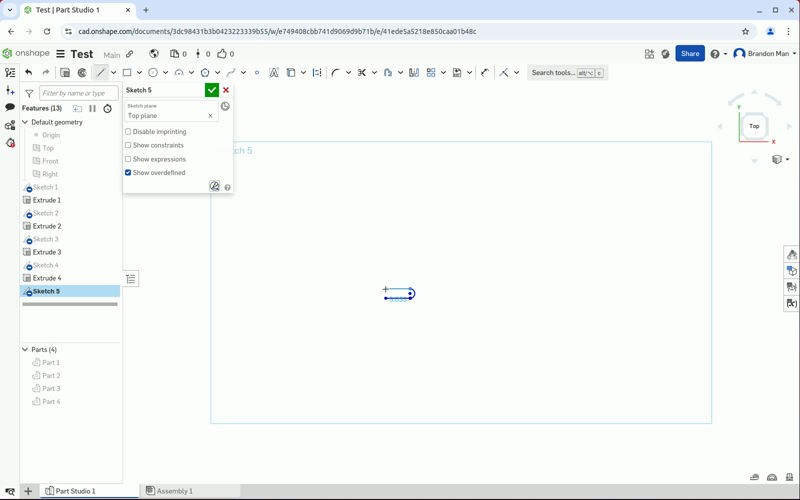
click(385, 288)
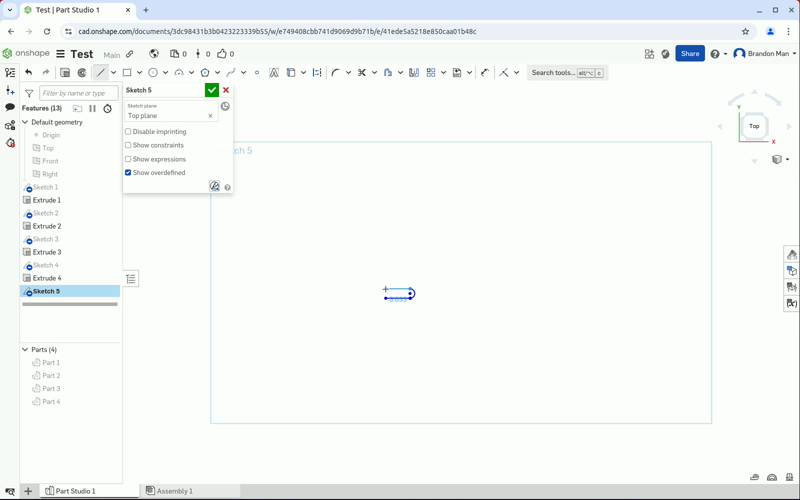
key_up(shift)
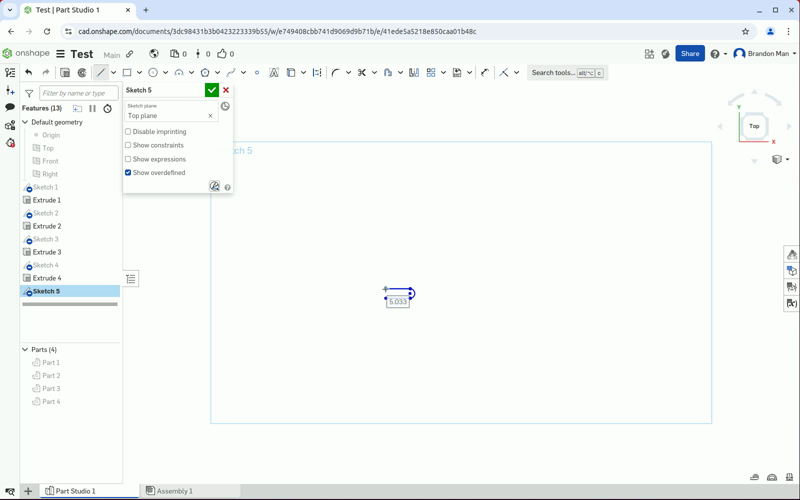
key(esc)
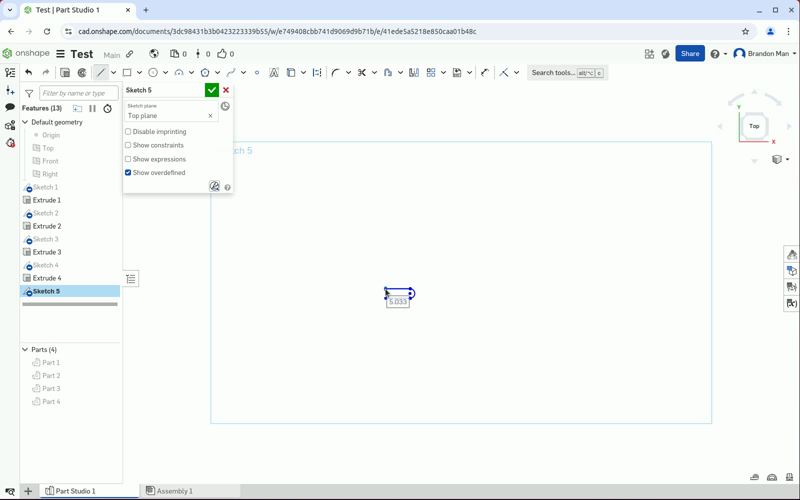
key(a)
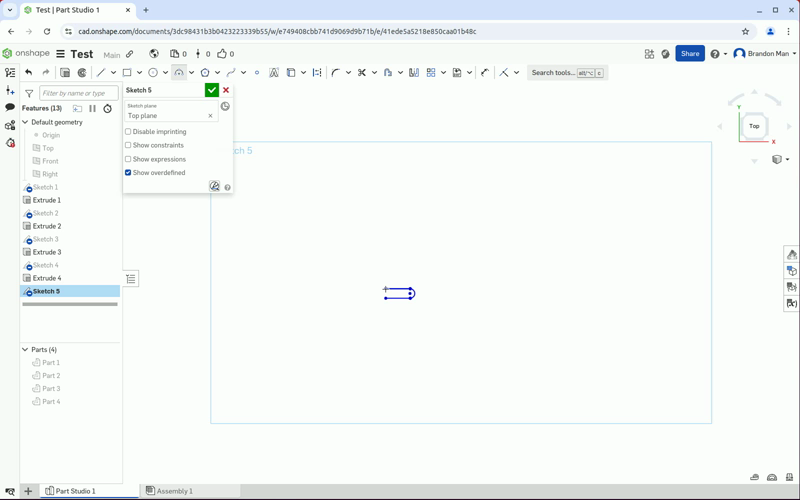
mouse_move(385, 288)
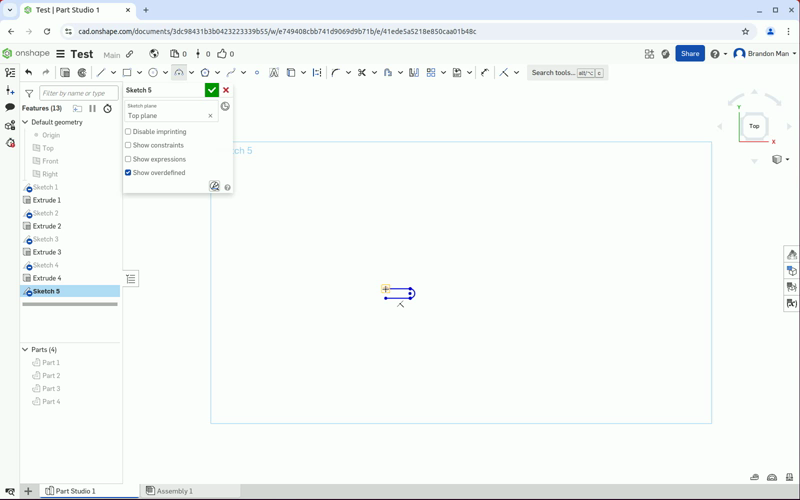
click(385, 288)
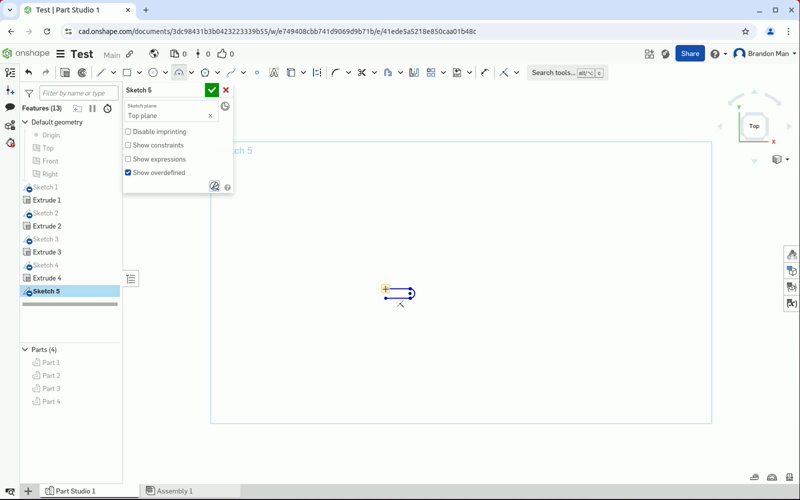
mouse_move(385, 298)
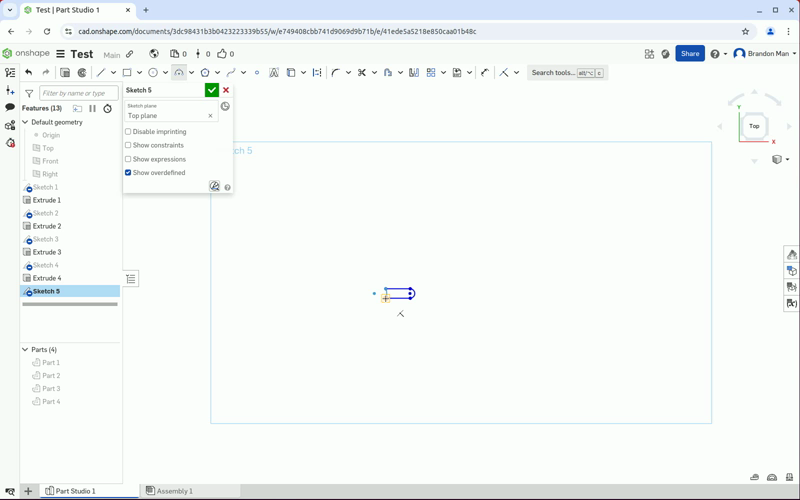
click(385, 298)
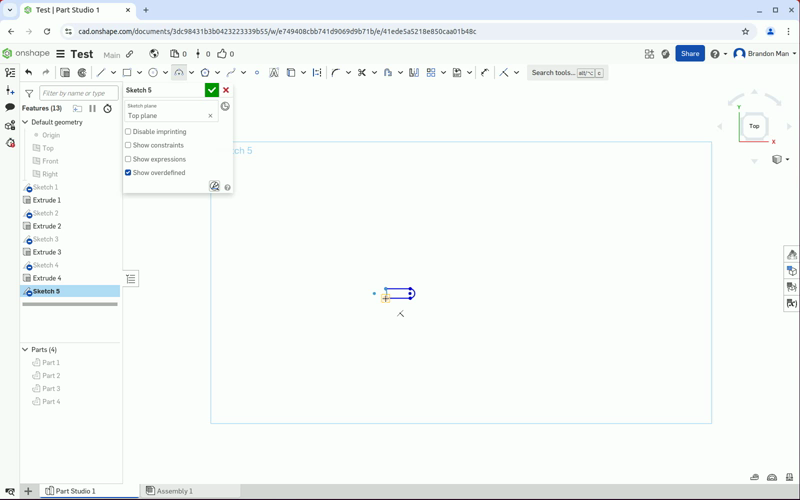
key_down(shift)
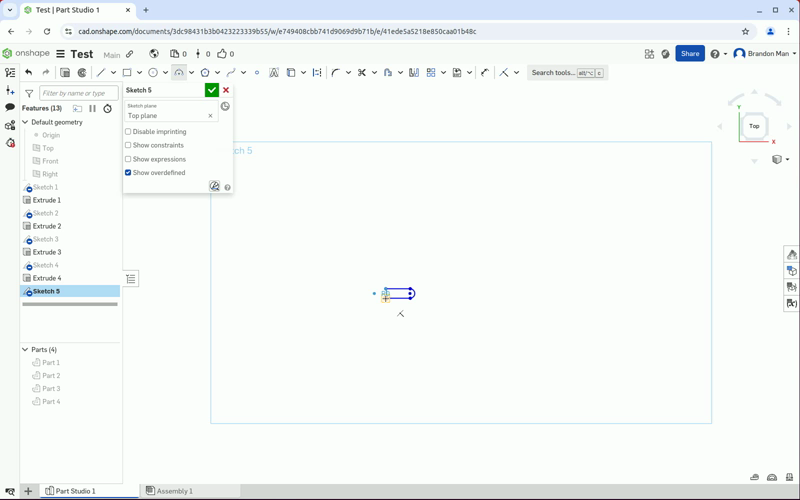
mouse_move(390, 293)
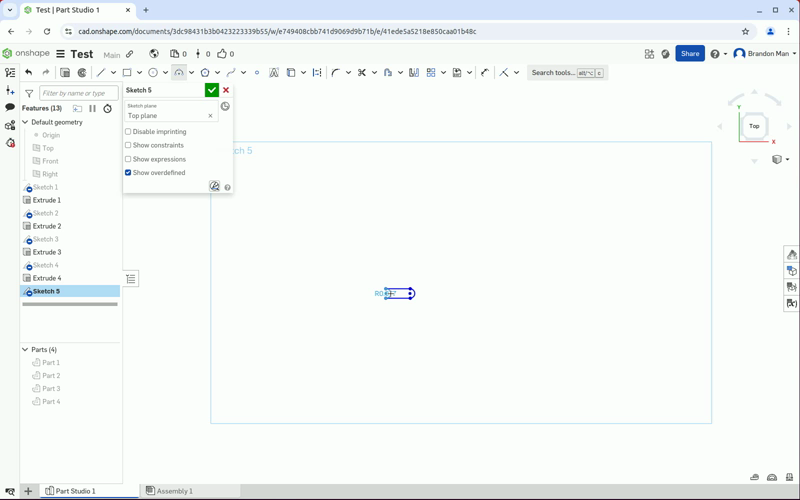
click(390, 293)
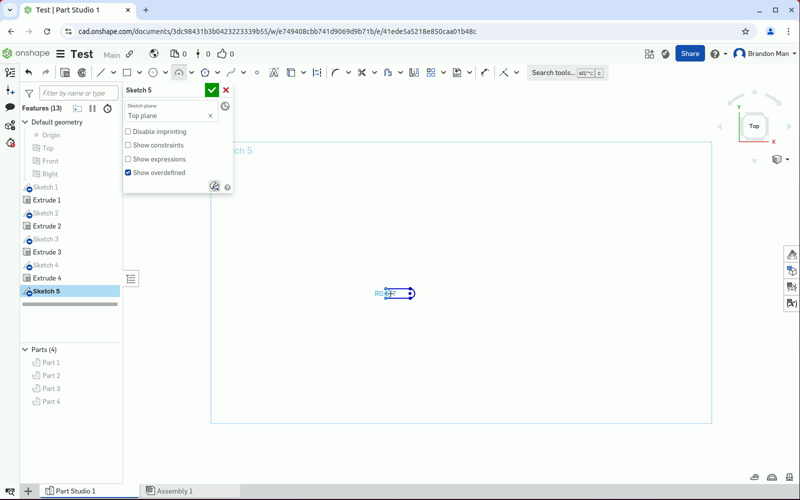
key_up(shift)
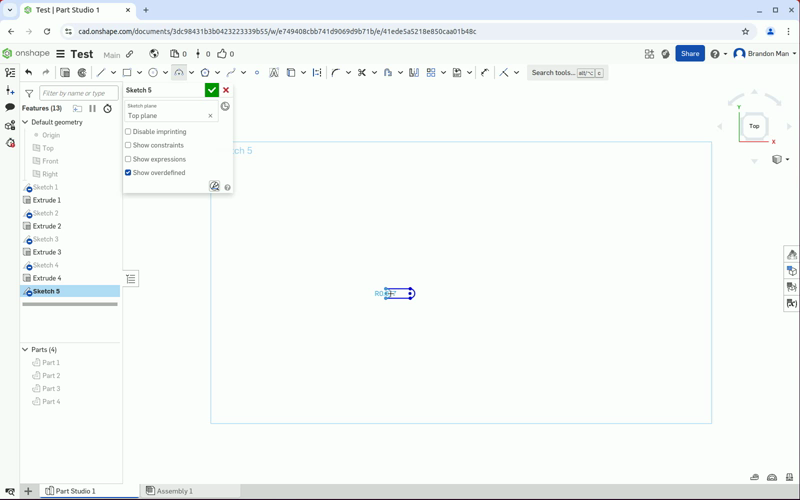
key(esc)
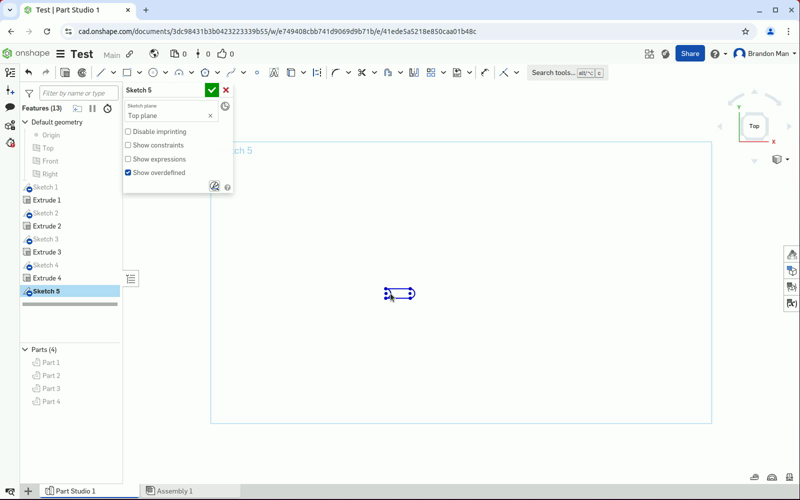
mouse_move(398, 296)
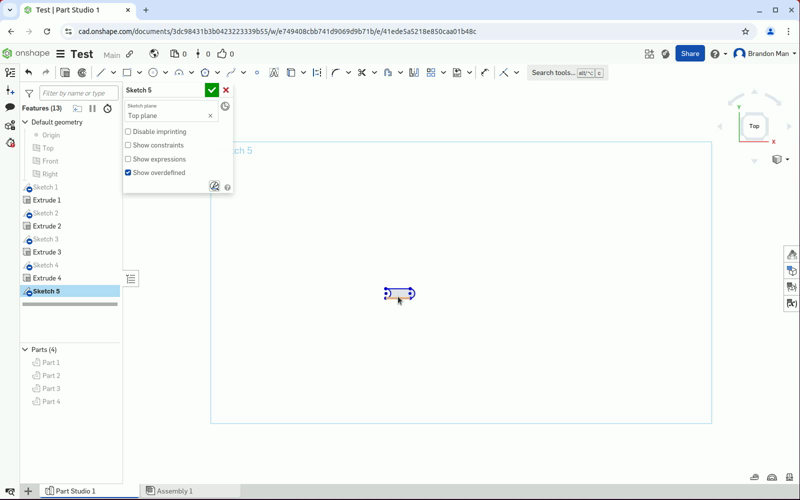
scroll(6)
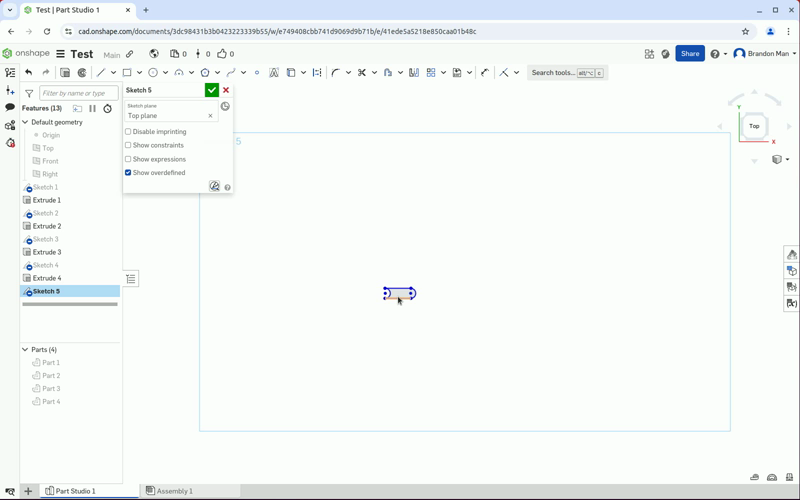
scroll(6)
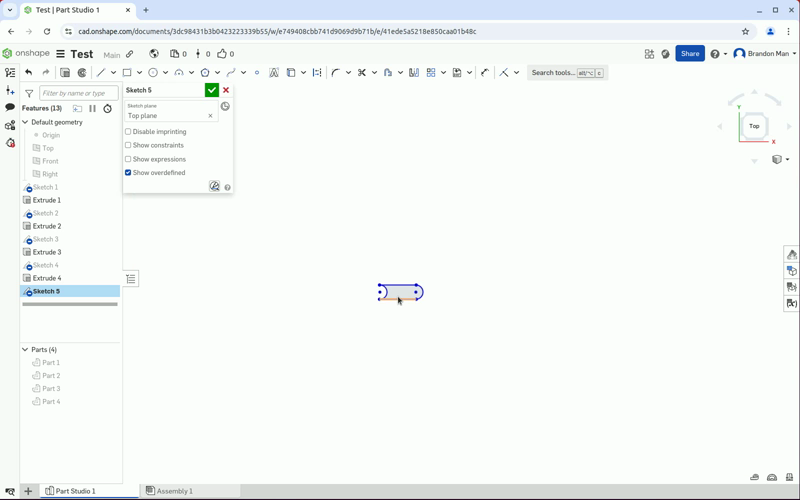
scroll(6)
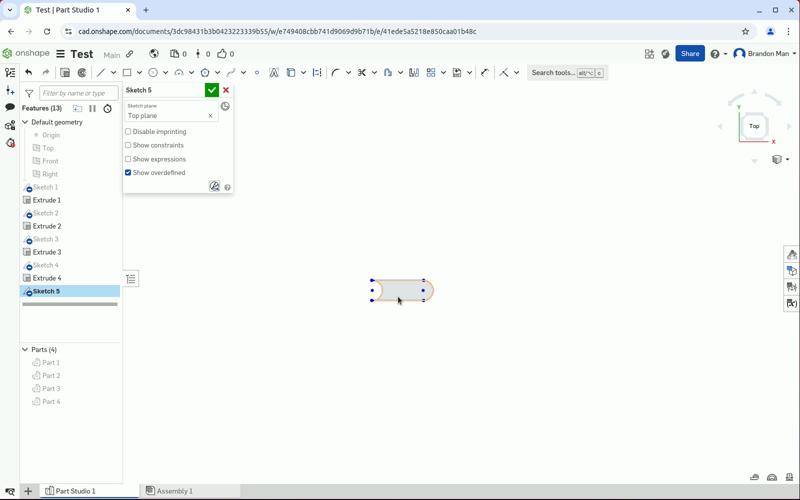
scroll(6)
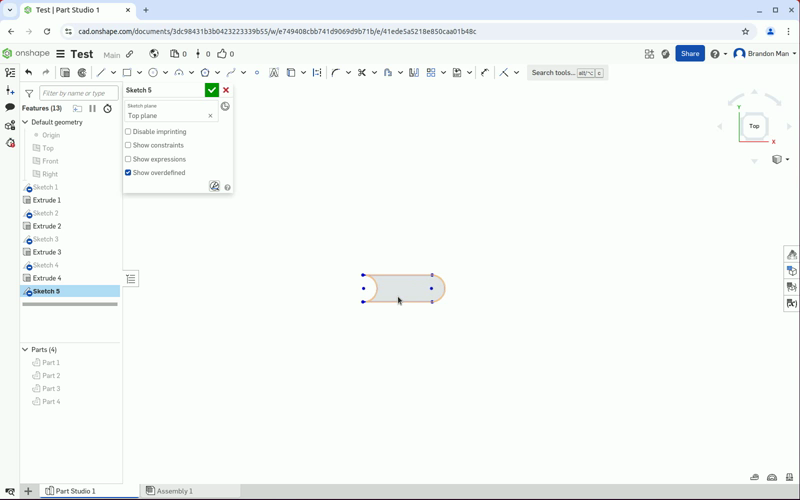
scroll(6)
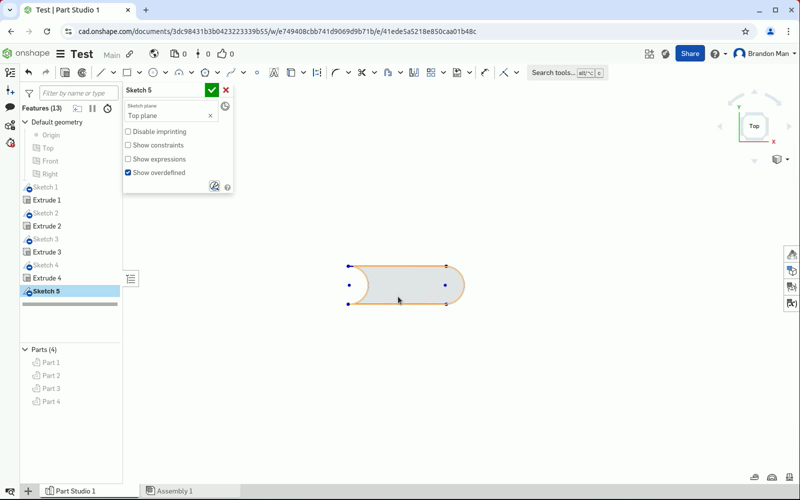
scroll(6)
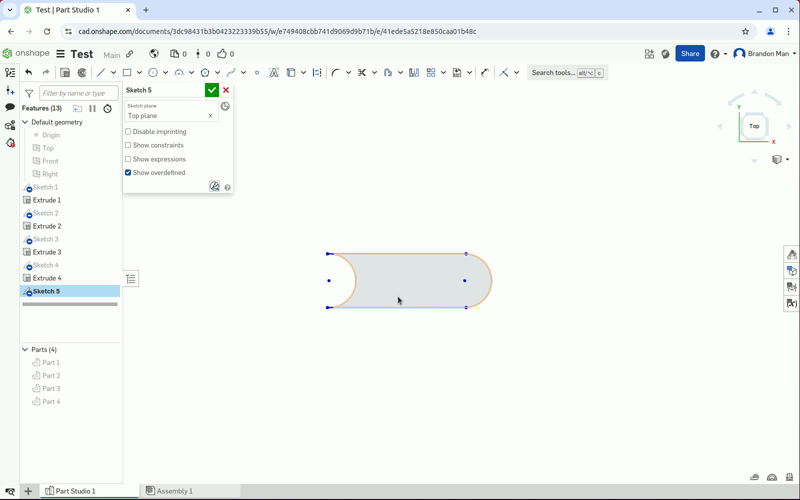
scroll(6)
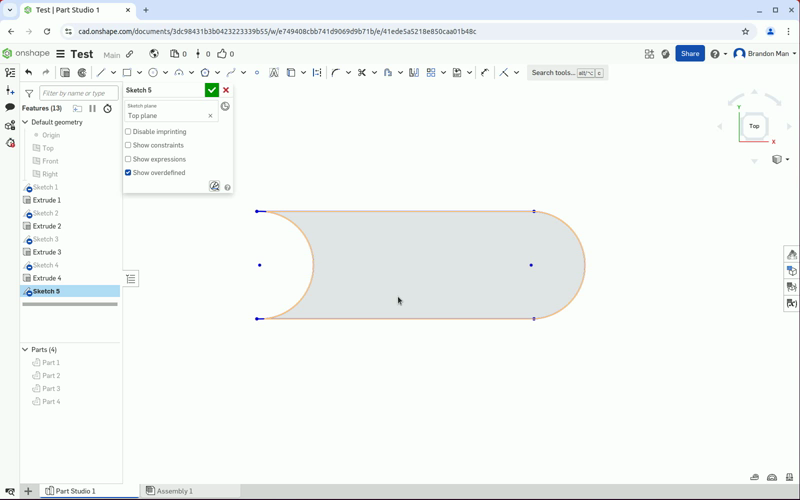
click(398, 296)
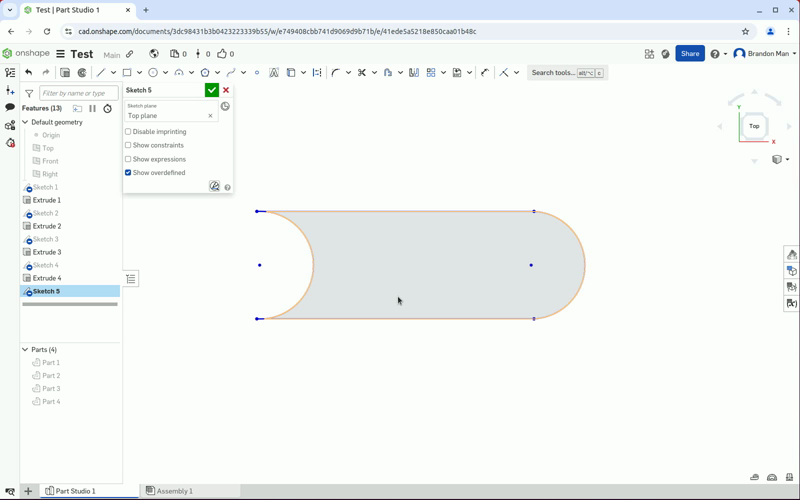
scroll(-6)
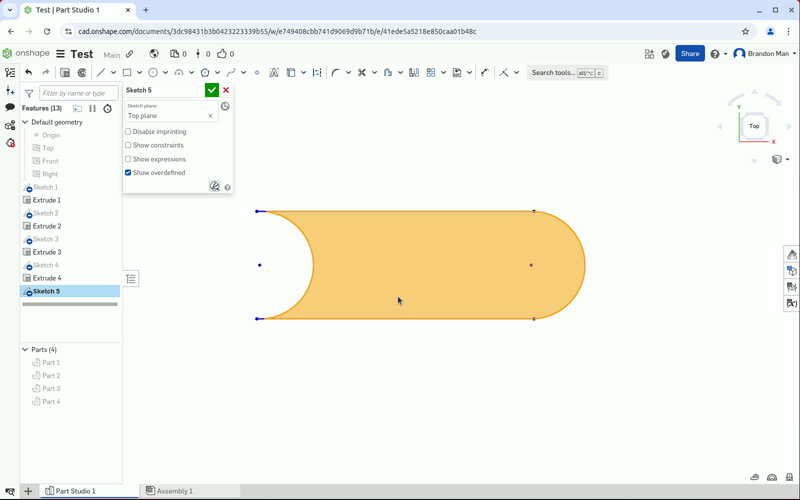
scroll(-6)
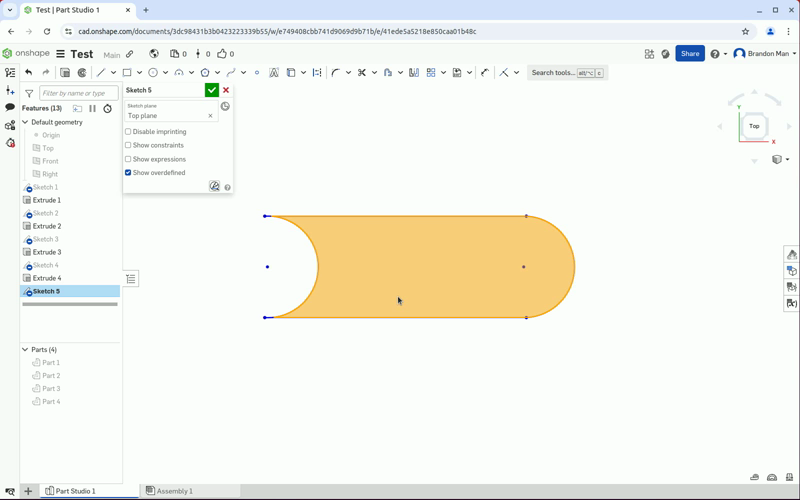
scroll(-6)
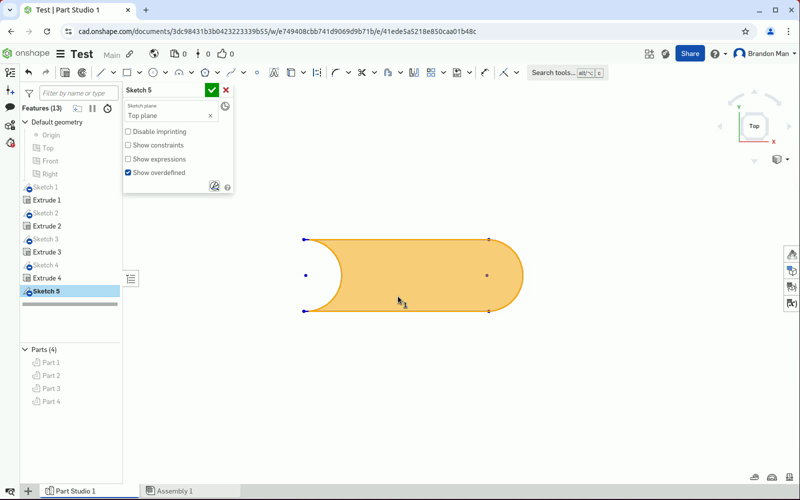
scroll(-6)
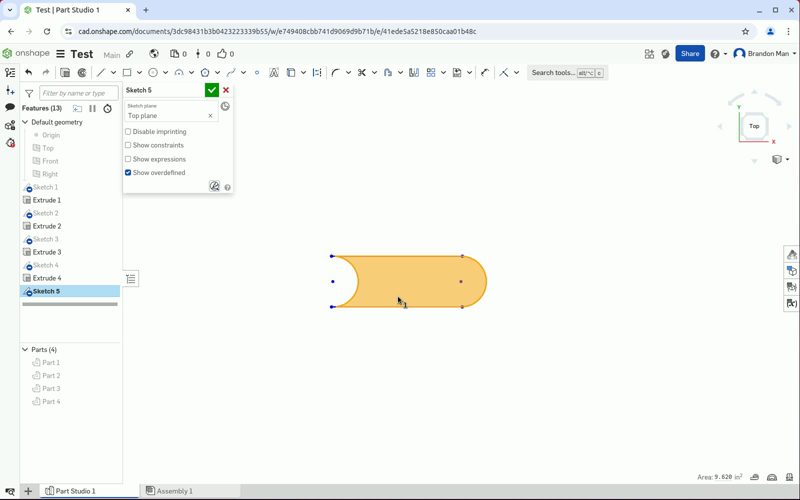
scroll(-6)
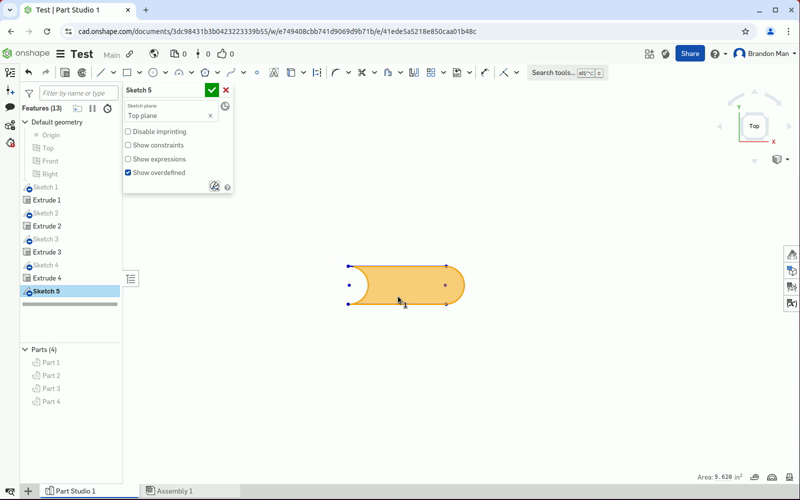
scroll(-6)
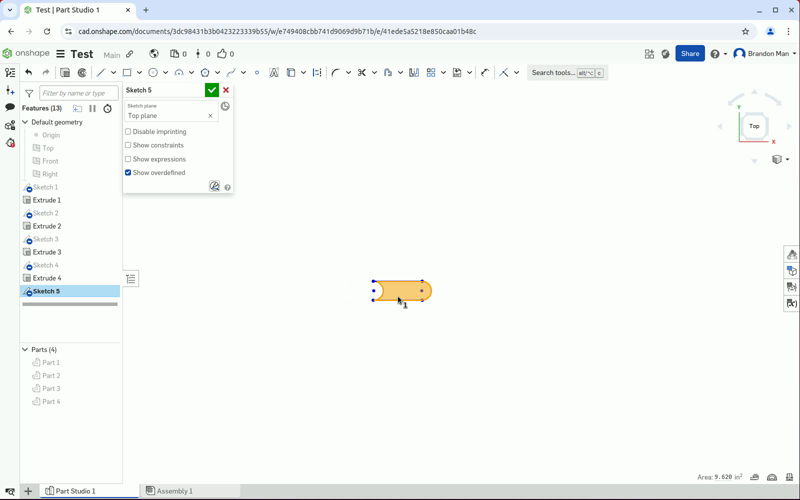
scroll(-6)
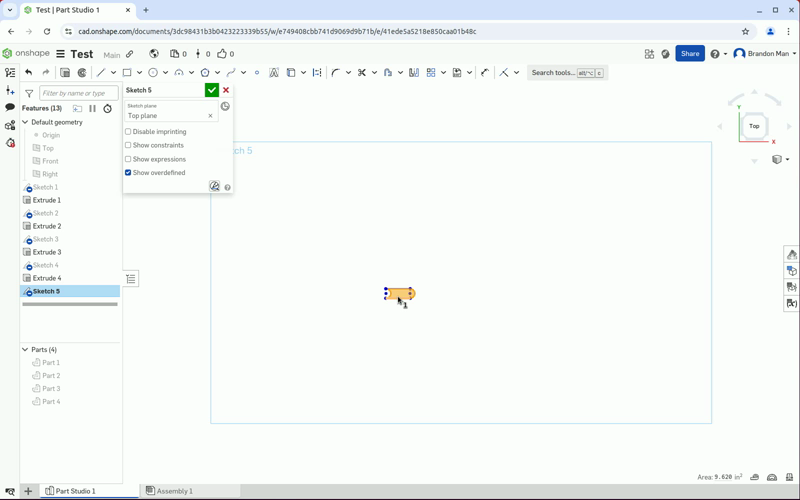
mouse_move(73, 352)
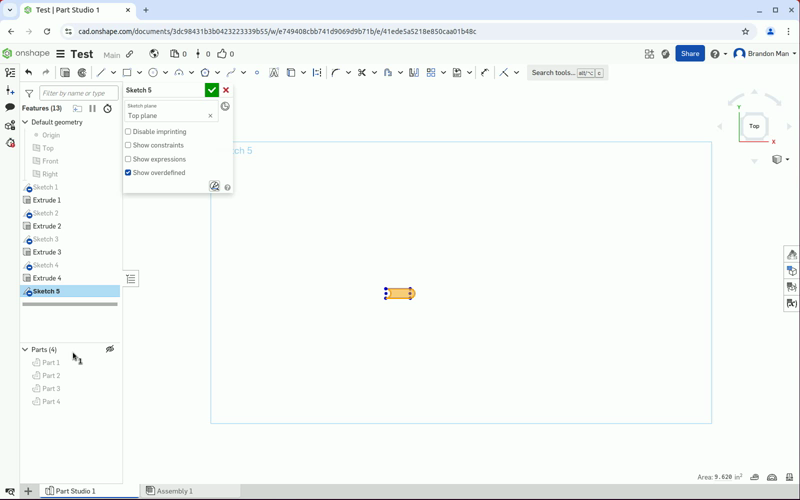
key(shift+y)
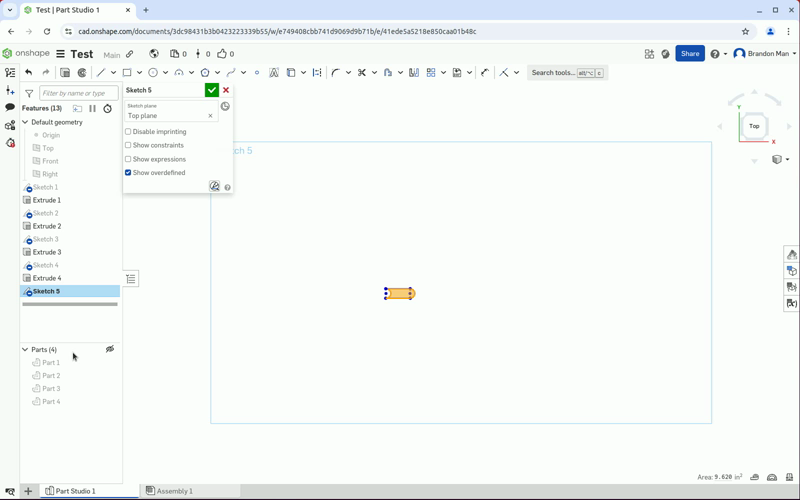
key(shift+e)
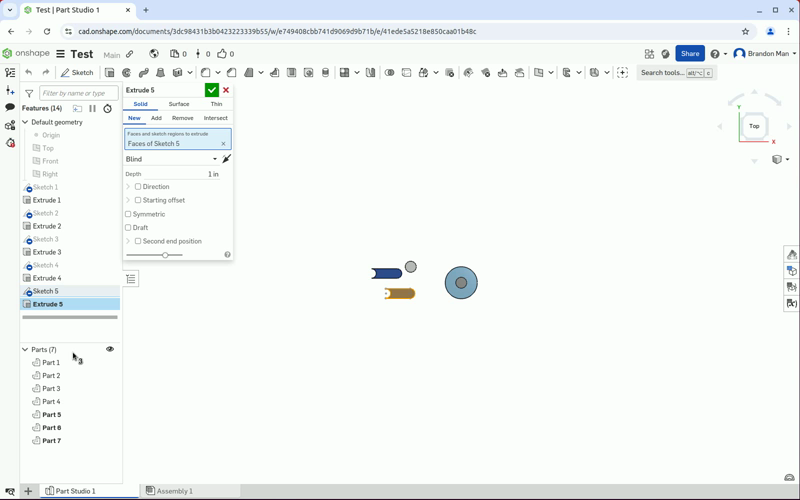
mouse_move(143, 106)
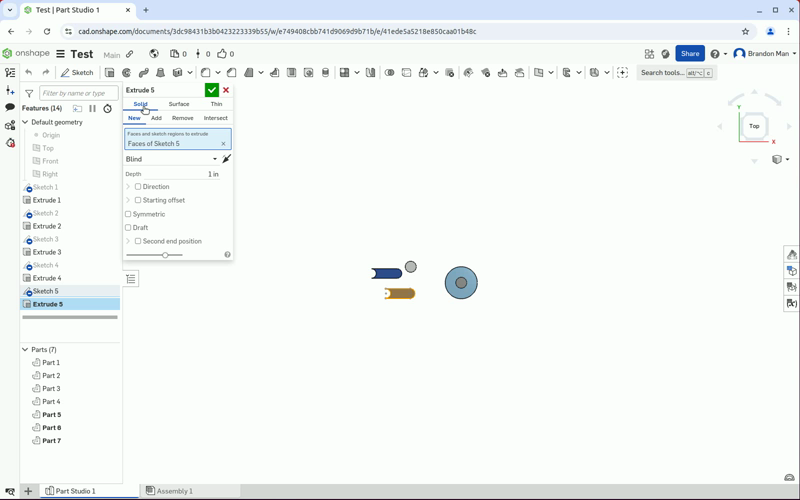
click(143, 106)
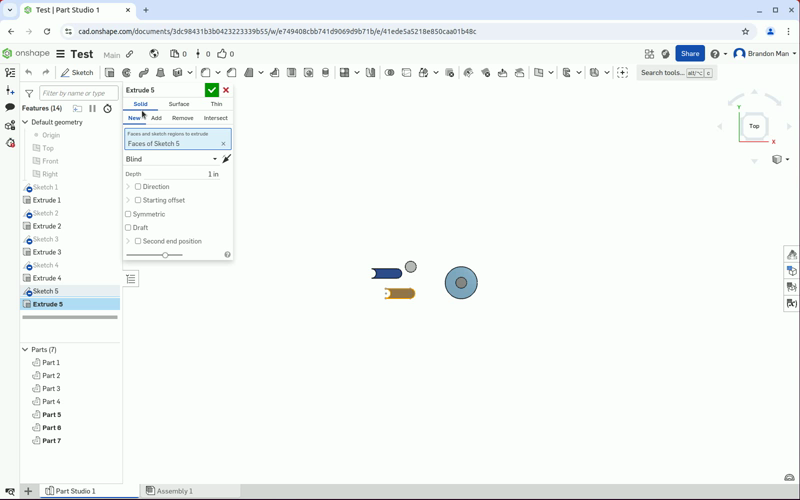
mouse_move(137, 120)
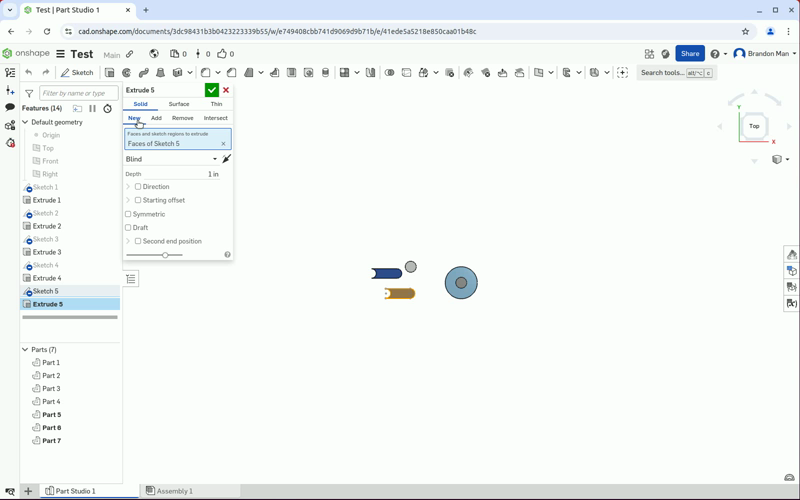
click(137, 120)
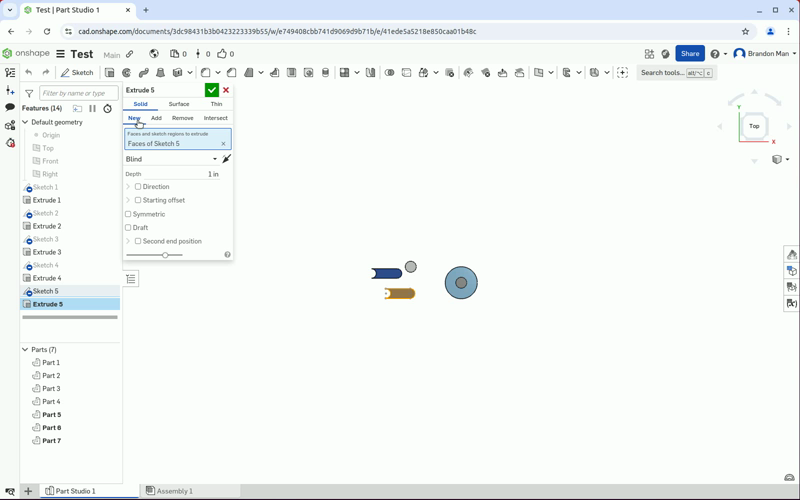
key(tab, 4)
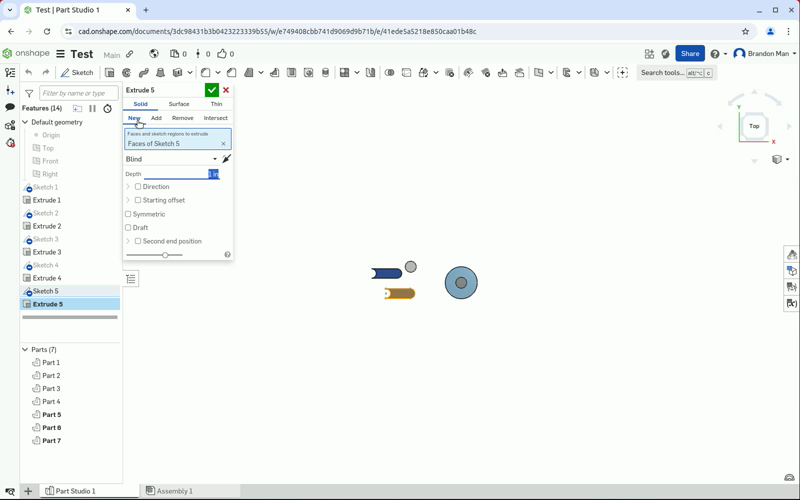
text(1.926)
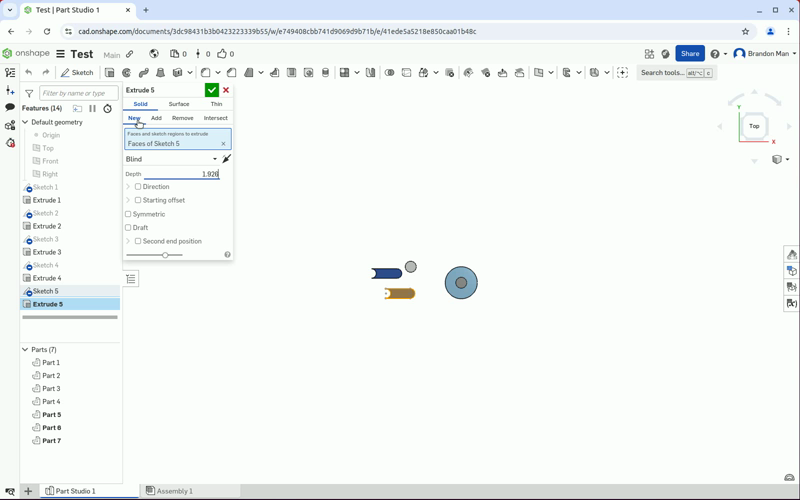
key(enter)
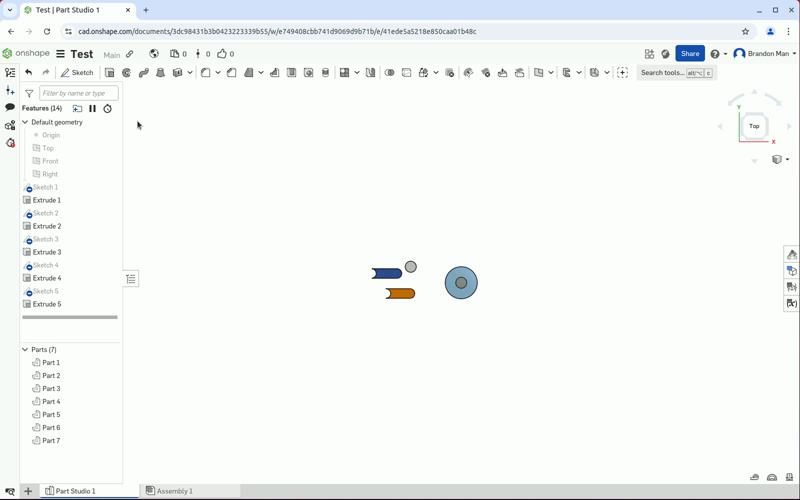
key(shift+h)
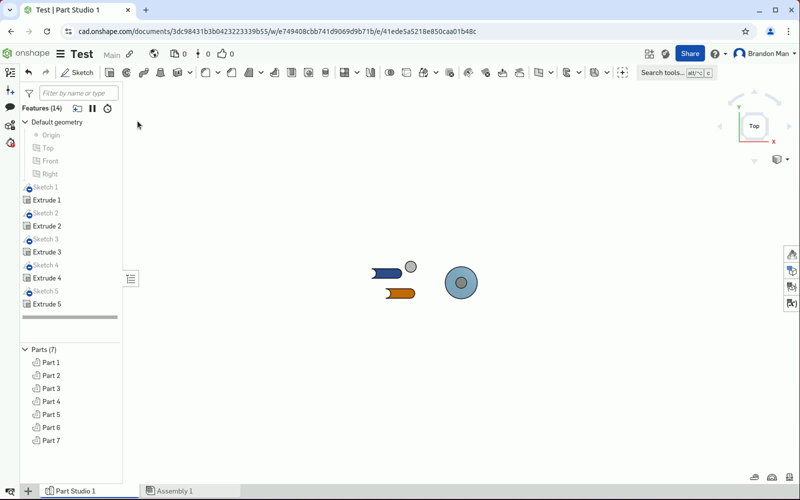
key(shift+h)
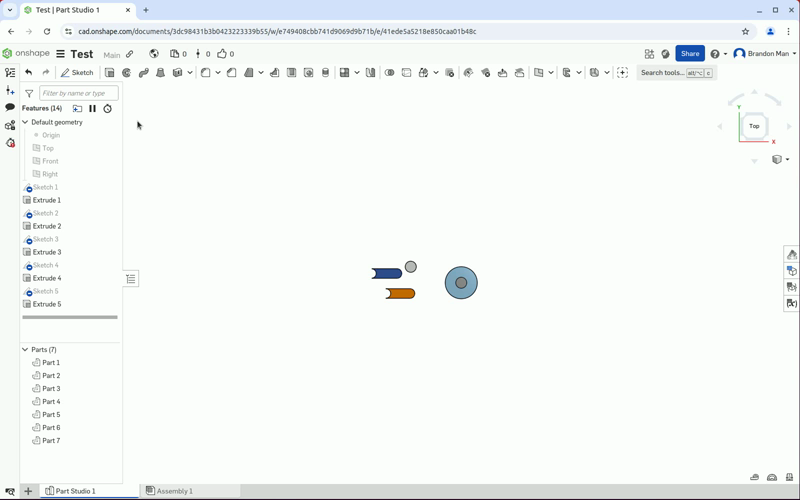
mouse_move(73, 189)
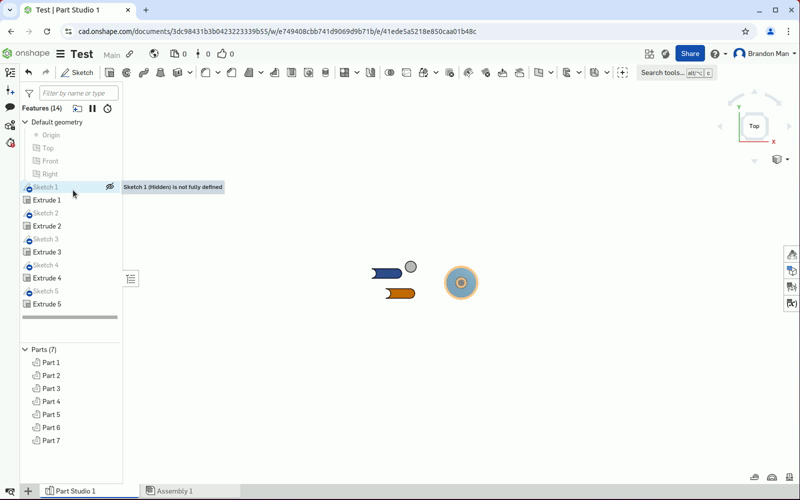
click(73, 189)
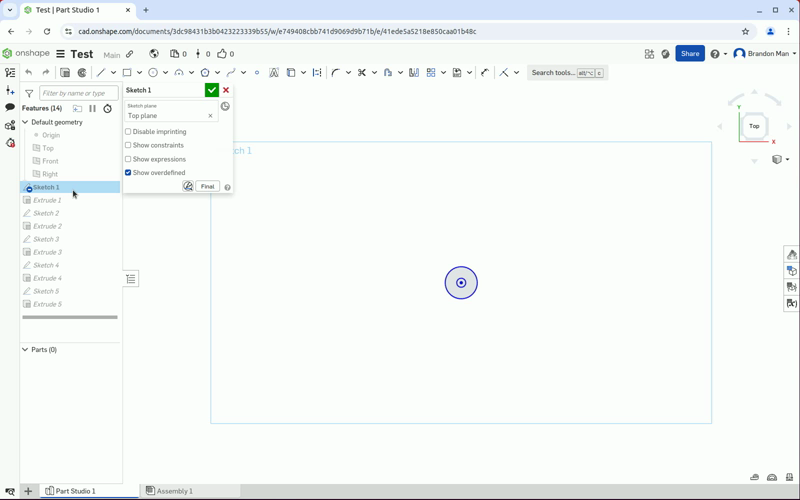
mouse_move(229, 92)
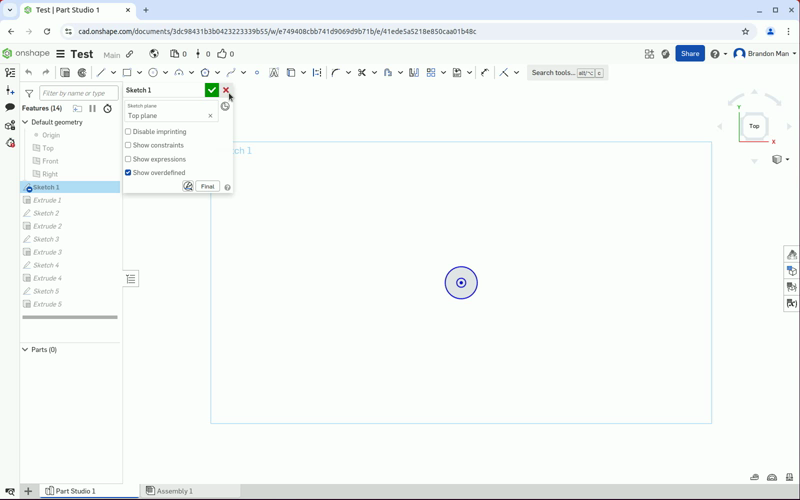
click(229, 92)
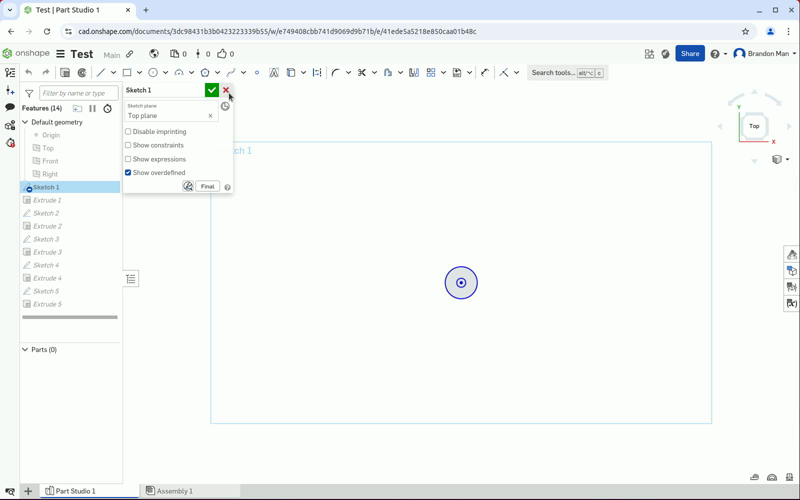
key(shift+s)
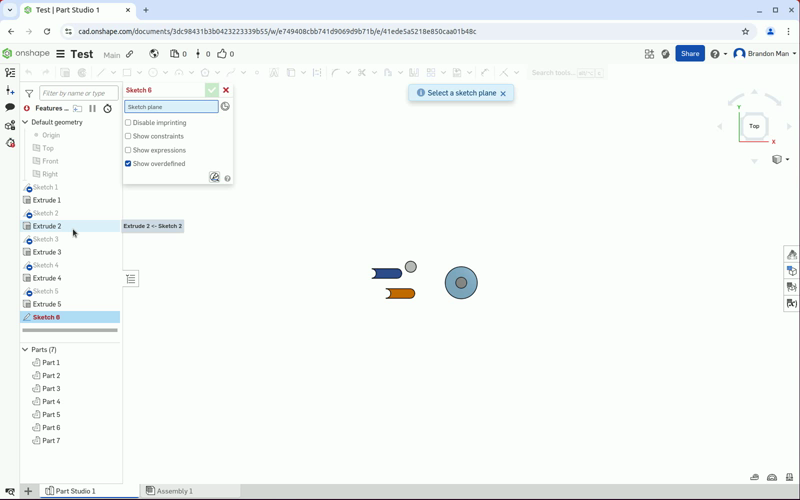
scroll(3)
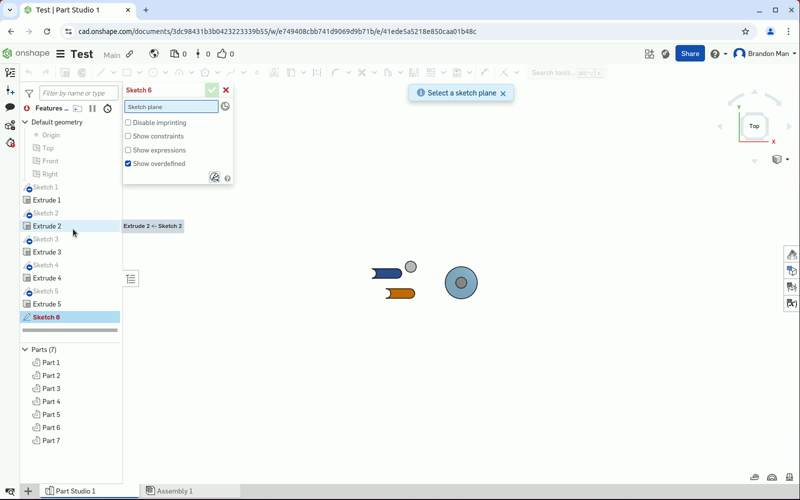
mouse_move(73, 150)
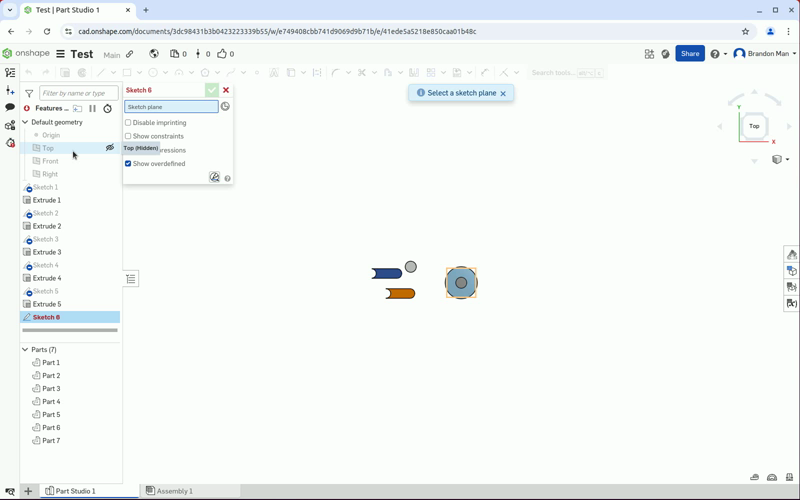
click(73, 150)
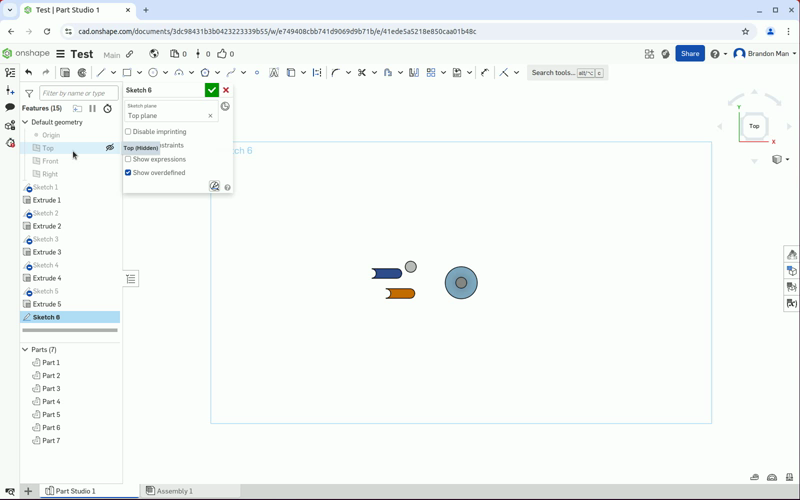
mouse_move(73, 352)
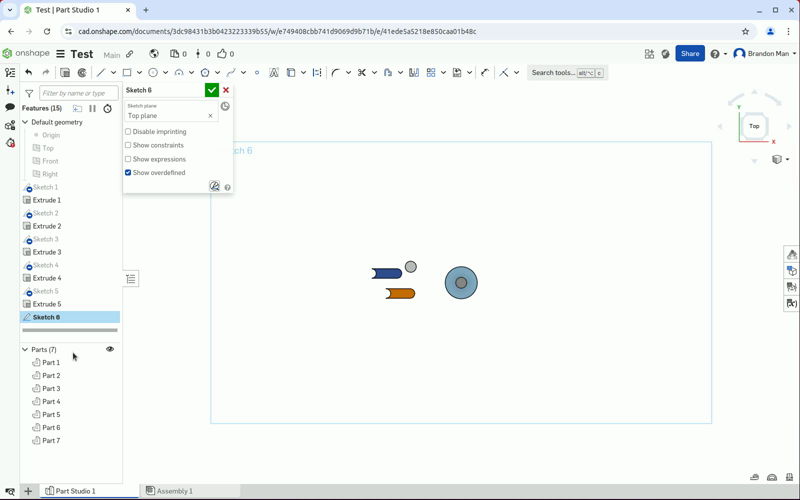
key(y)
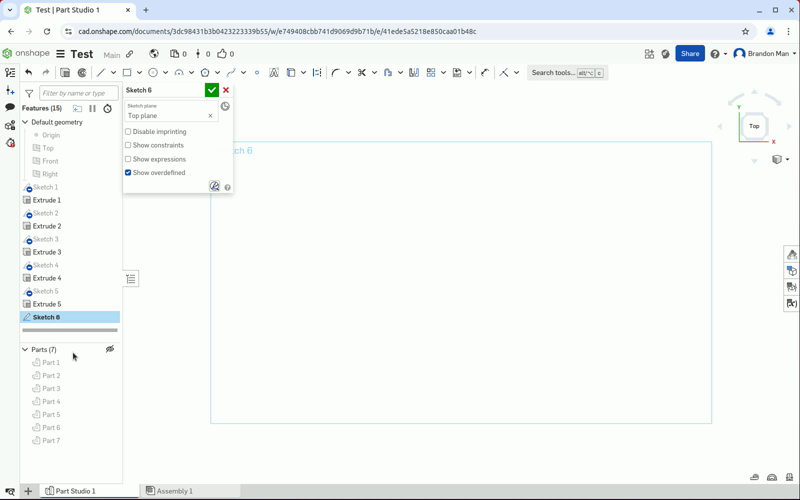
key(c)
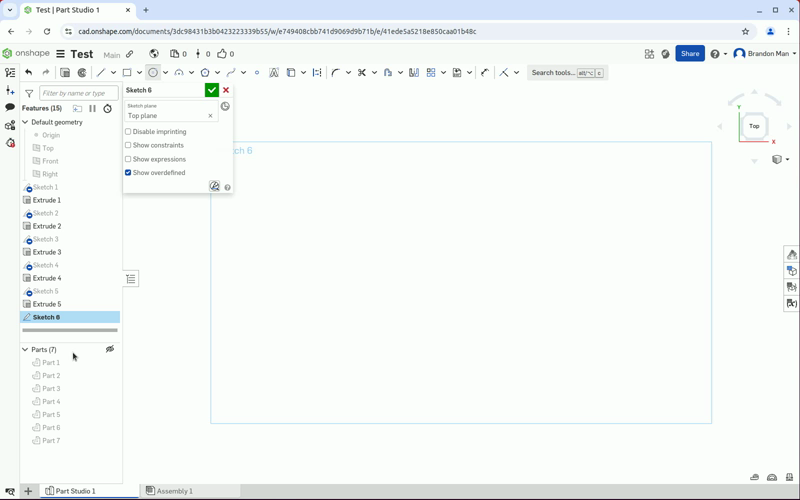
key_down(shift)
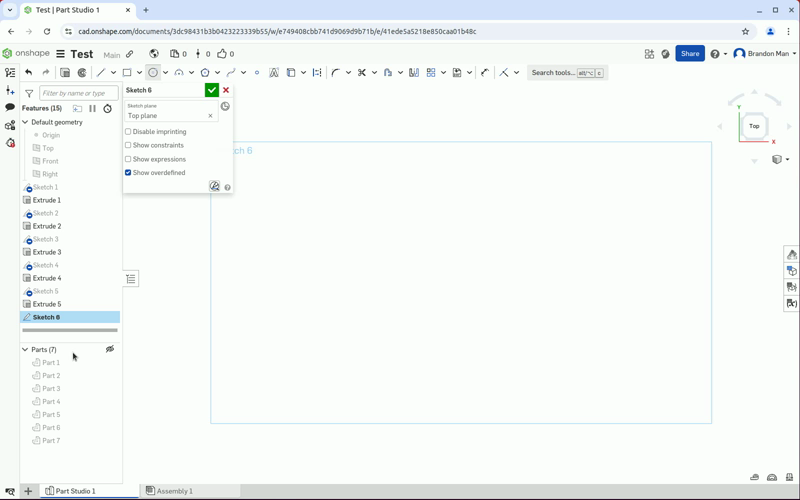
mouse_move(409, 293)
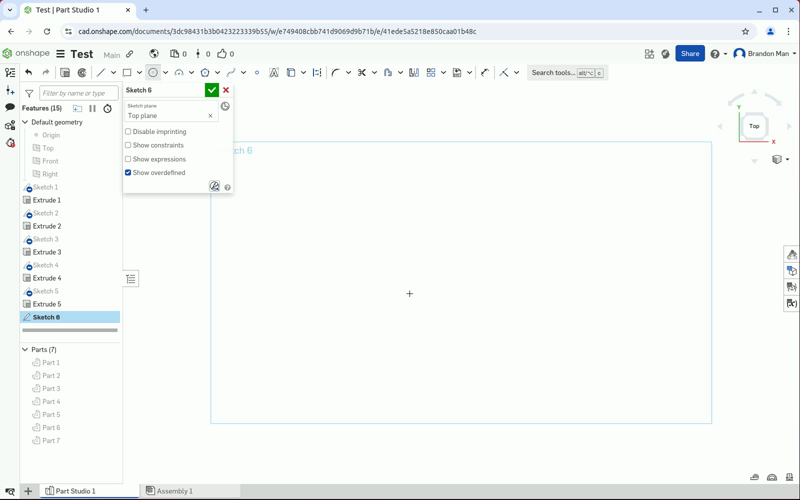
click(409, 293)
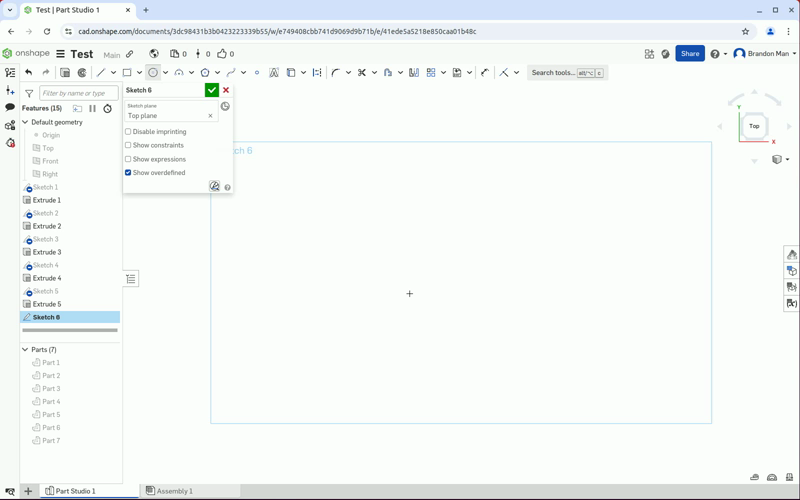
key_up(shift)
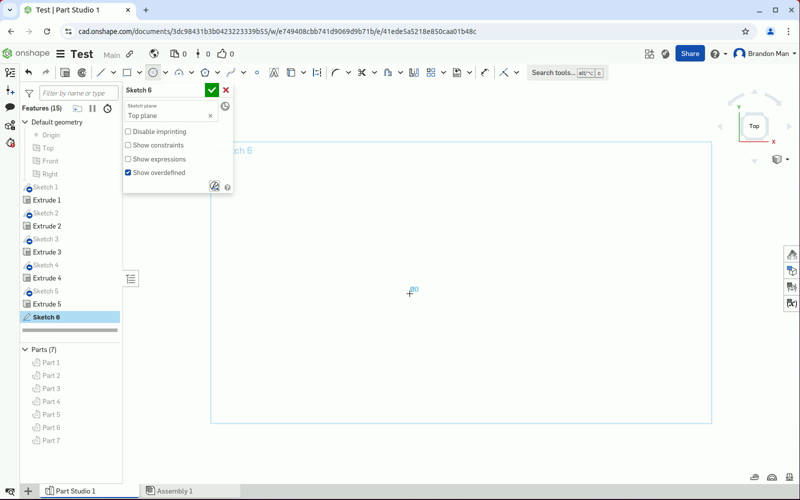
mouse_move(415, 293)
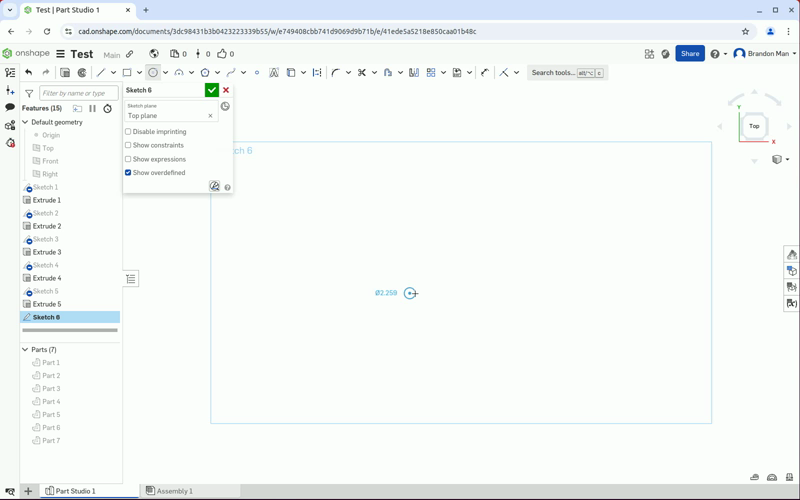
click(415, 293)
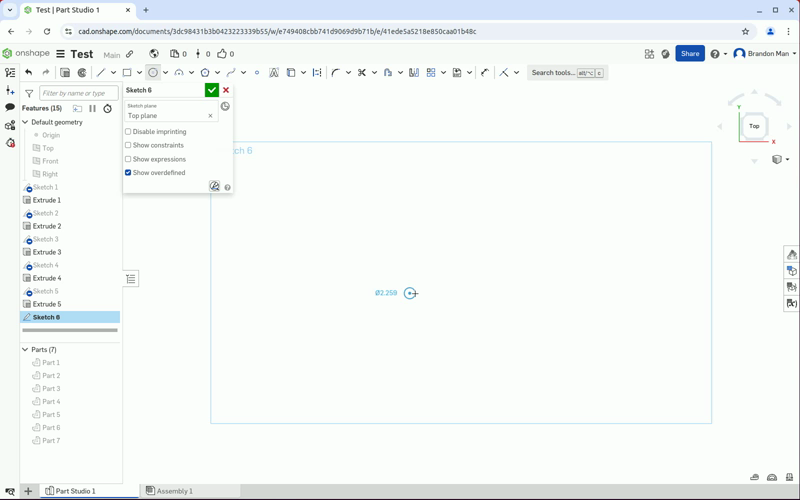
key(esc)
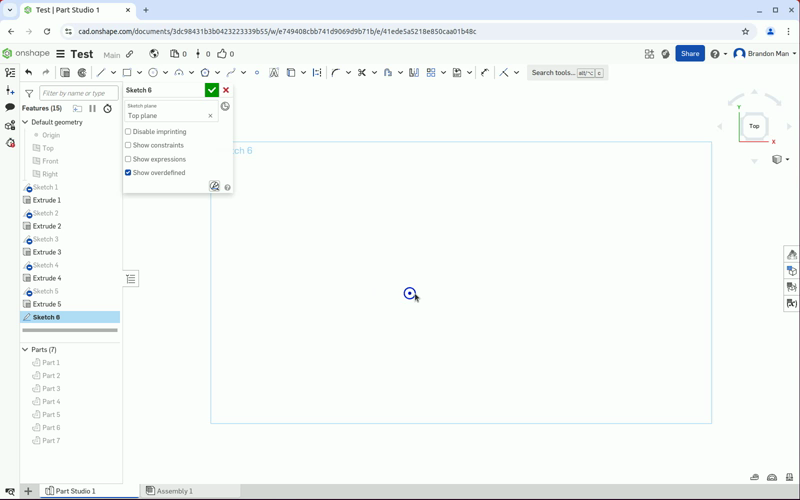
mouse_move(410, 289)
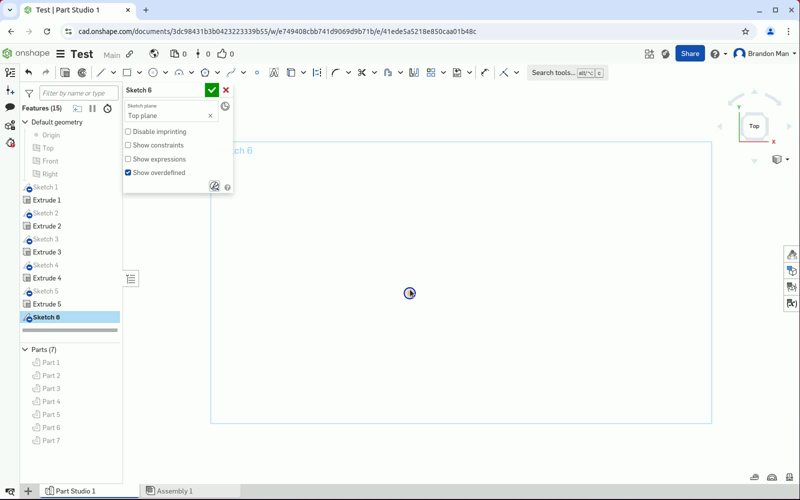
scroll(6)
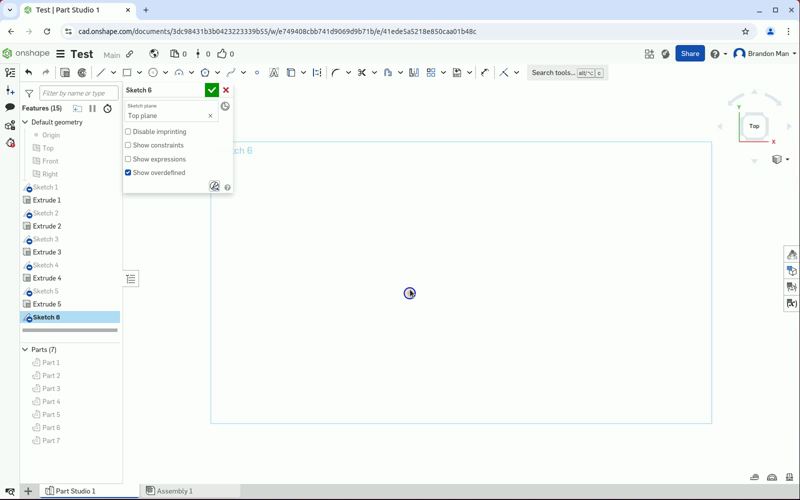
scroll(6)
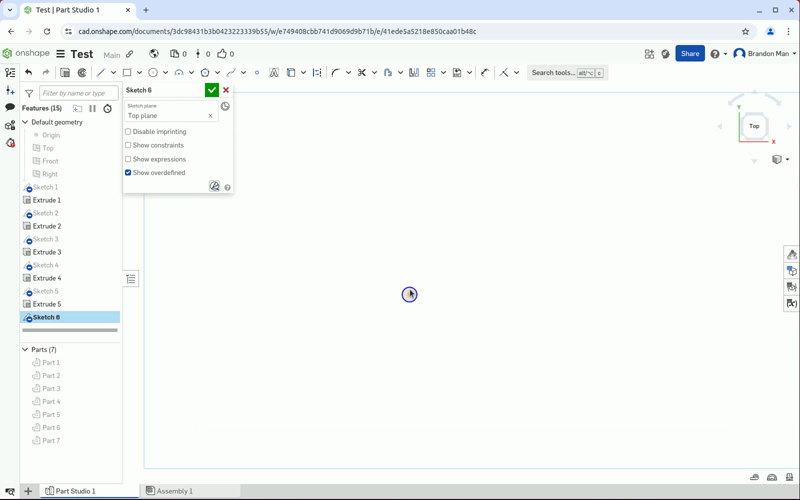
scroll(6)
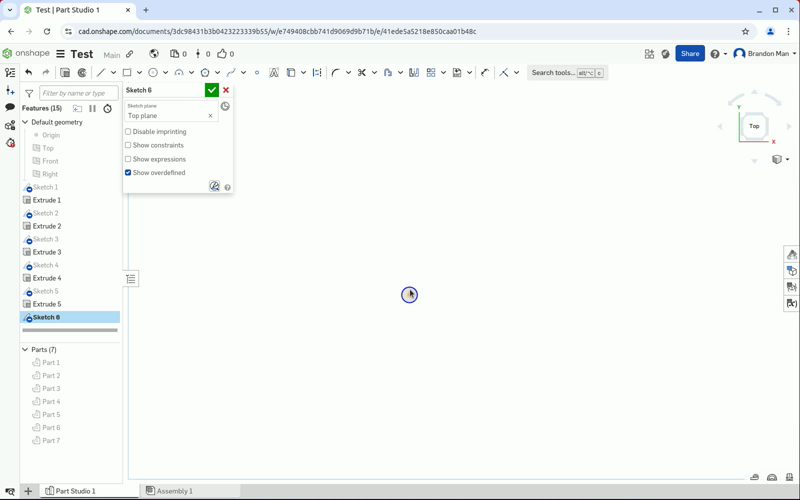
scroll(6)
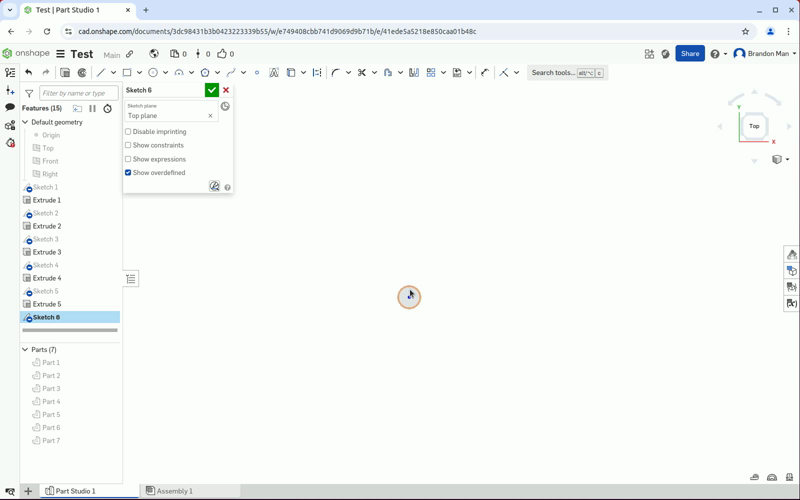
scroll(6)
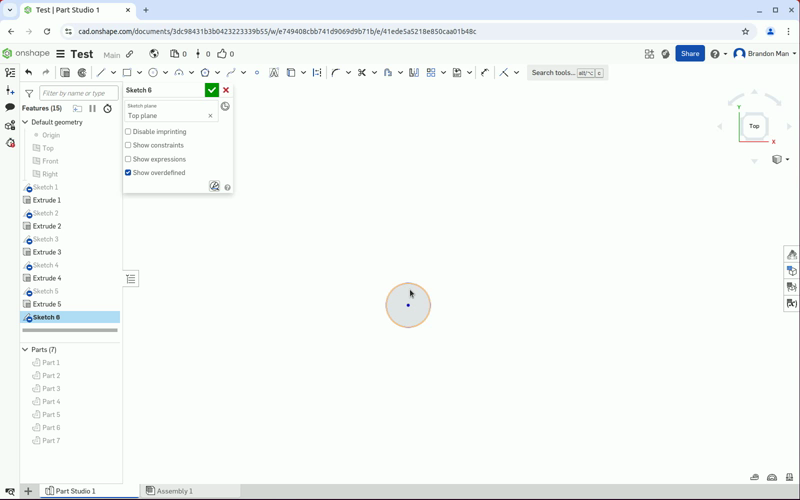
scroll(6)
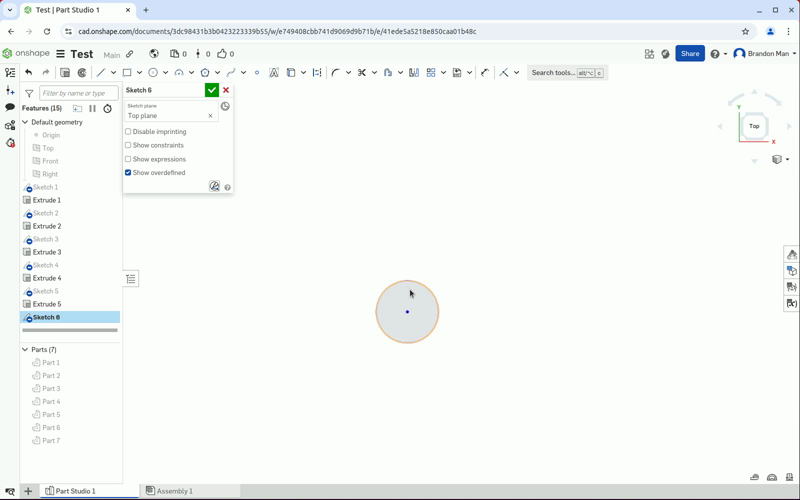
scroll(6)
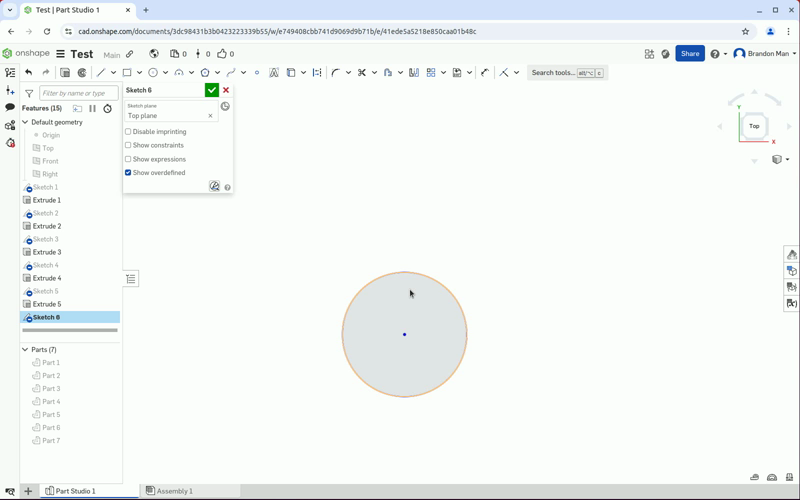
click(410, 289)
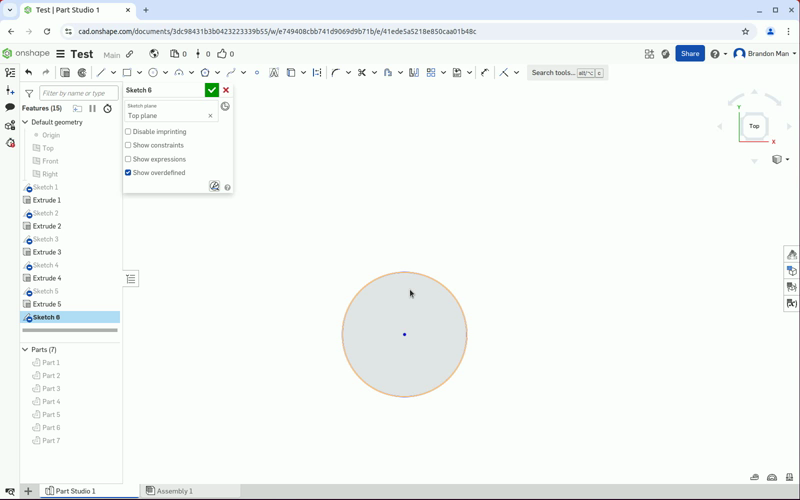
scroll(-6)
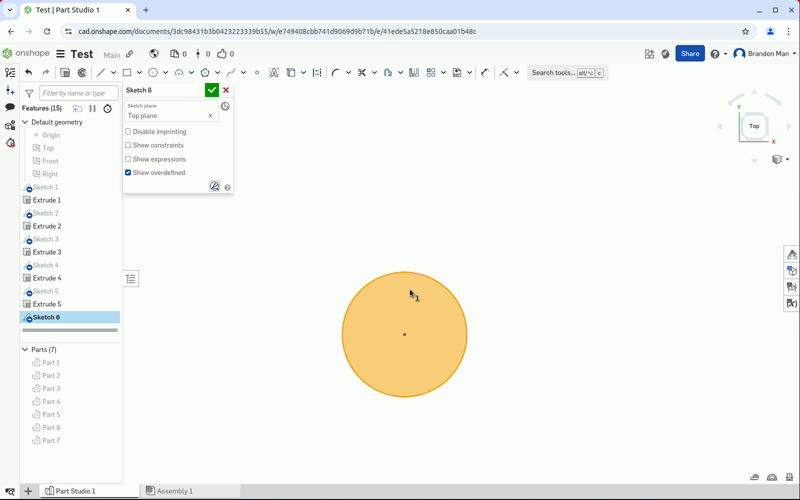
scroll(-6)
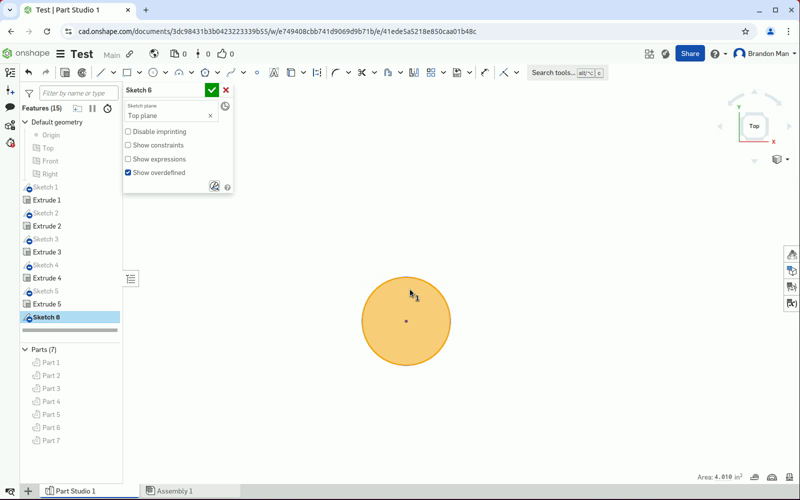
scroll(-6)
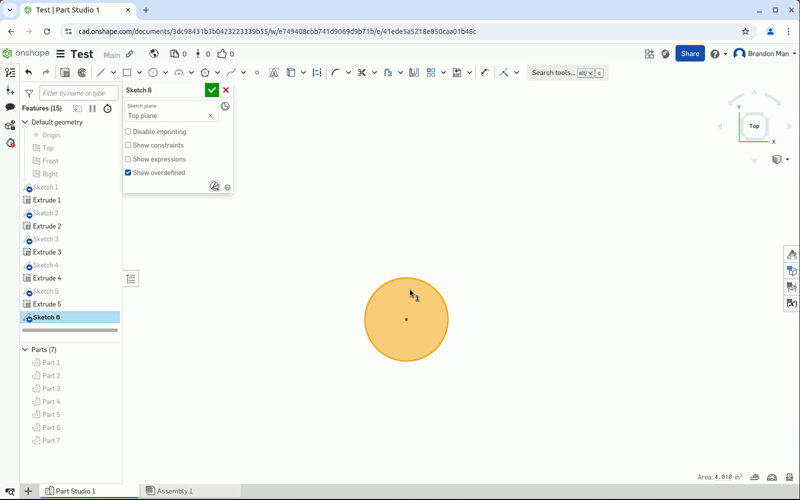
scroll(-6)
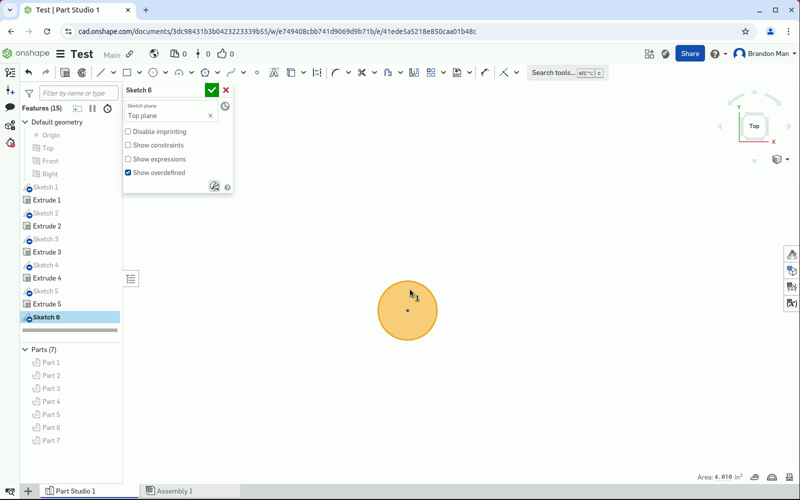
scroll(-6)
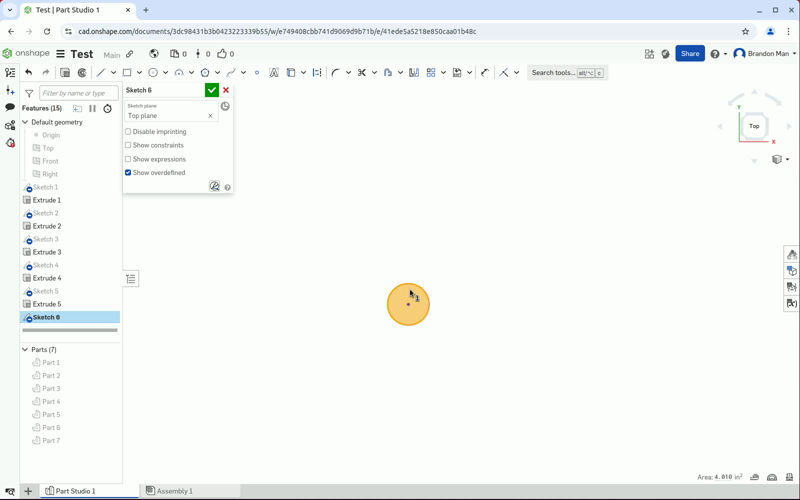
scroll(-6)
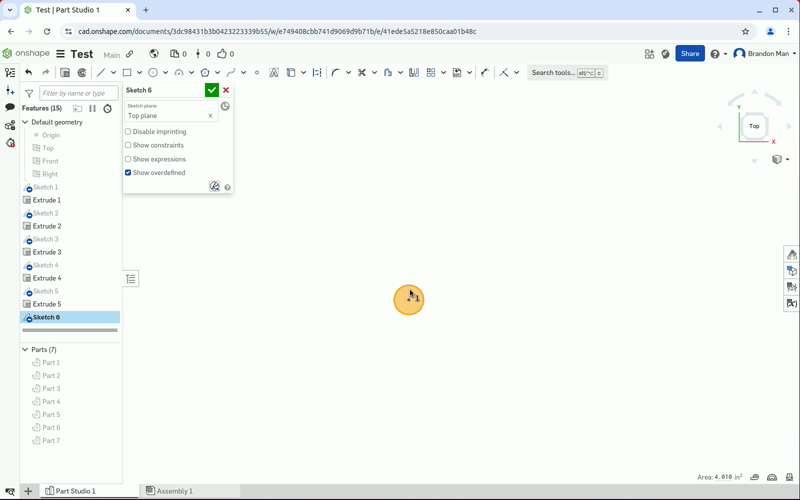
scroll(-6)
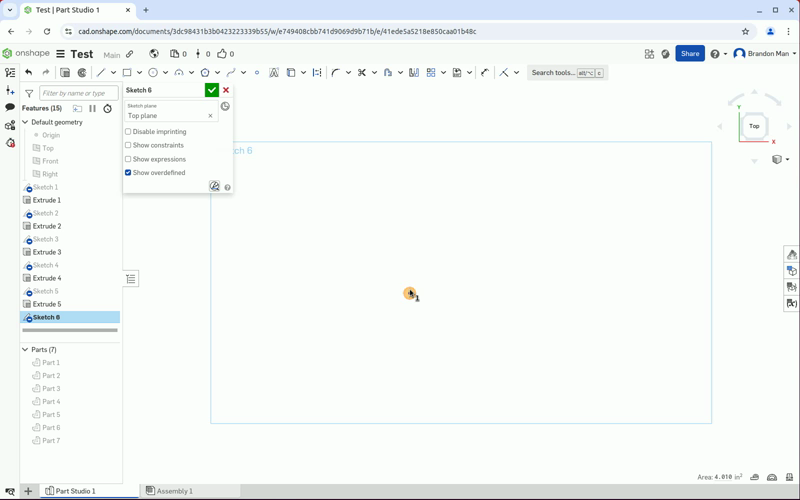
mouse_move(73, 352)
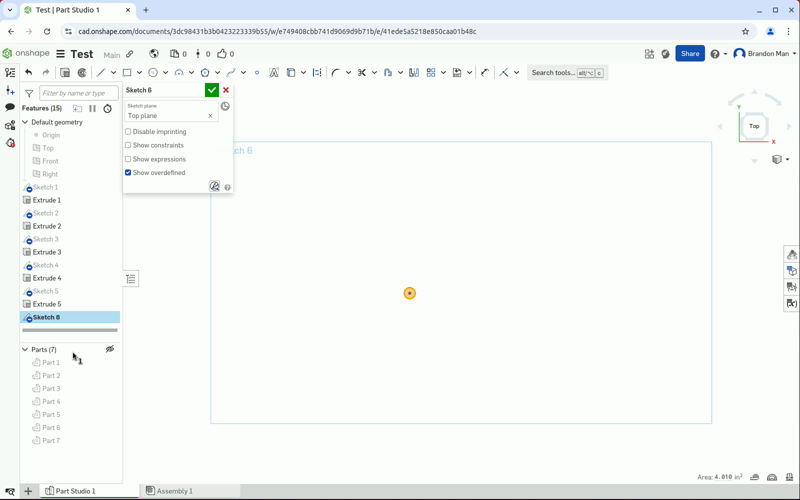
key(shift+y)
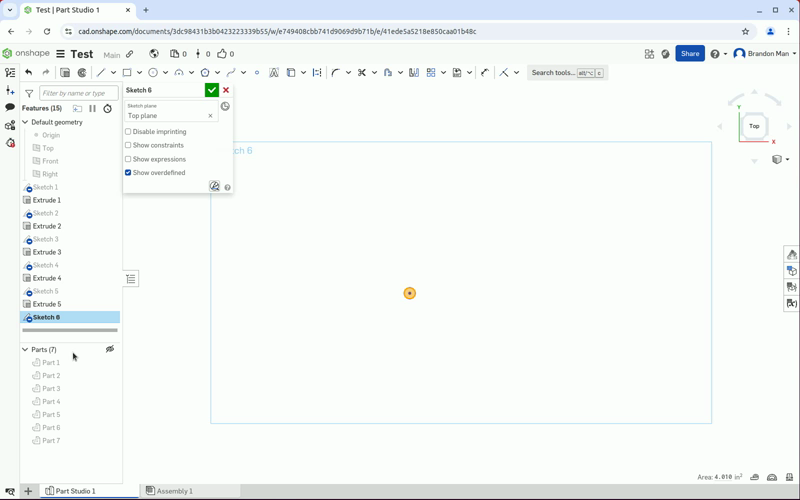
key(shift+e)
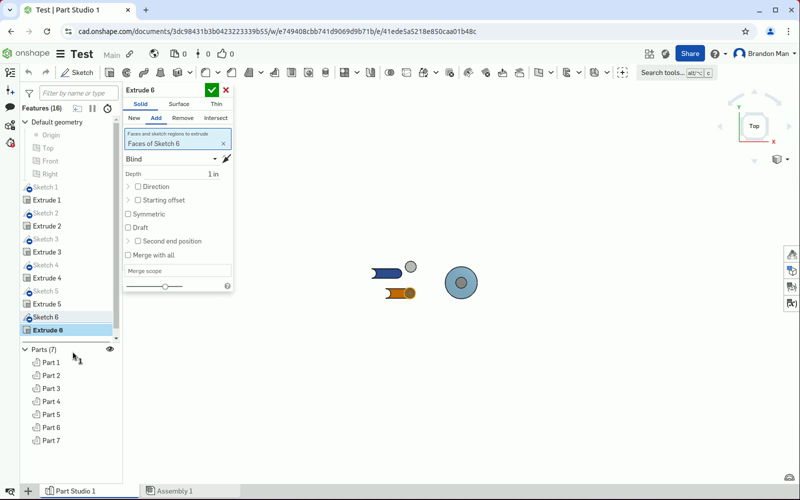
mouse_move(143, 106)
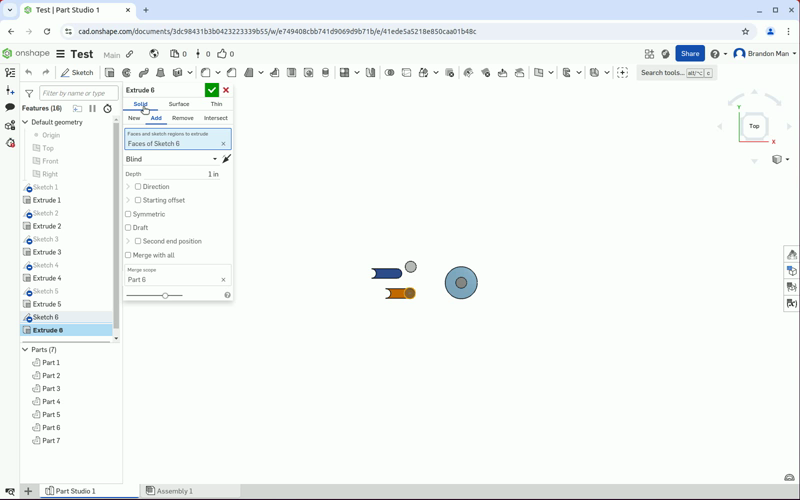
click(143, 106)
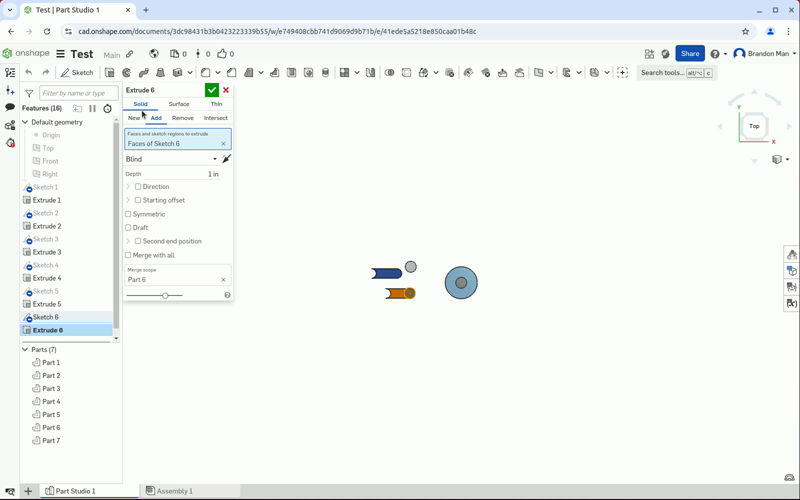
mouse_move(137, 120)
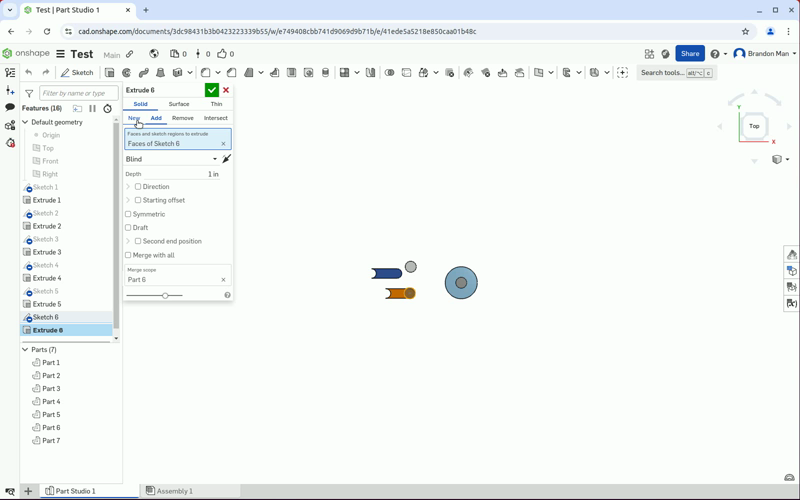
click(137, 120)
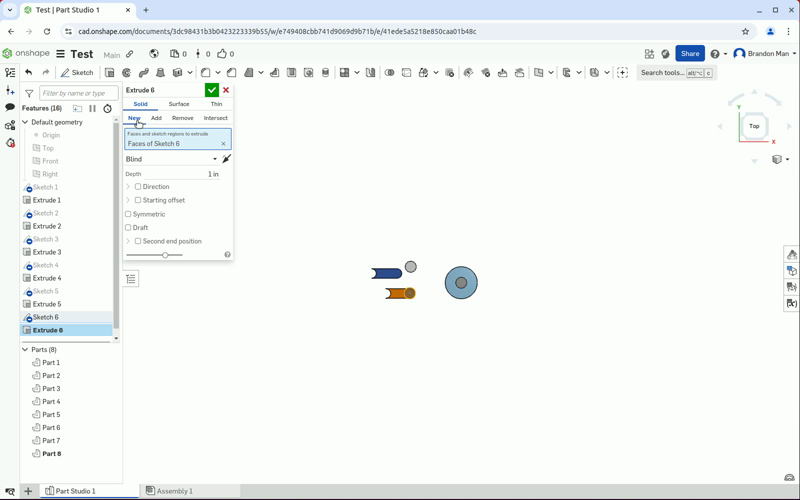
key(tab, 4)
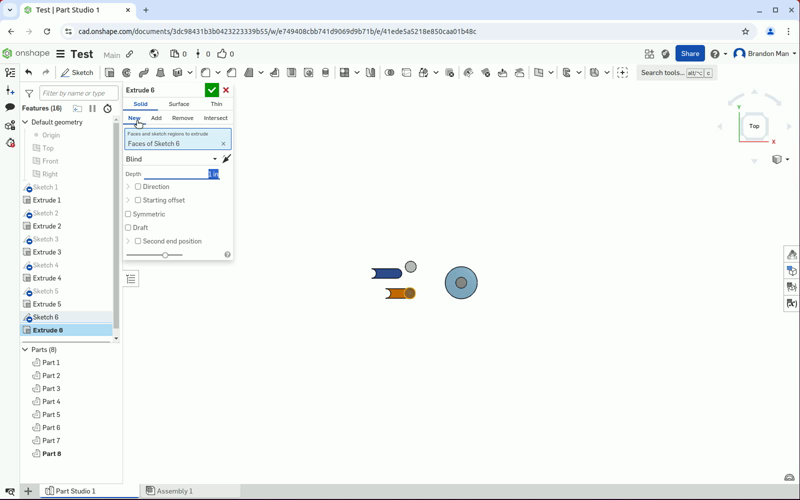
text(3.611)
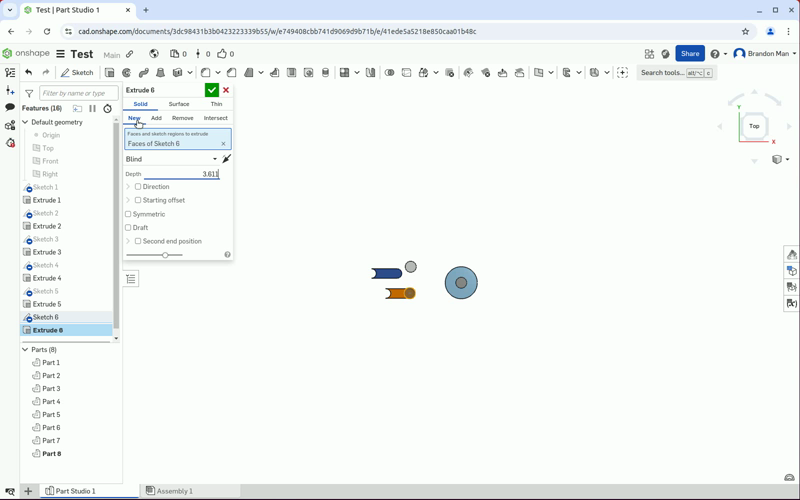
key(enter)
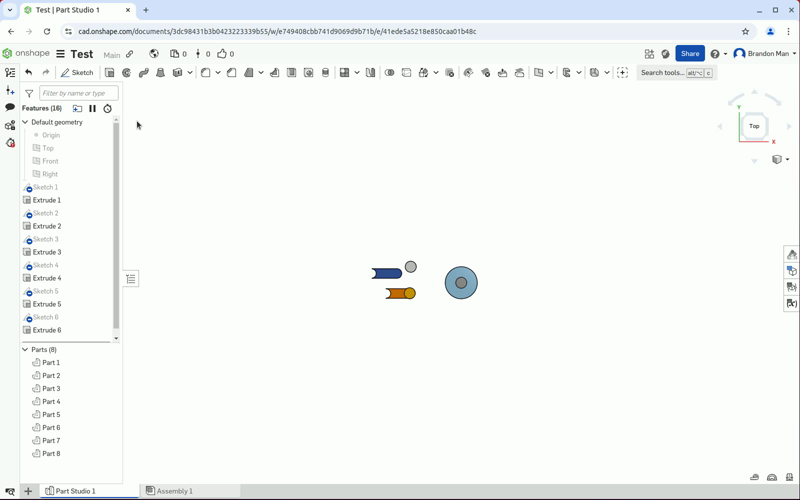
key(shift+h)
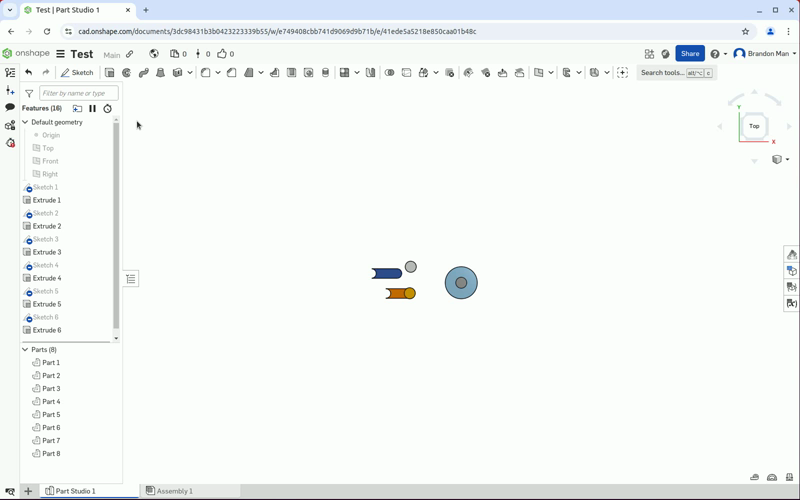
key(shift+h)
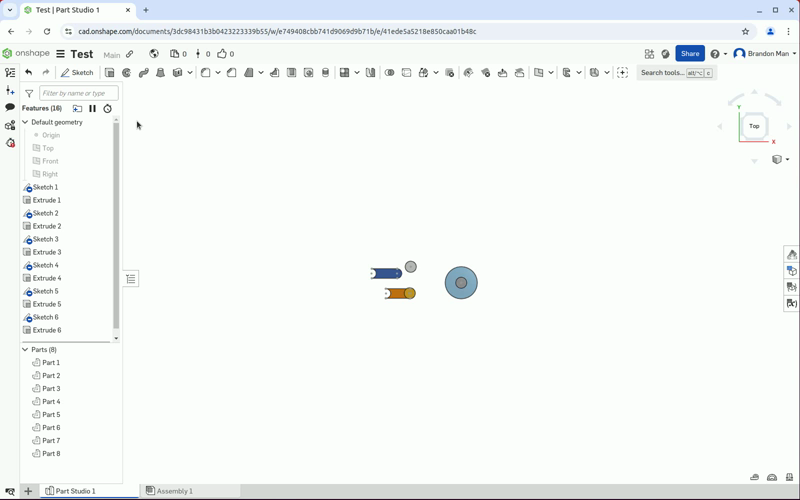
key(shift+7)
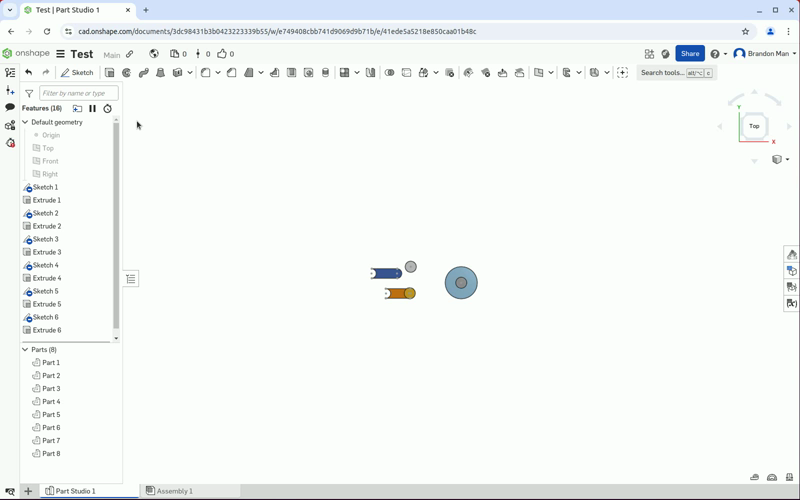
key(up, 3)
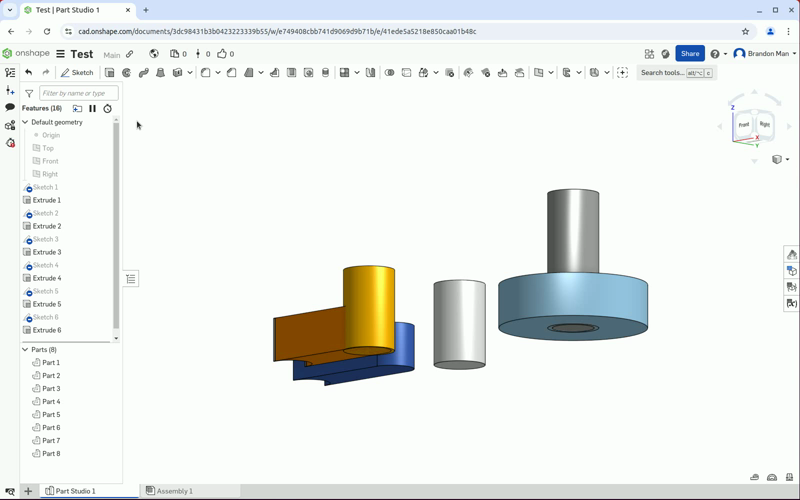
key(left, 3)
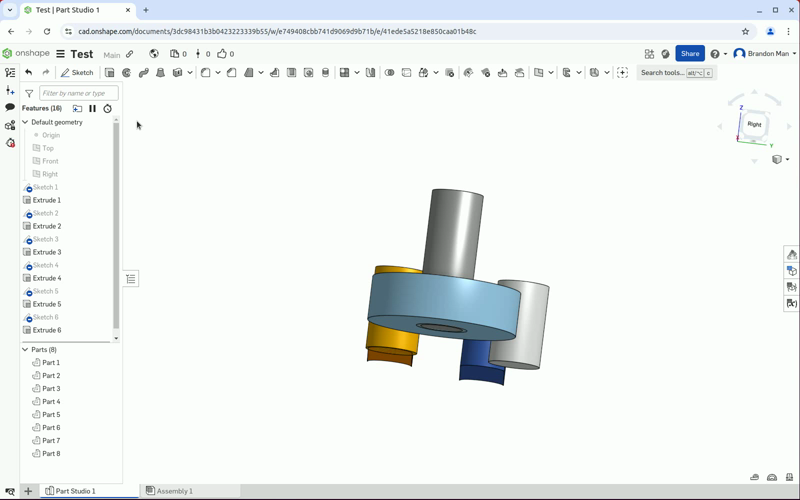
key(right, 3)
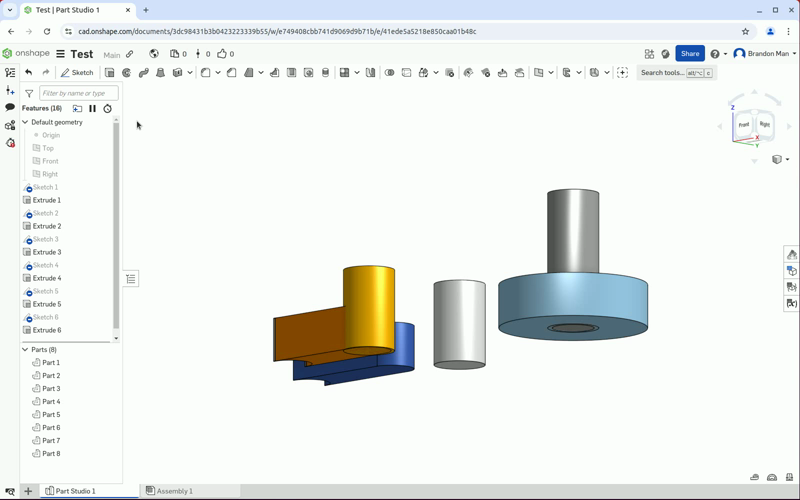
key(down, 3)
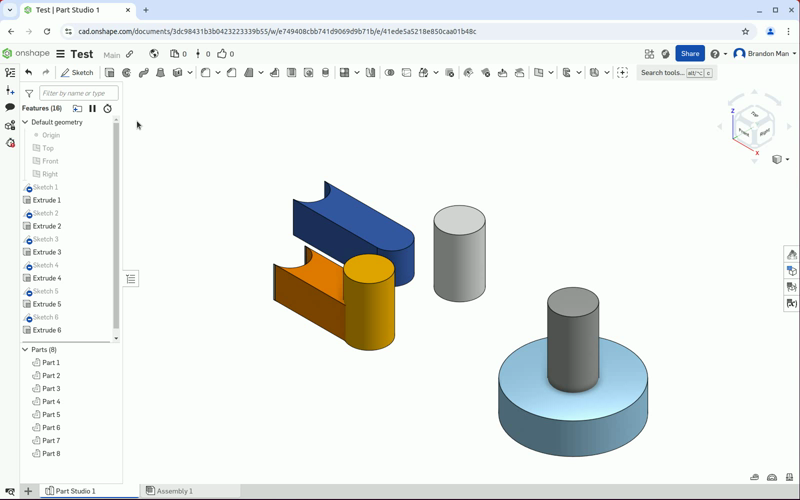
mouse_move(69, 189)
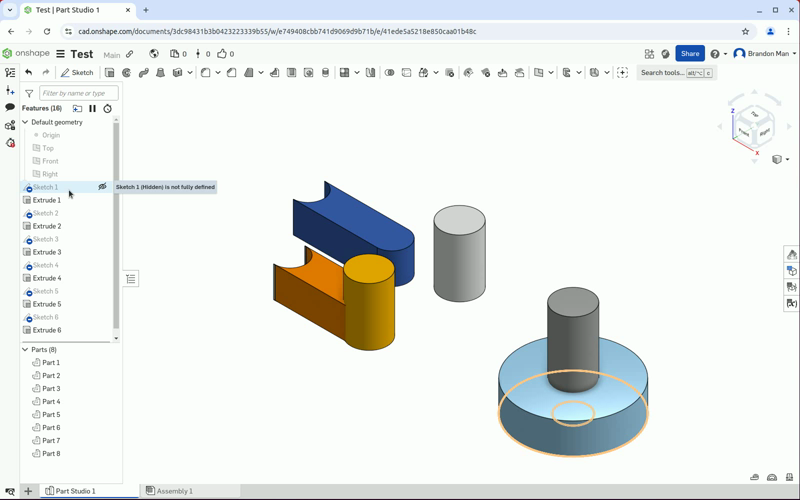
click(69, 189)